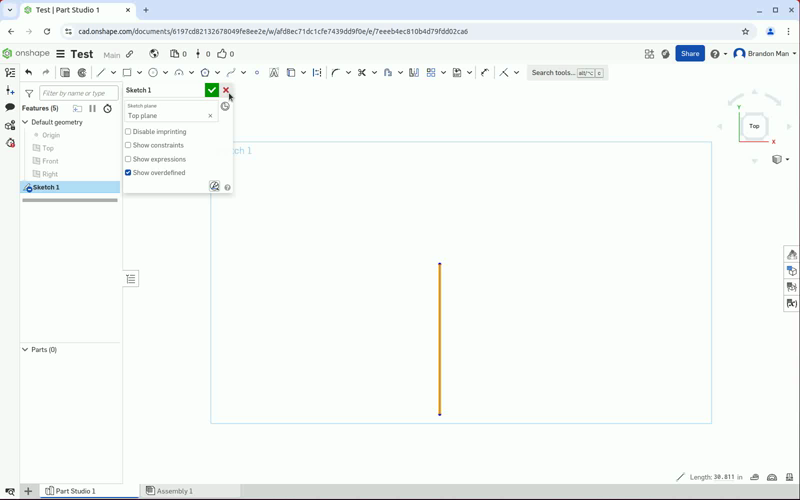
key(shift+h)
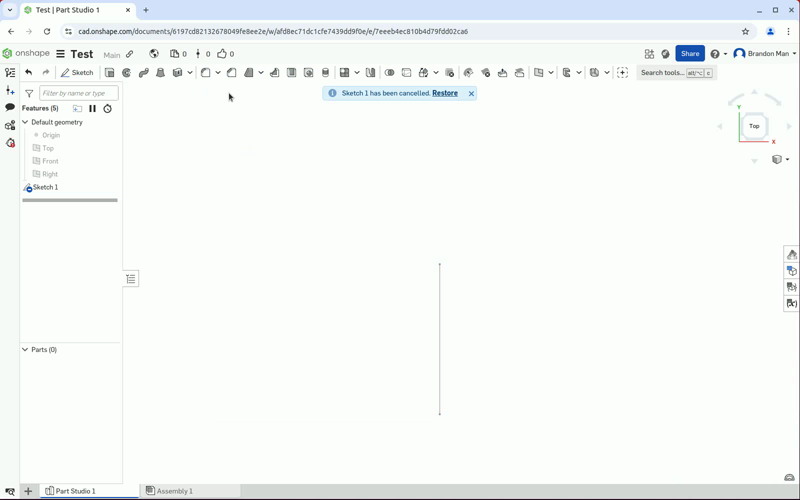
key(shift+s)
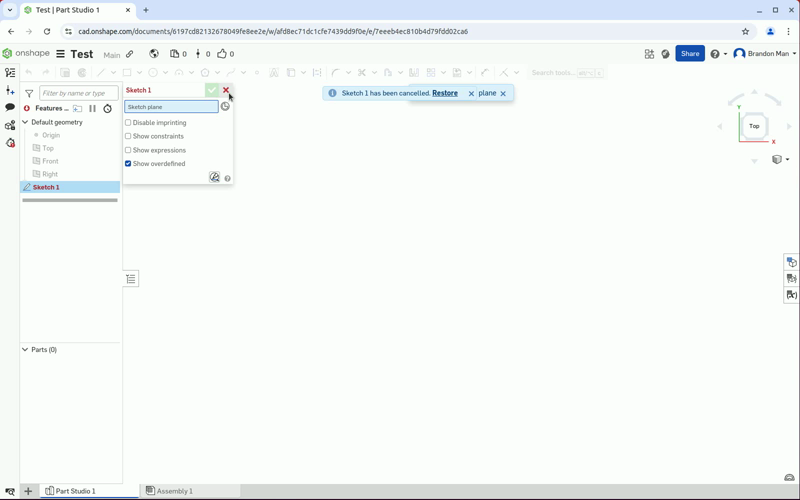
mouse_move(73, 150)
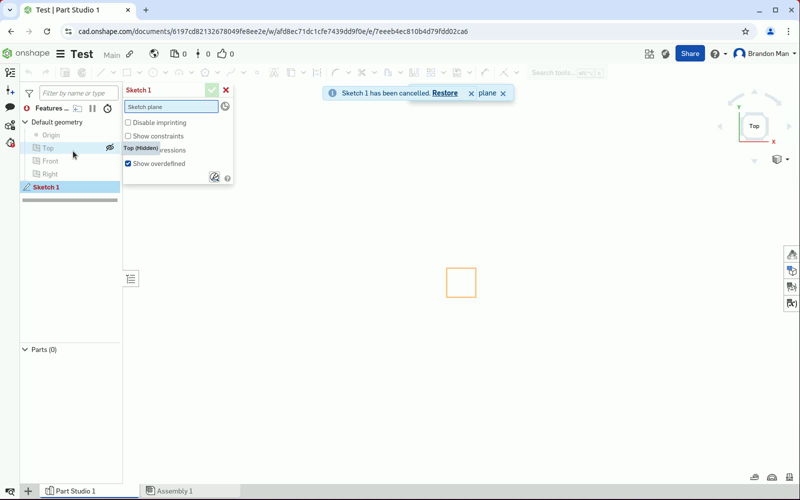
click(73, 150)
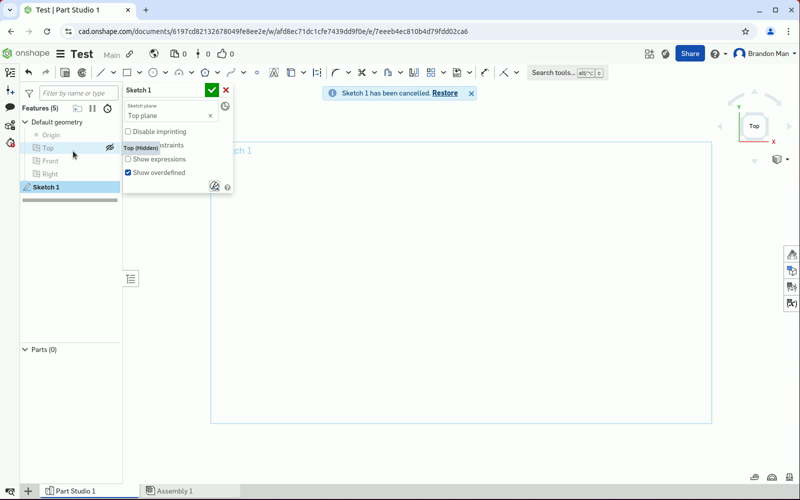
mouse_move(73, 352)
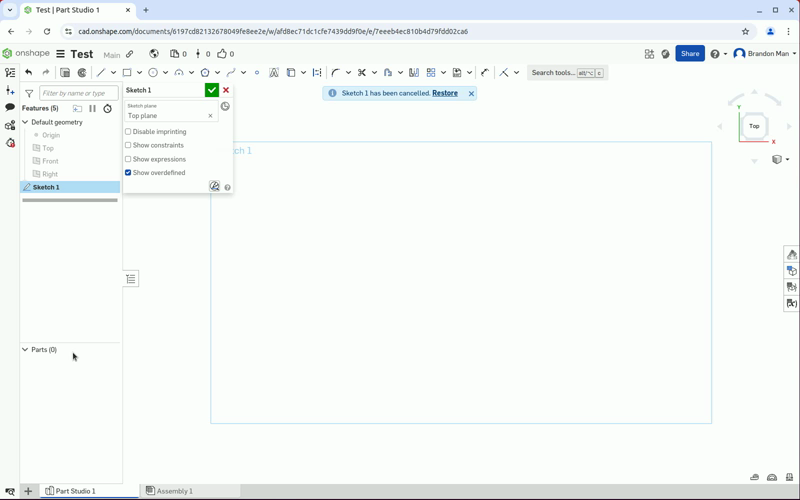
key(y)
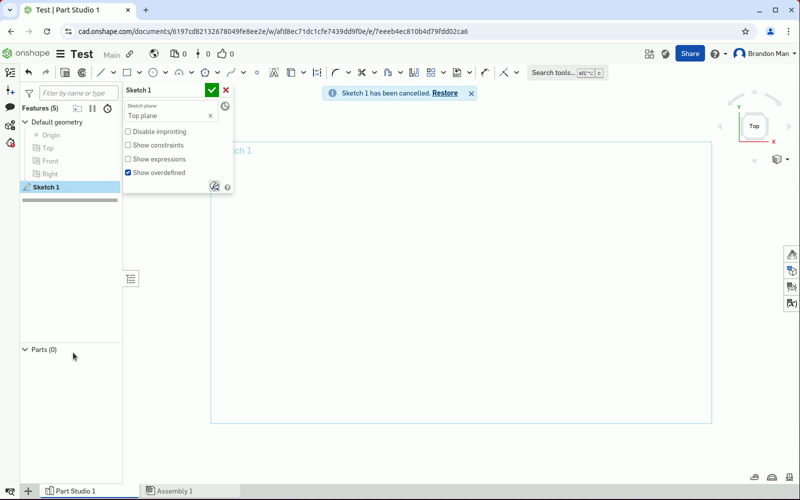
key(l)
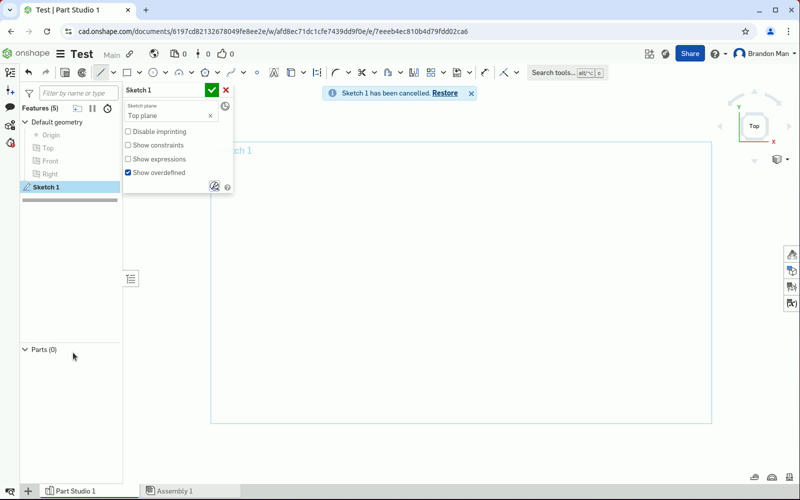
key_down(shift)
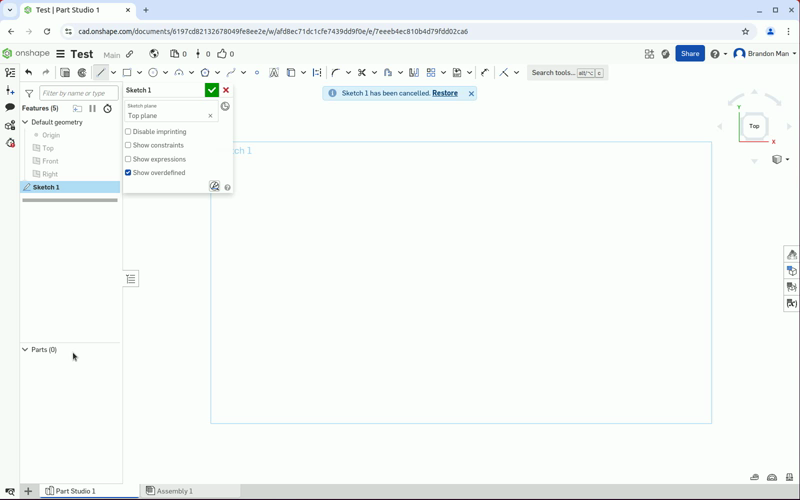
mouse_move(412, 324)
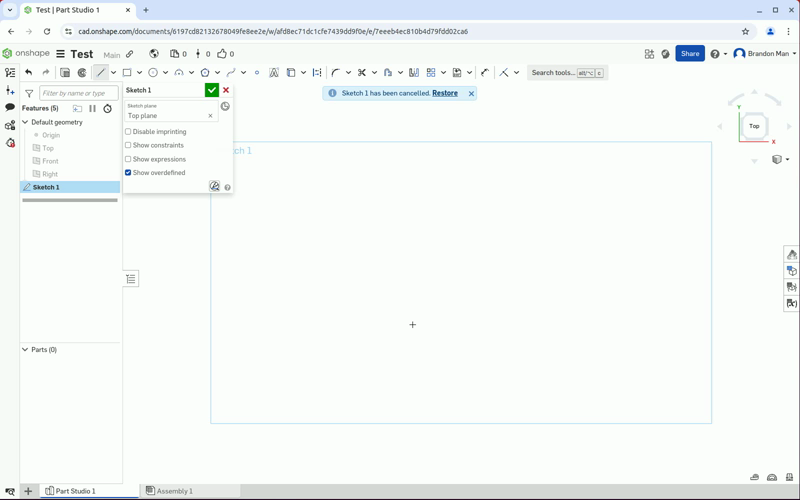
click(412, 324)
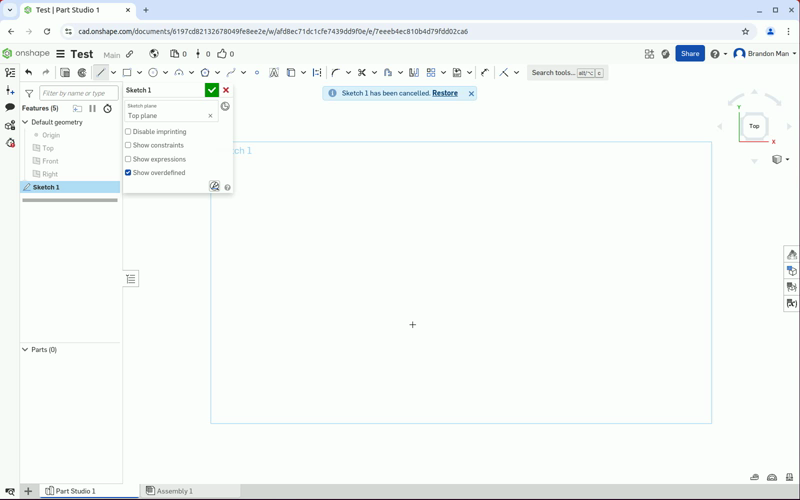
key_up(shift)
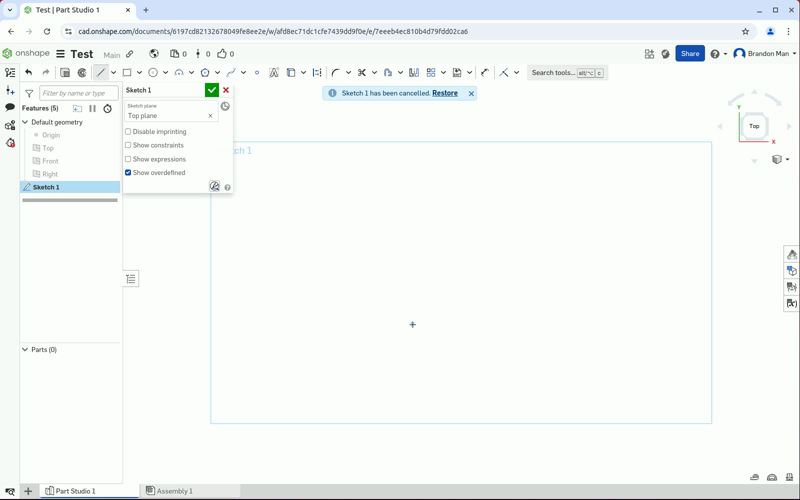
key_down(shift)
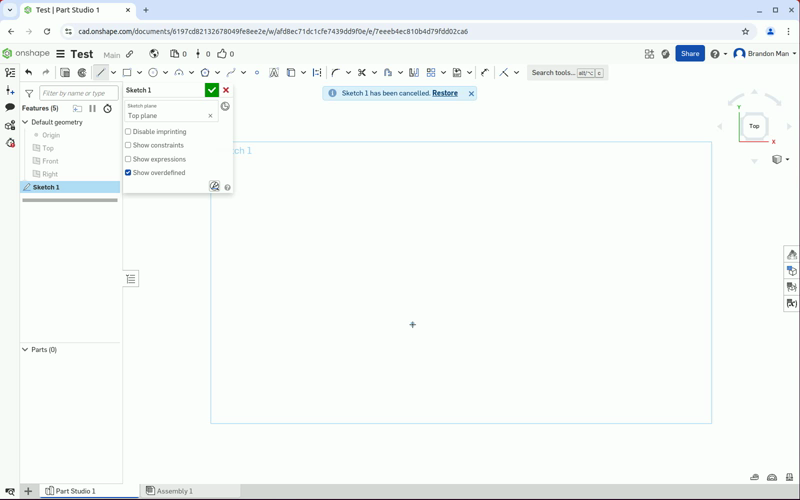
mouse_move(506, 324)
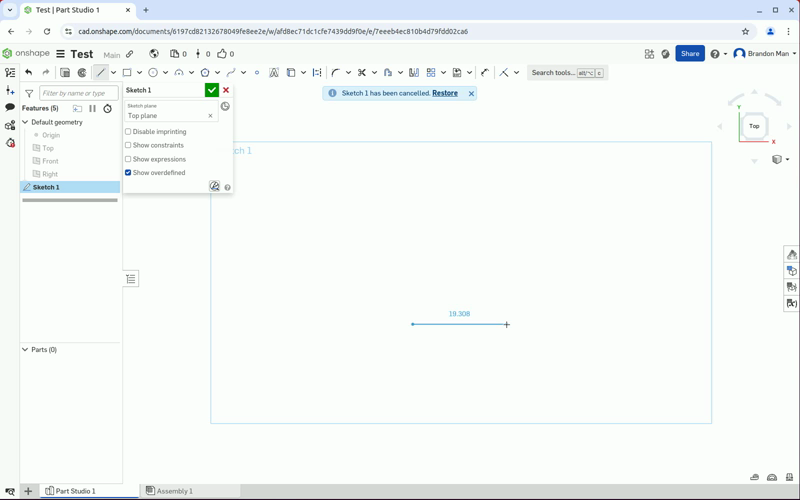
click(506, 324)
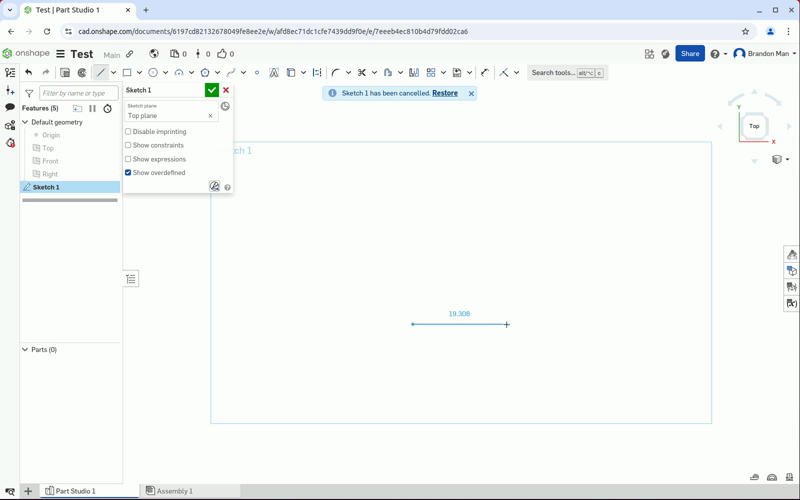
key_up(shift)
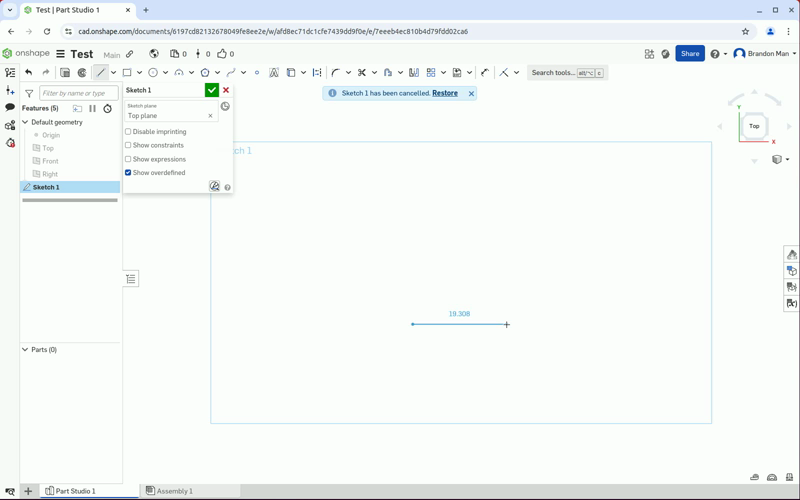
key_down(shift)
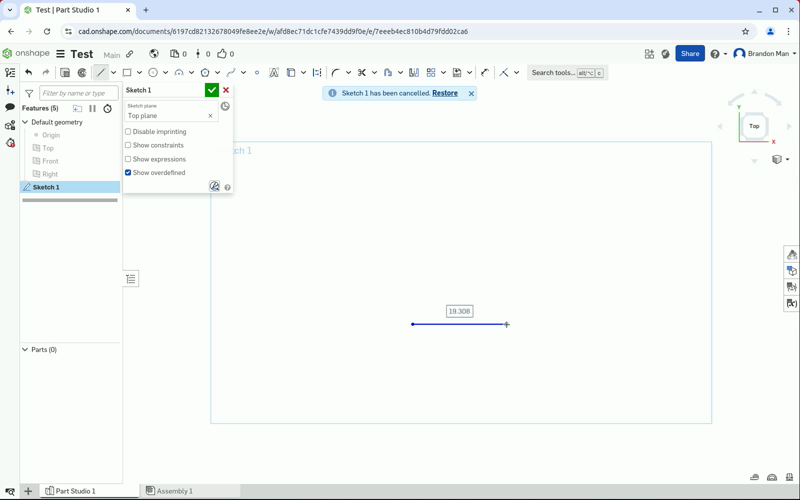
mouse_move(506, 241)
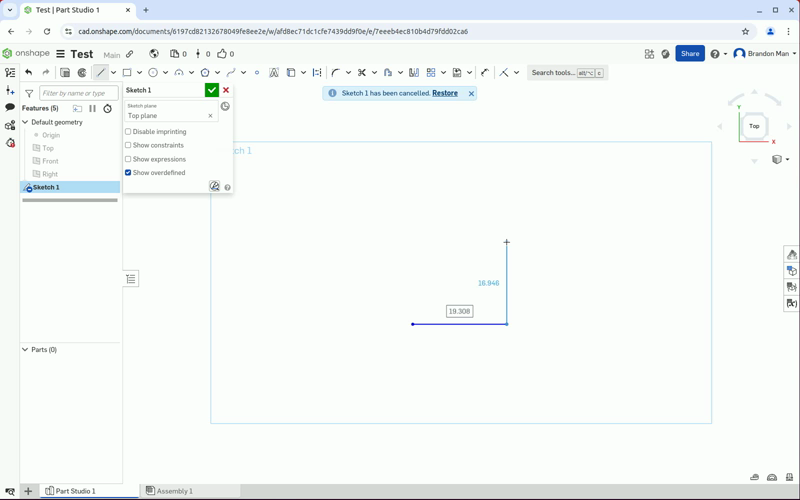
click(506, 241)
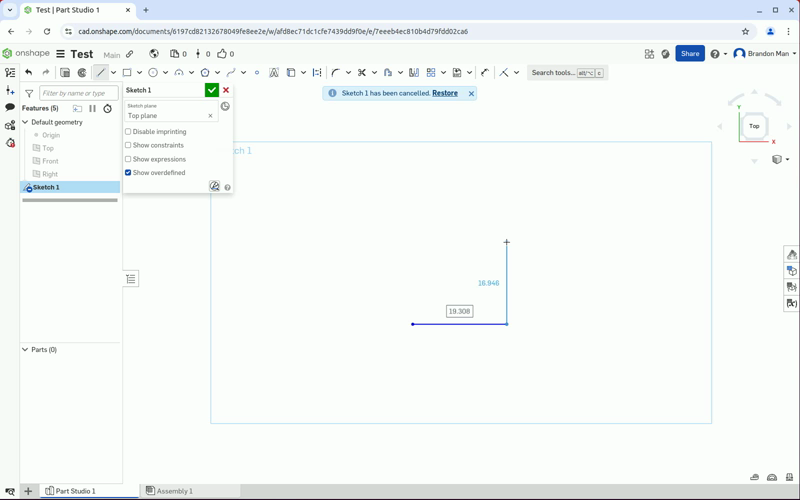
key_up(shift)
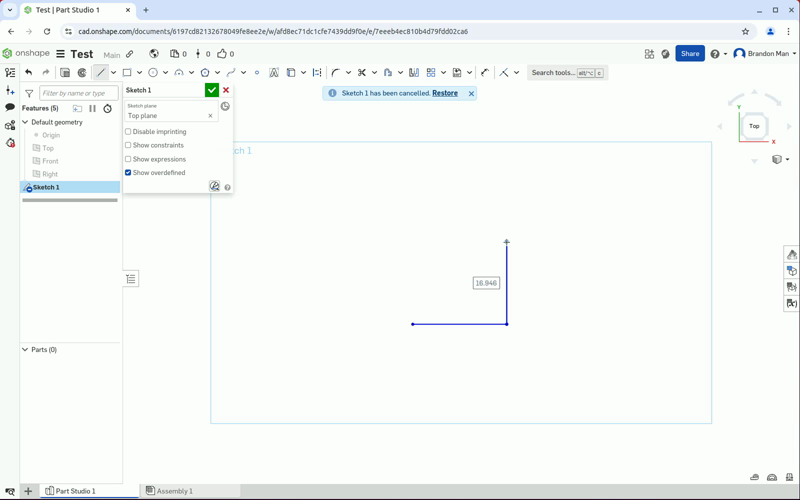
key_down(shift)
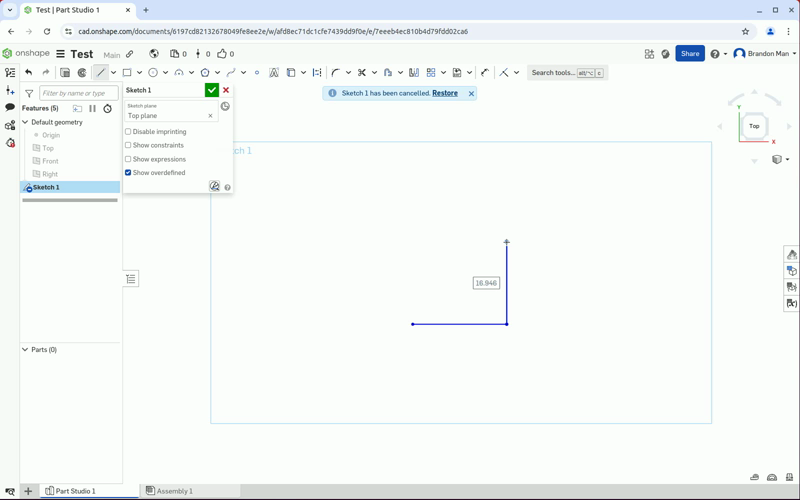
mouse_move(412, 241)
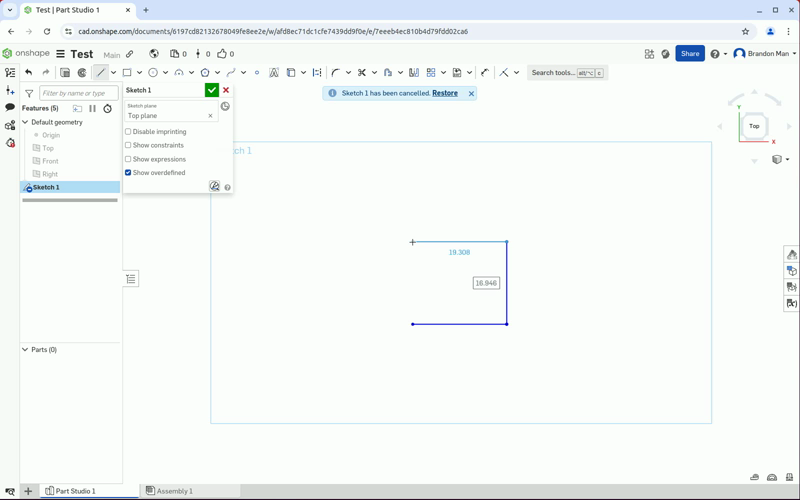
click(412, 241)
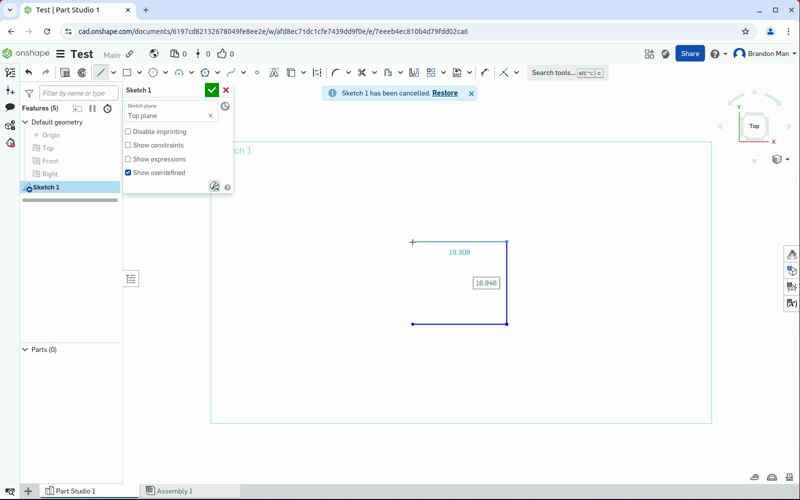
key_up(shift)
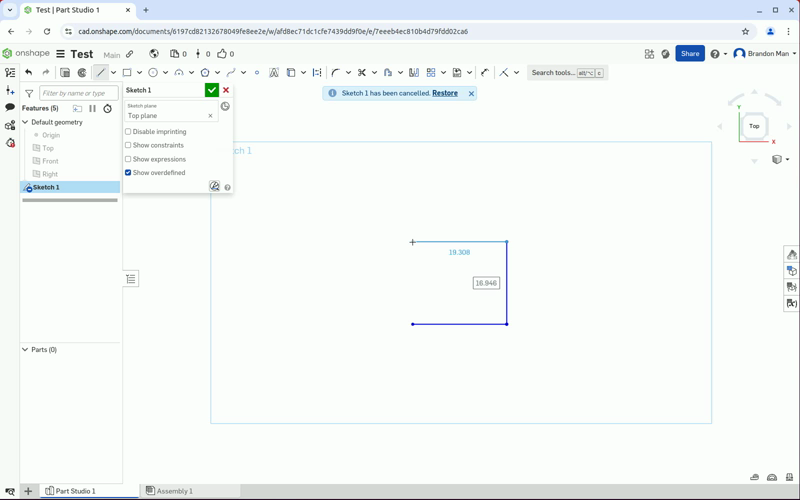
key_down(shift)
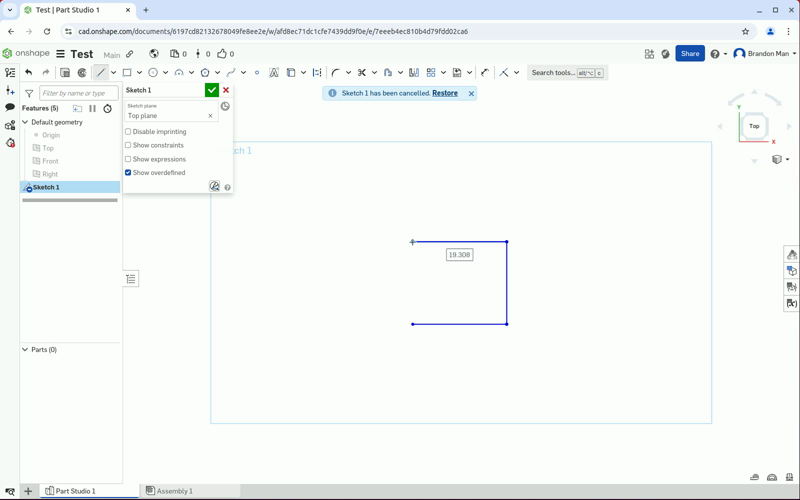
mouse_move(412, 324)
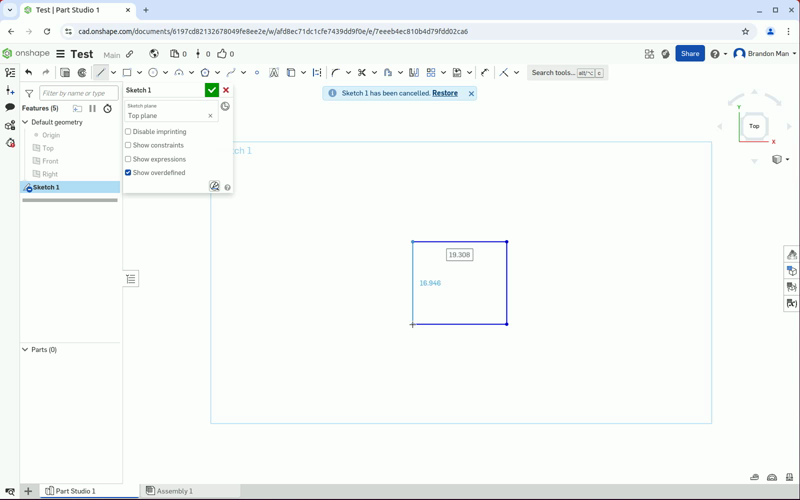
key_up(shift)
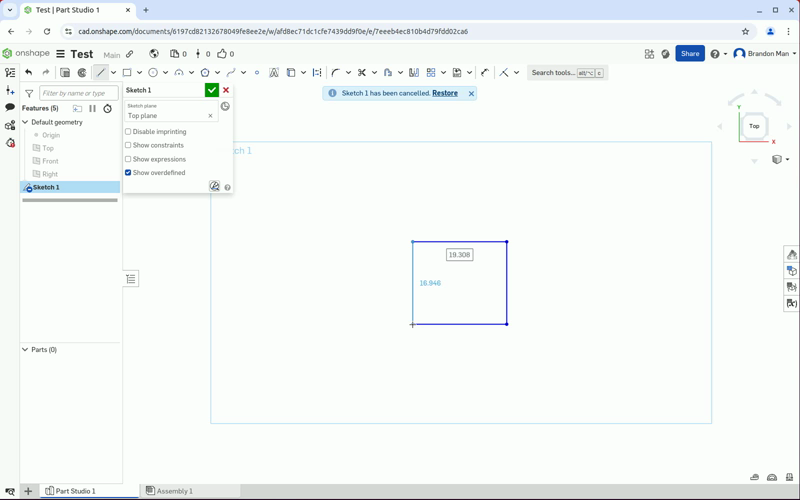
click(412, 324)
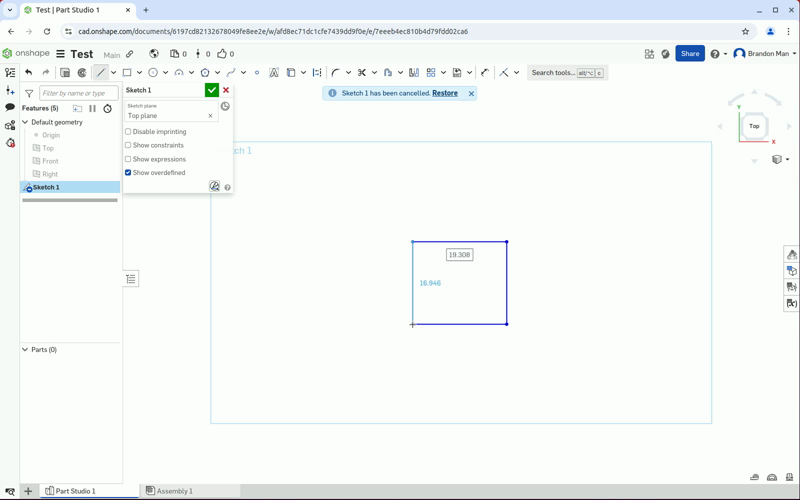
key(esc)
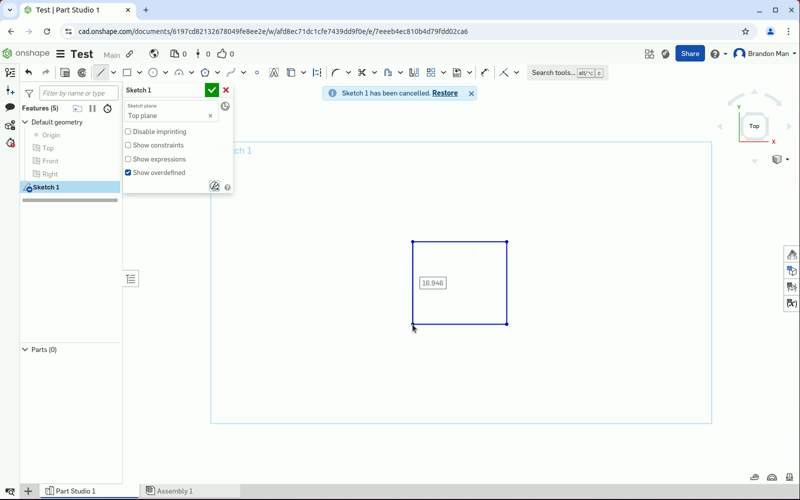
mouse_move(429, 316)
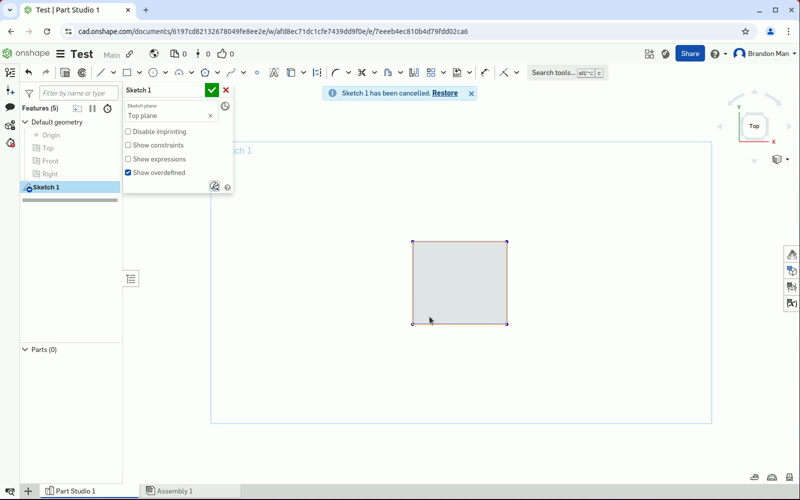
click(429, 316)
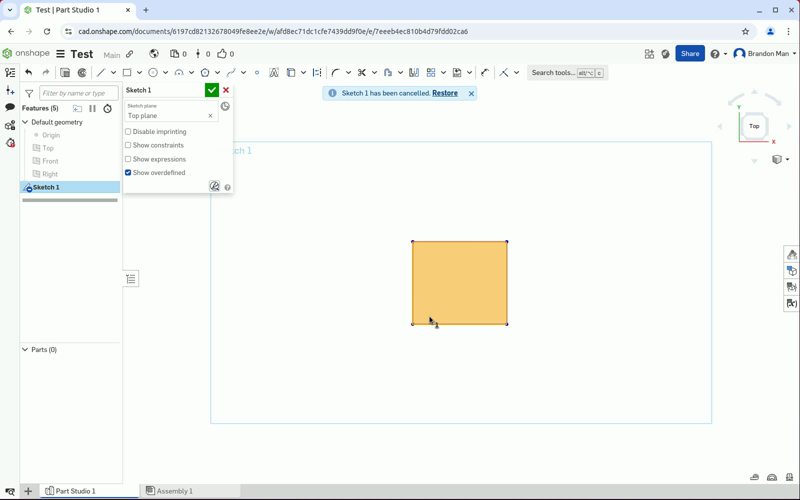
mouse_move(73, 352)
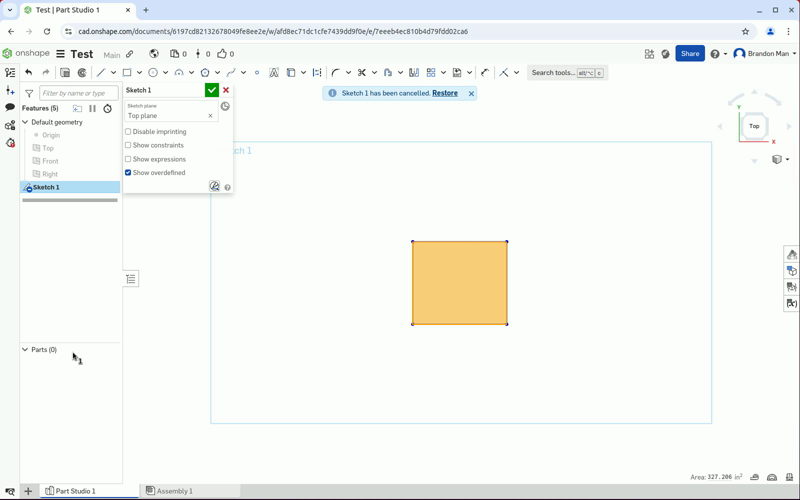
key(shift+y)
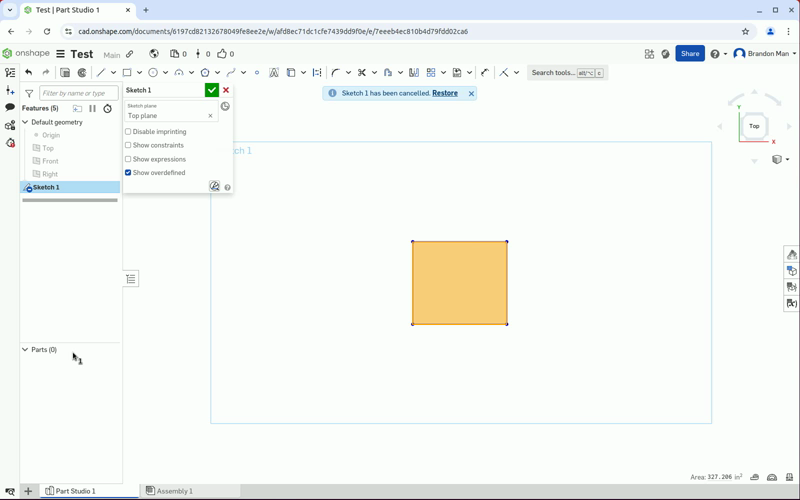
key(shift+e)
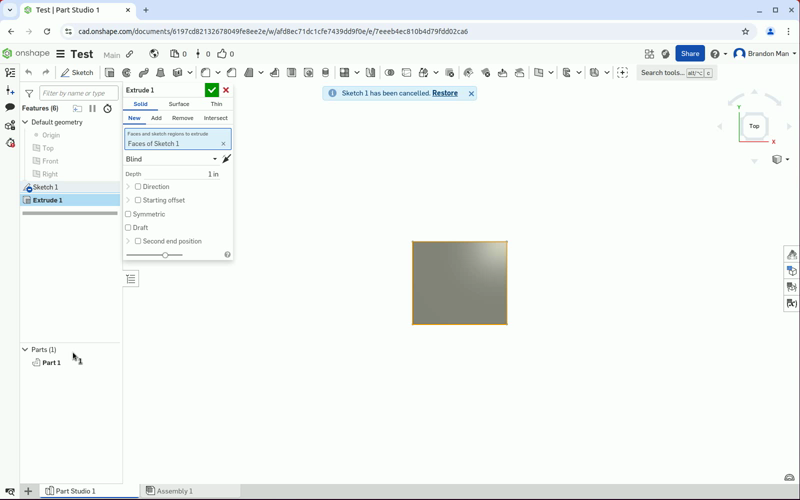
mouse_move(143, 106)
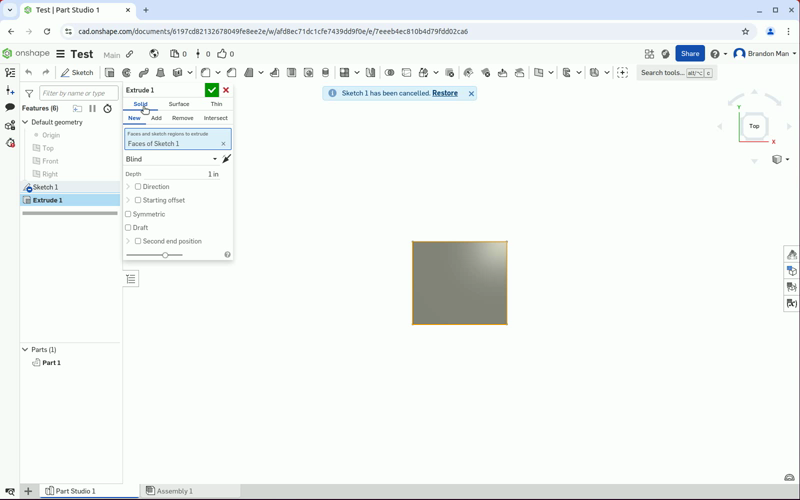
click(143, 106)
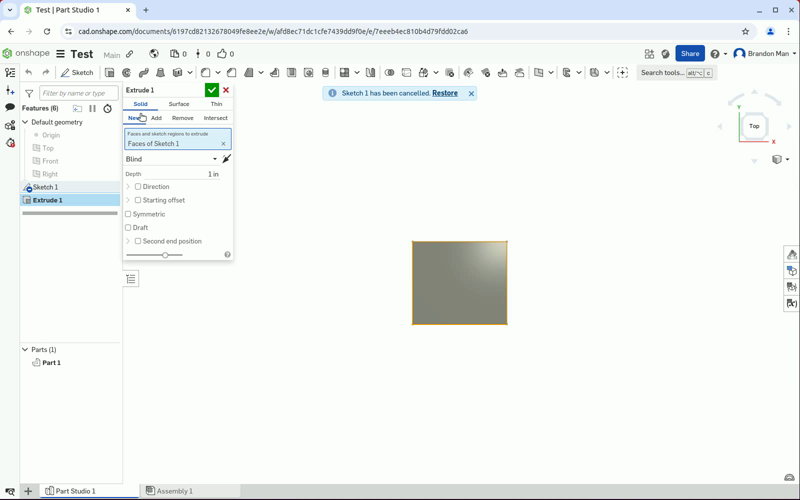
mouse_move(137, 120)
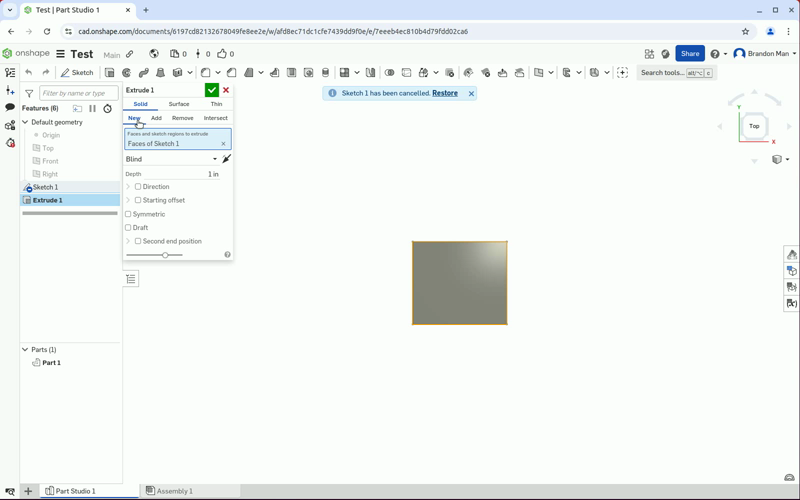
click(137, 120)
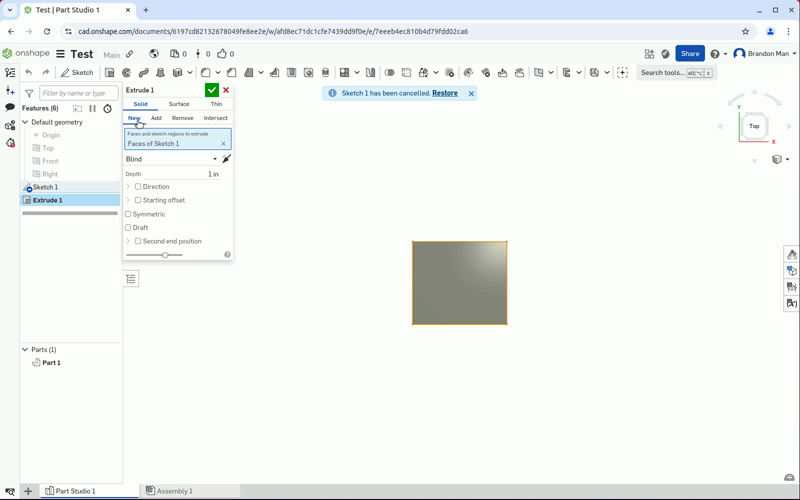
key(tab, 4)
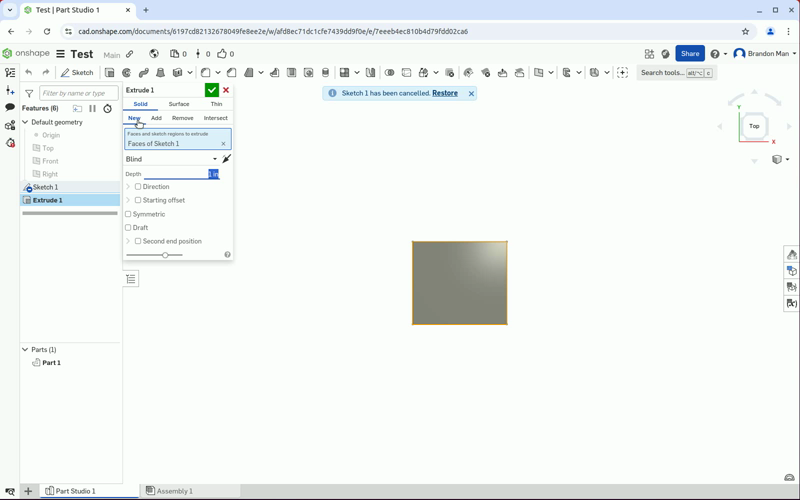
text(19.257)
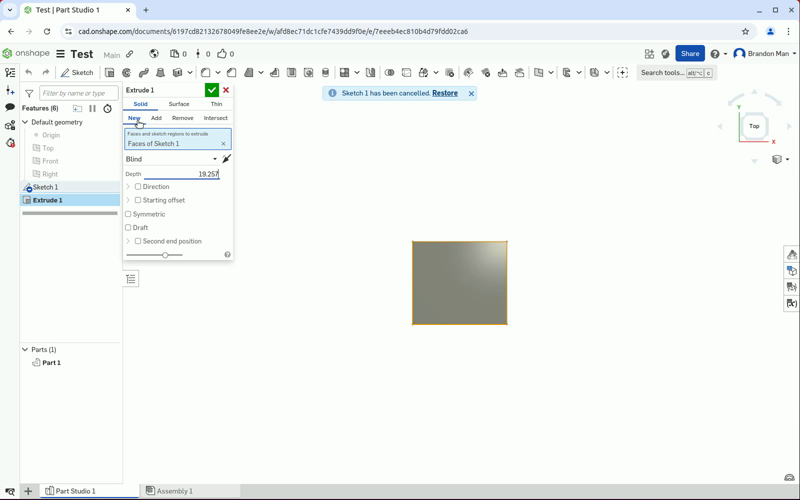
key(enter)
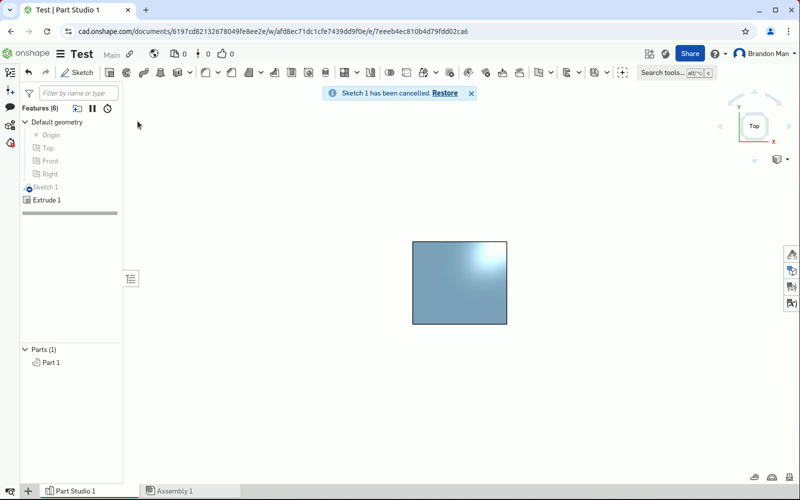
key(shift+h)
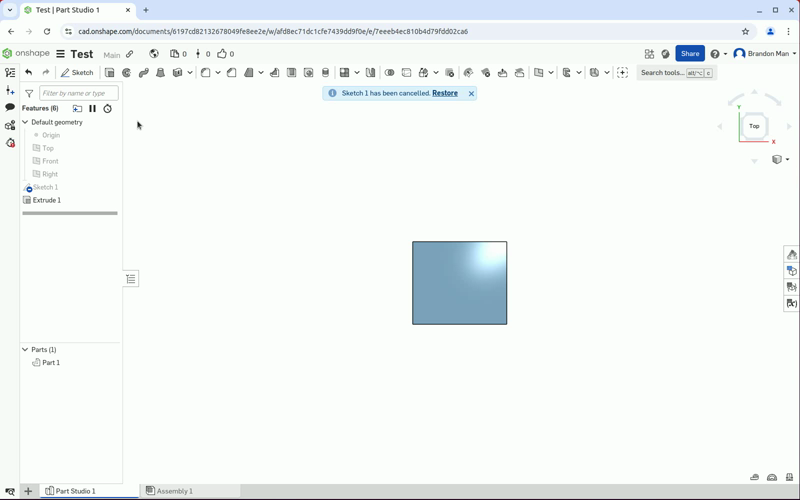
key(shift+h)
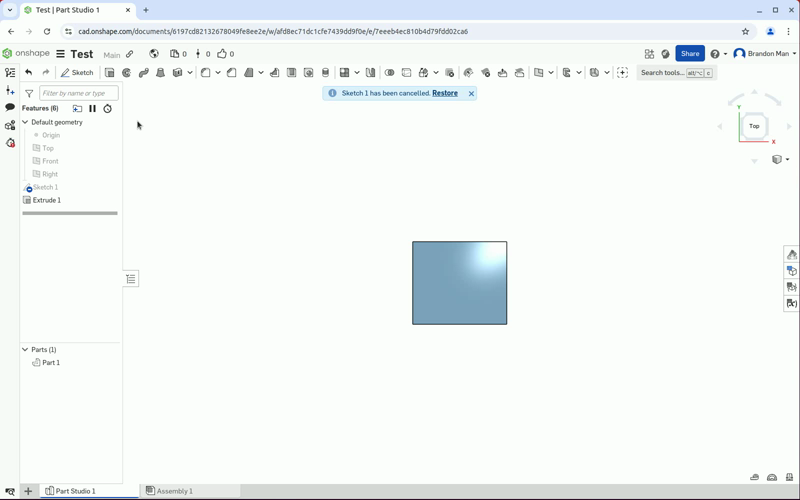
mouse_move(73, 189)
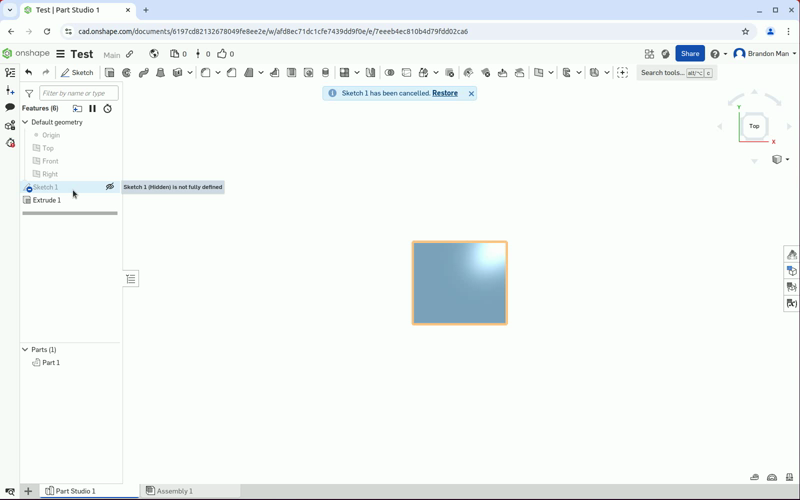
click(73, 189)
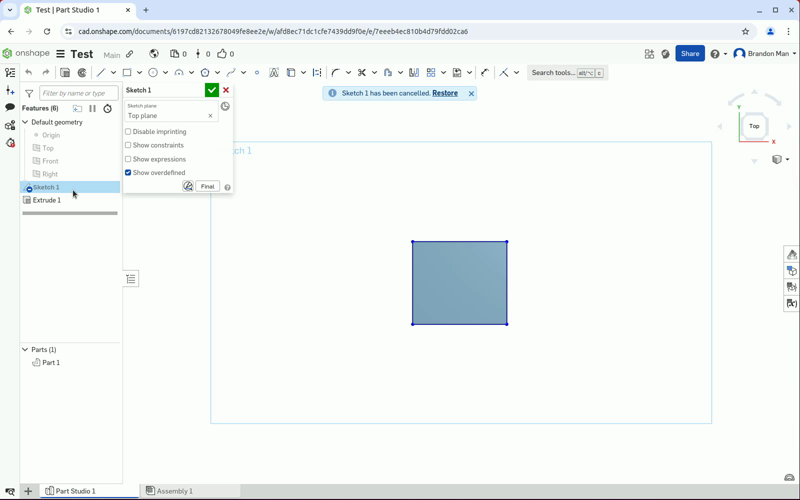
mouse_move(229, 92)
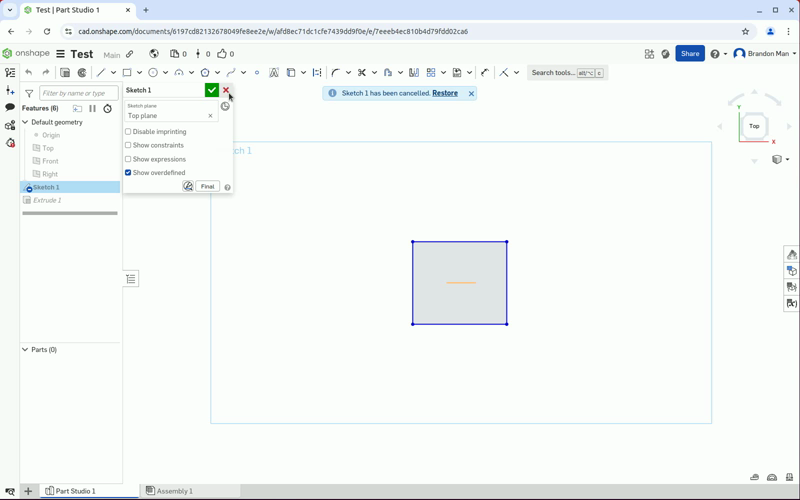
click(229, 92)
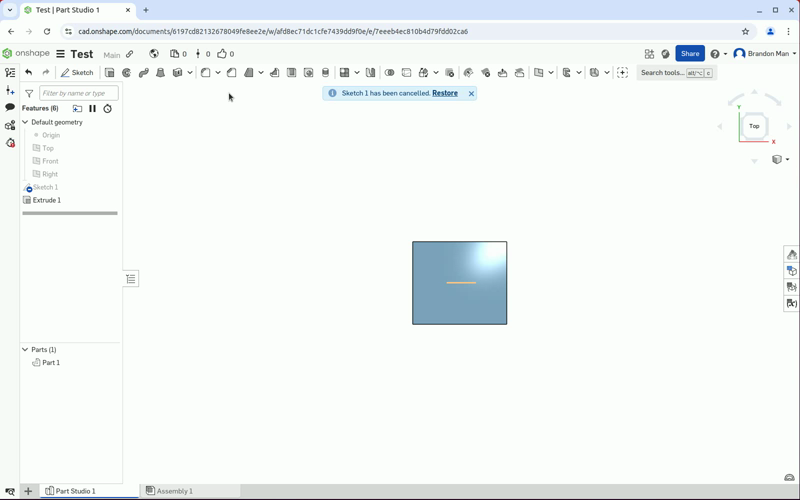
mouse_move(541, 75)
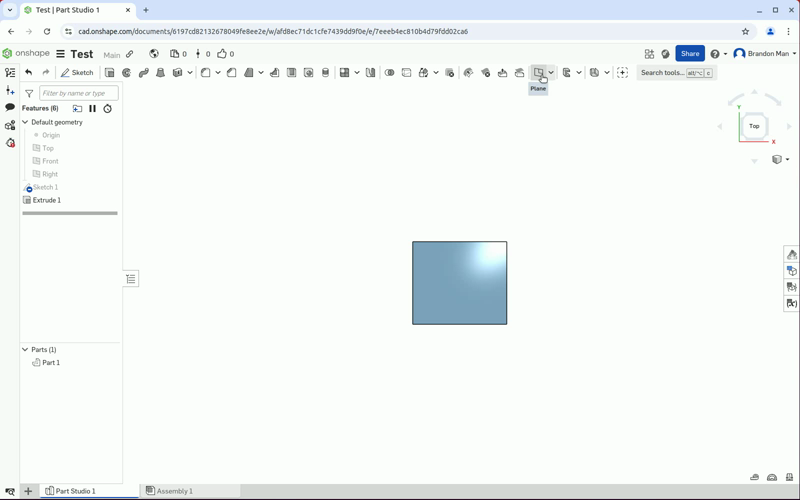
click(541, 75)
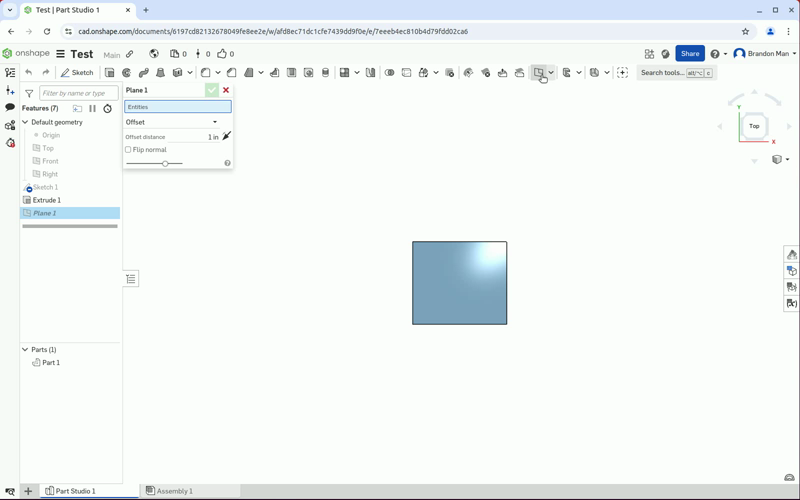
mouse_move(73, 150)
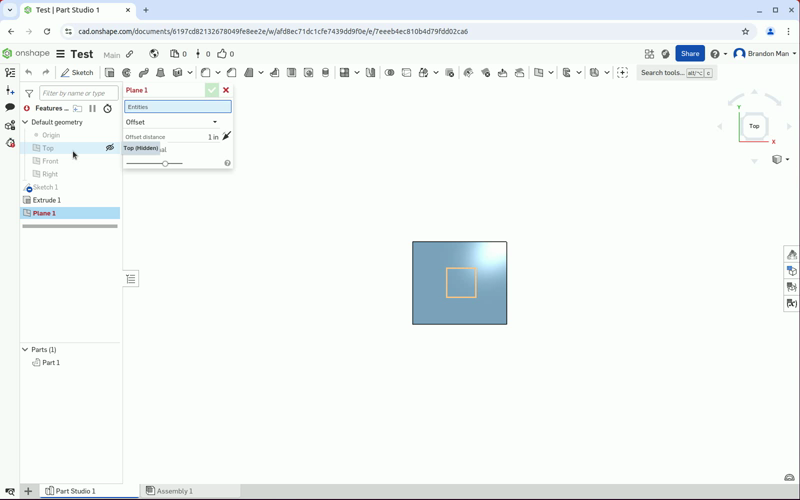
click(73, 150)
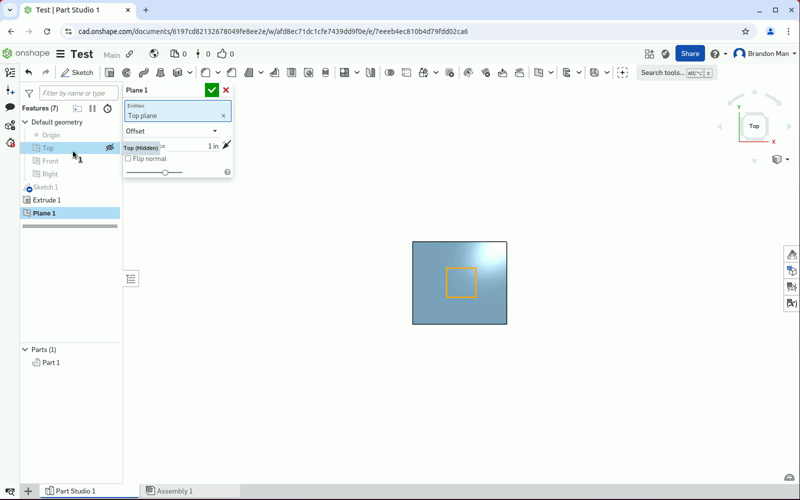
key(tab, 2)
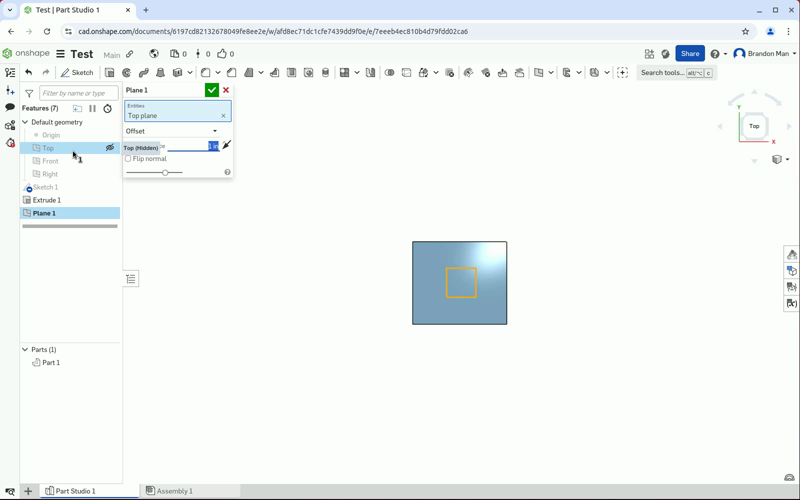
text(19.257)
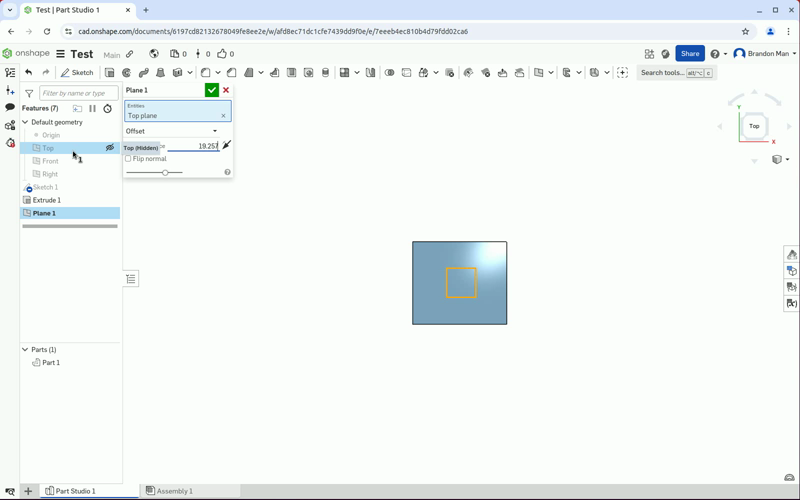
key(enter, 2)
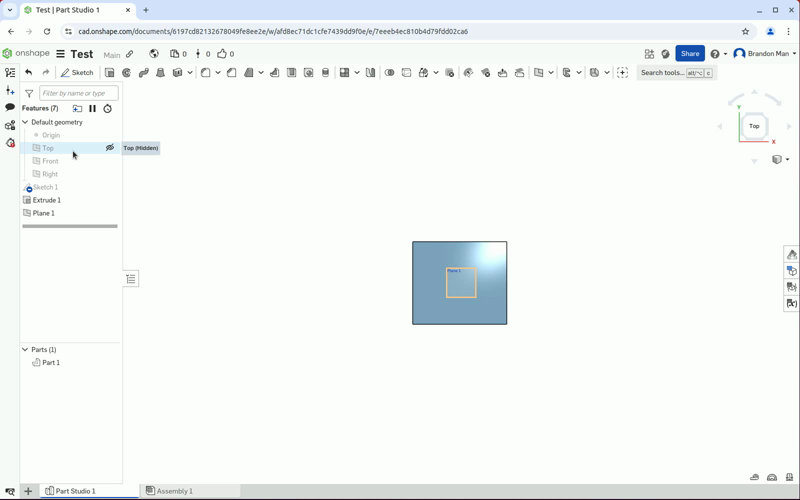
key(shift+s)
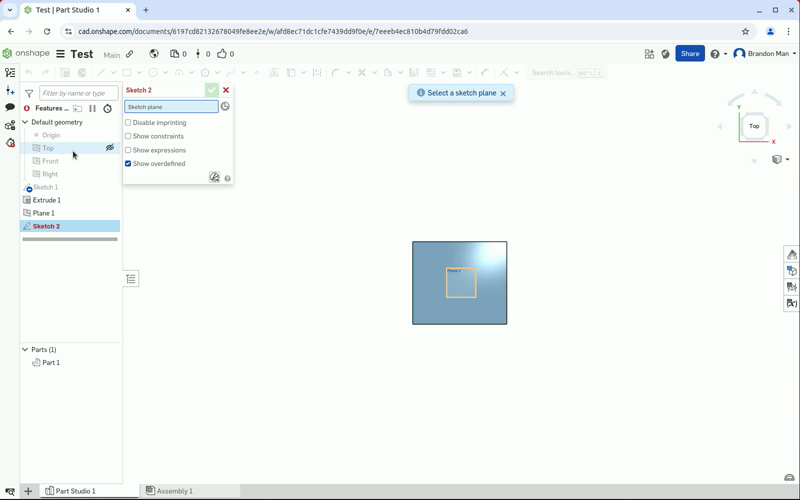
mouse_move(73, 215)
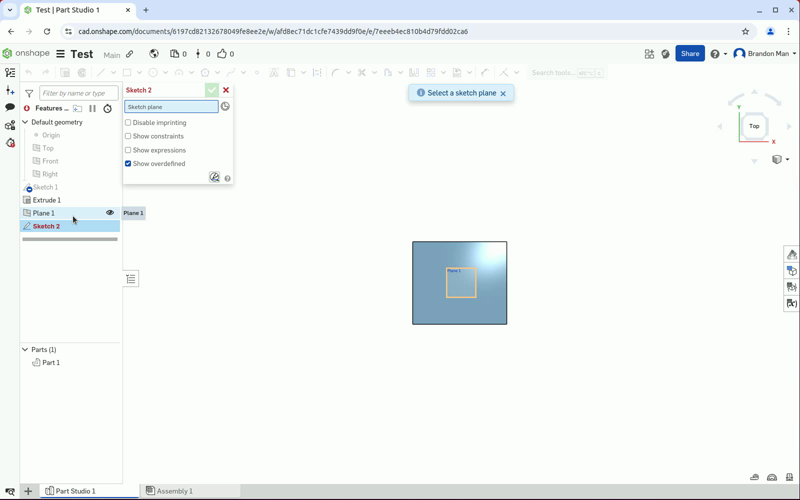
click(73, 215)
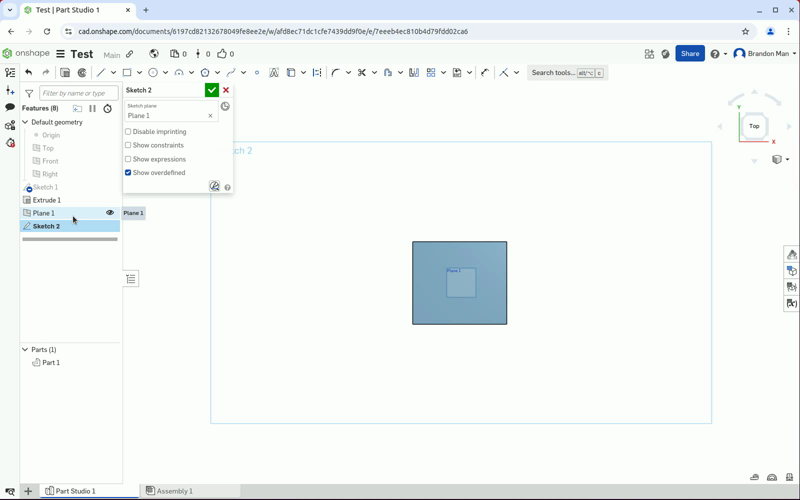
mouse_move(73, 352)
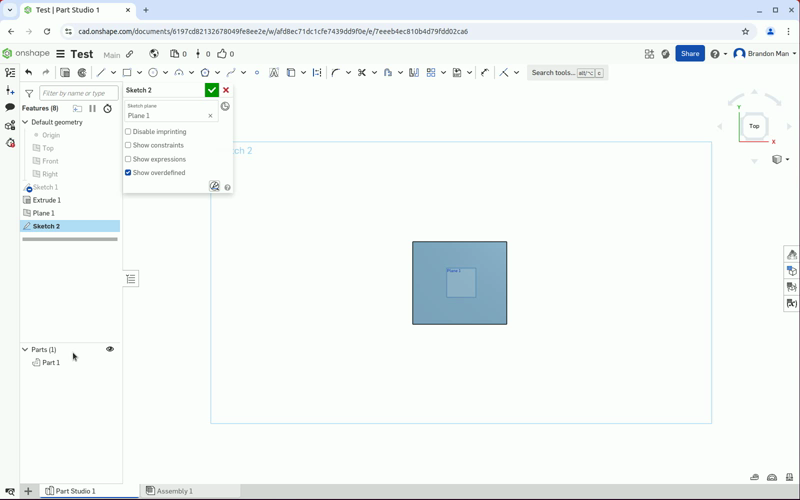
key(y)
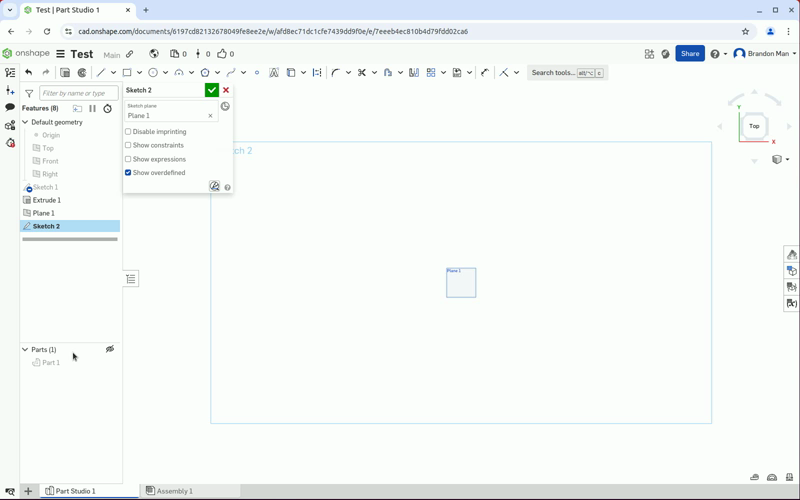
key(l)
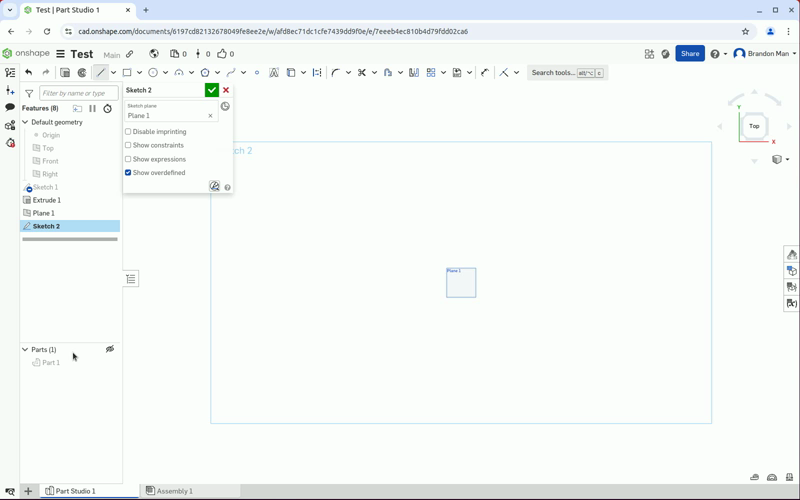
key_down(shift)
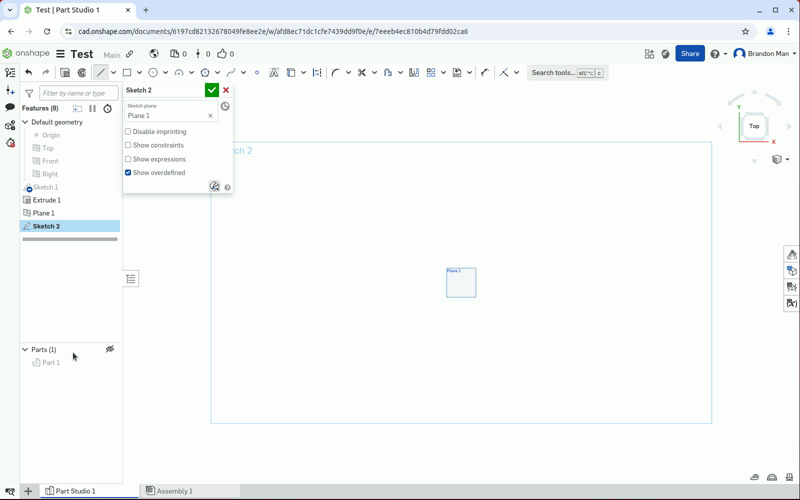
mouse_move(437, 306)
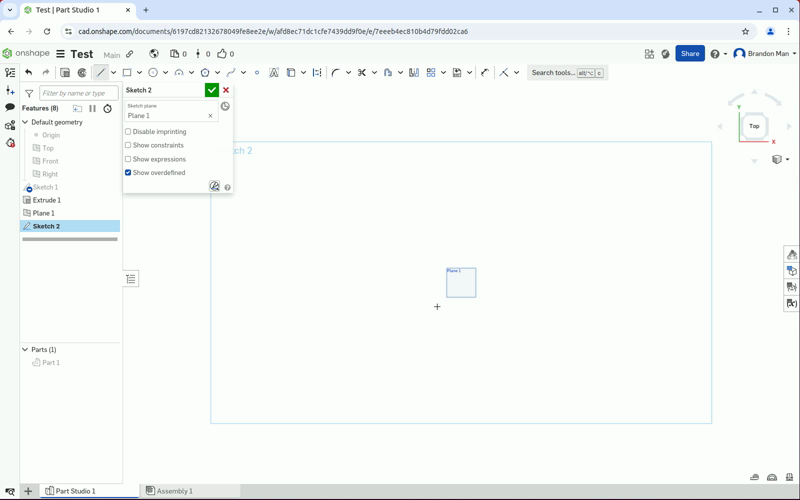
click(437, 306)
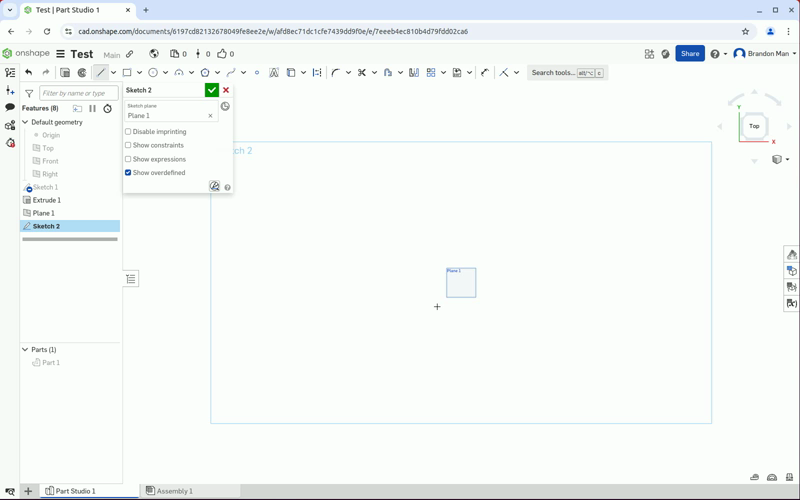
key_up(shift)
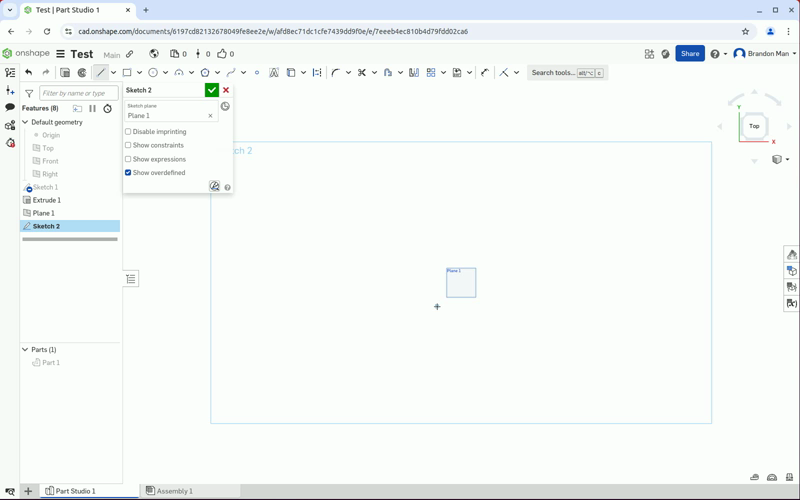
key_down(shift)
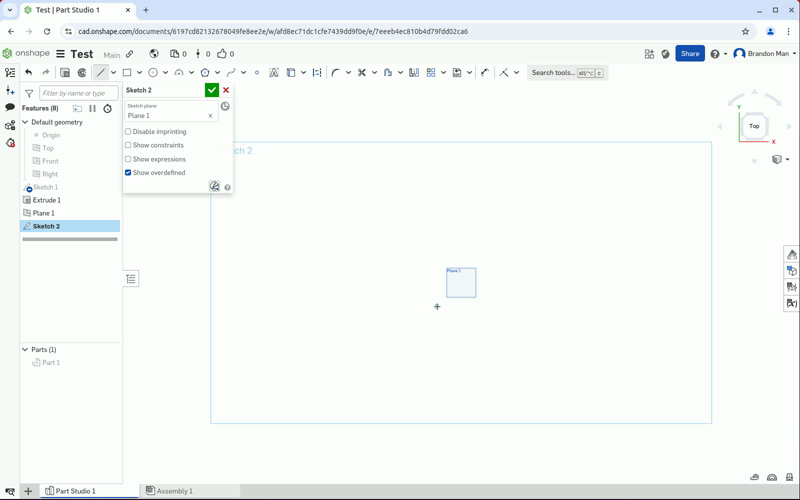
mouse_move(467, 306)
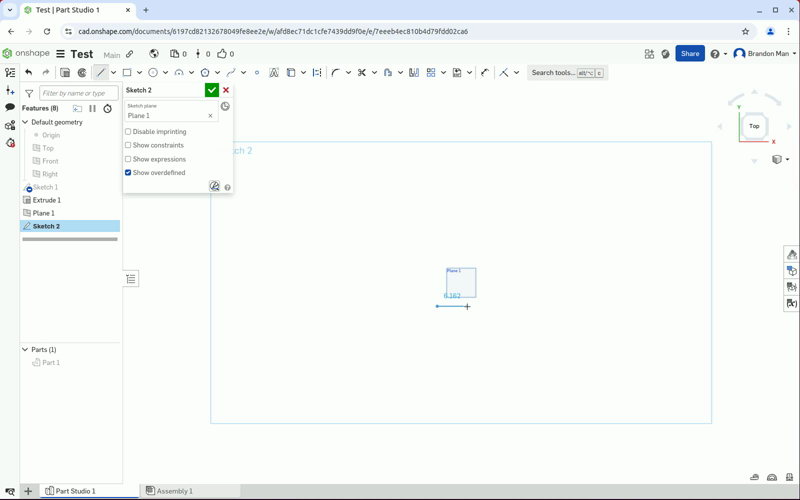
mouse_move(488, 306)
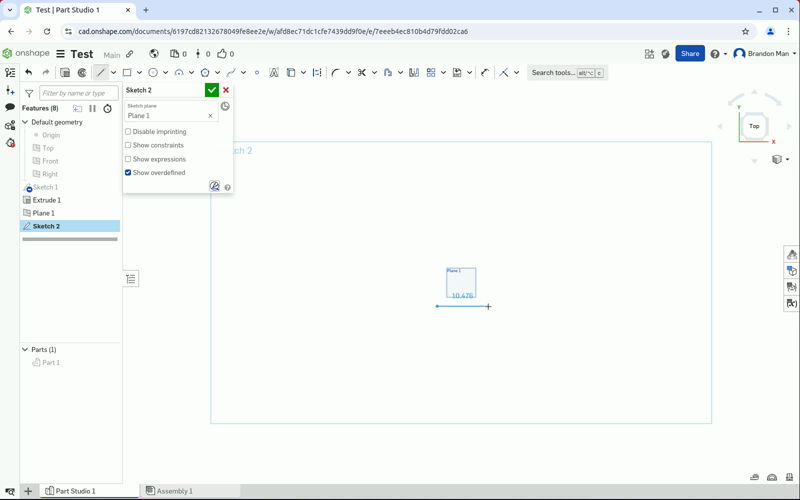
click(488, 306)
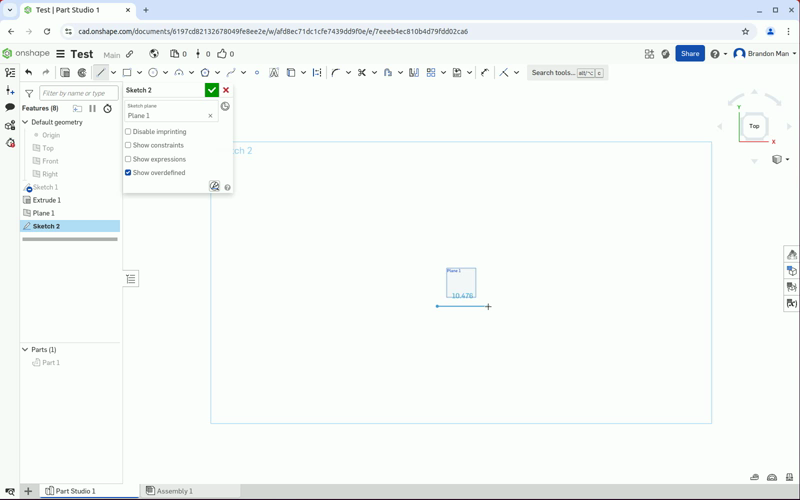
key_up(shift)
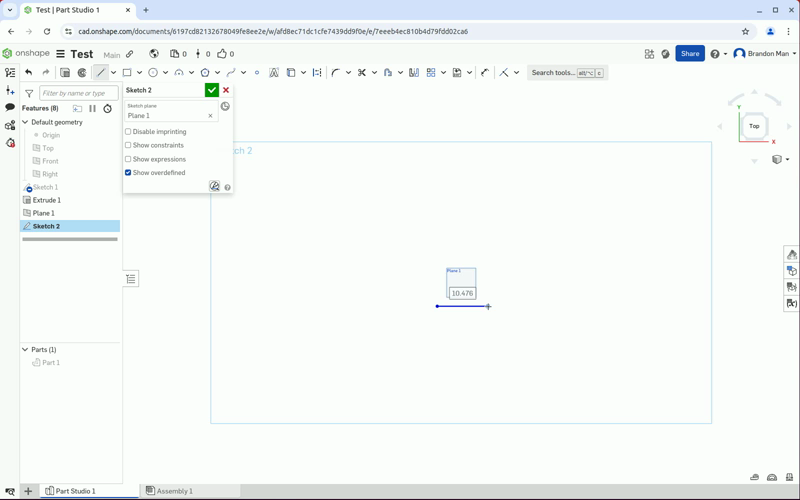
key_down(shift)
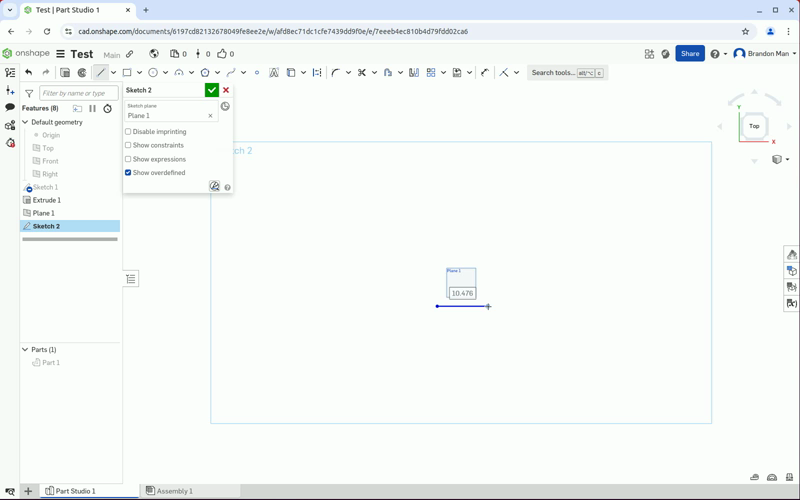
mouse_move(518, 306)
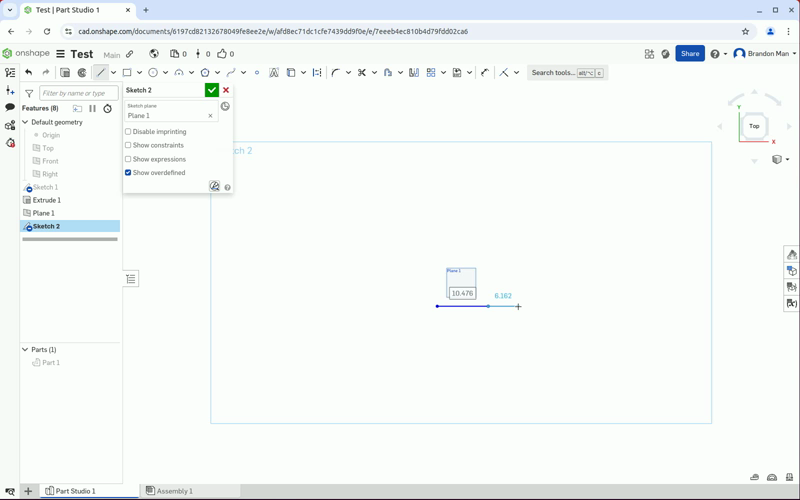
mouse_move(488, 267)
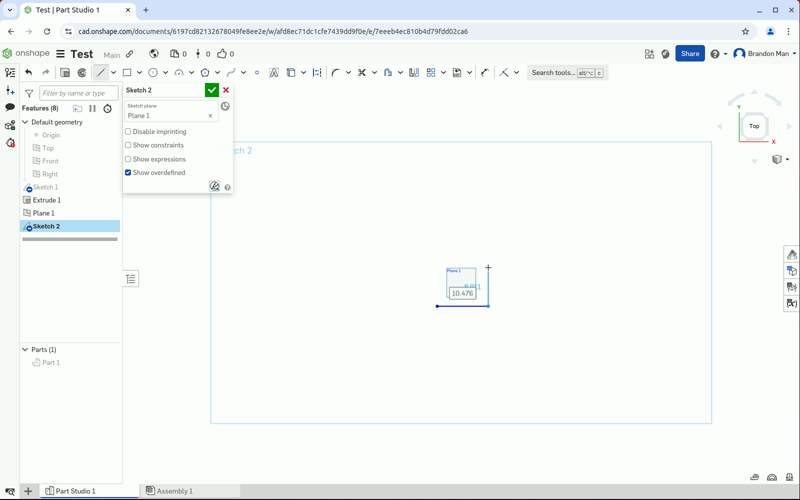
click(488, 267)
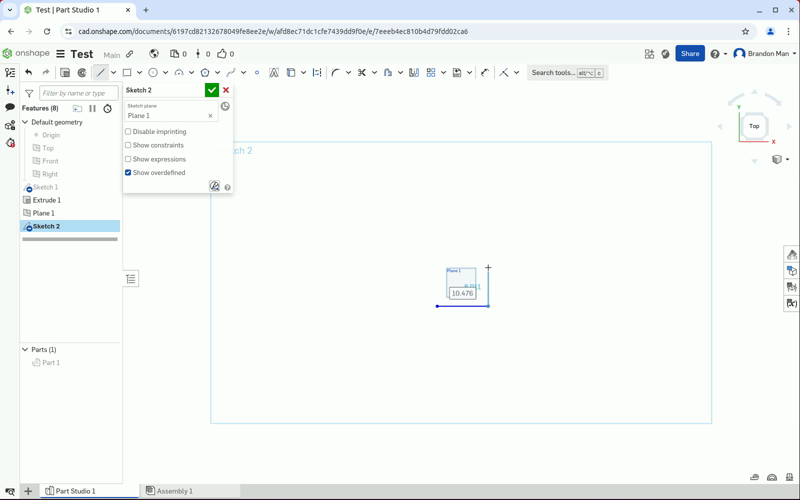
key_up(shift)
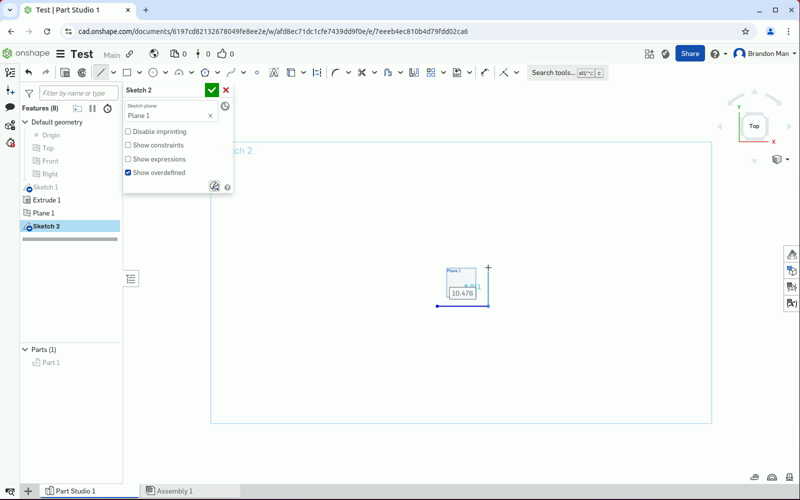
key_down(shift)
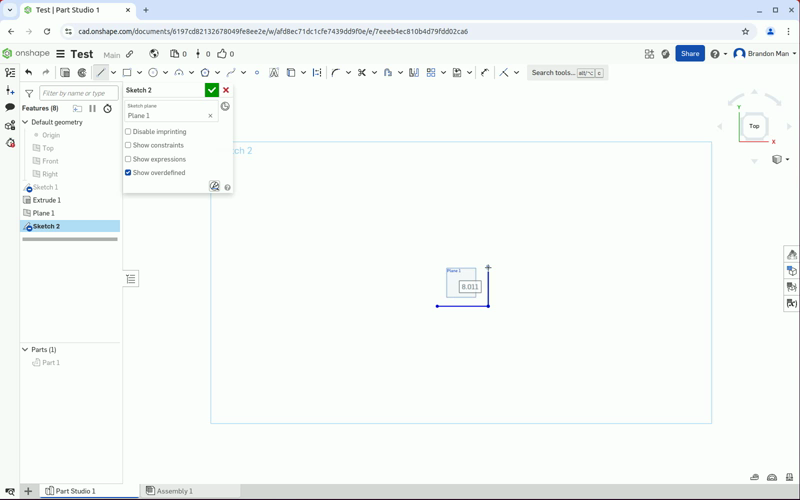
mouse_move(518, 267)
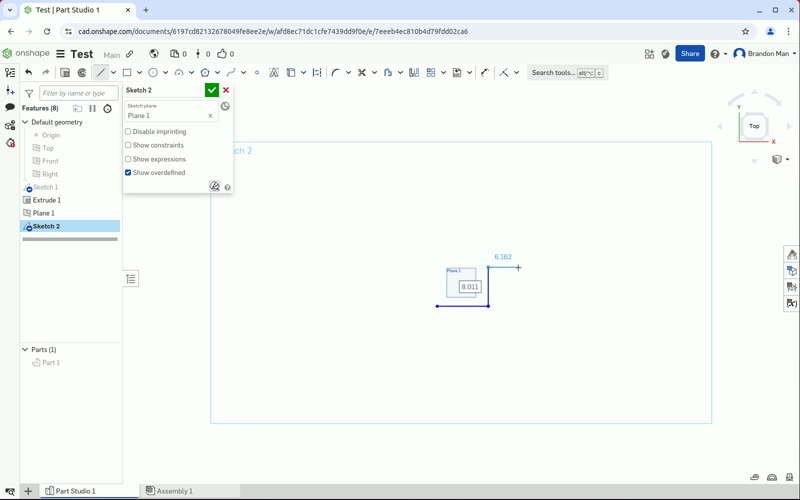
mouse_move(437, 267)
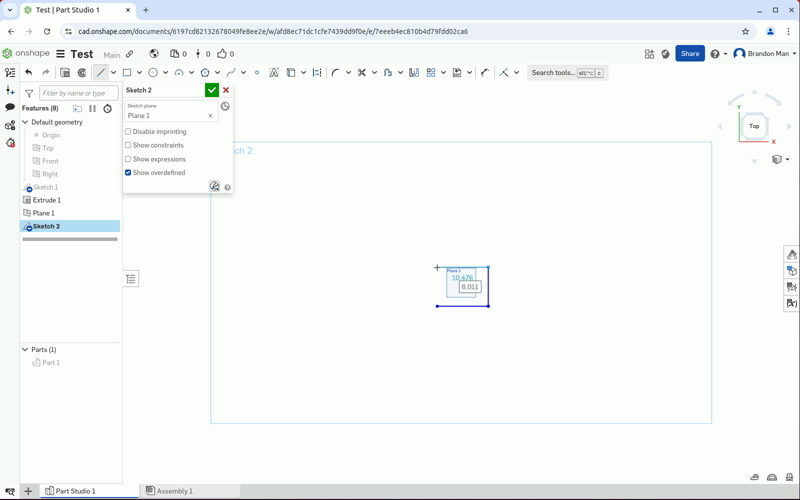
click(437, 267)
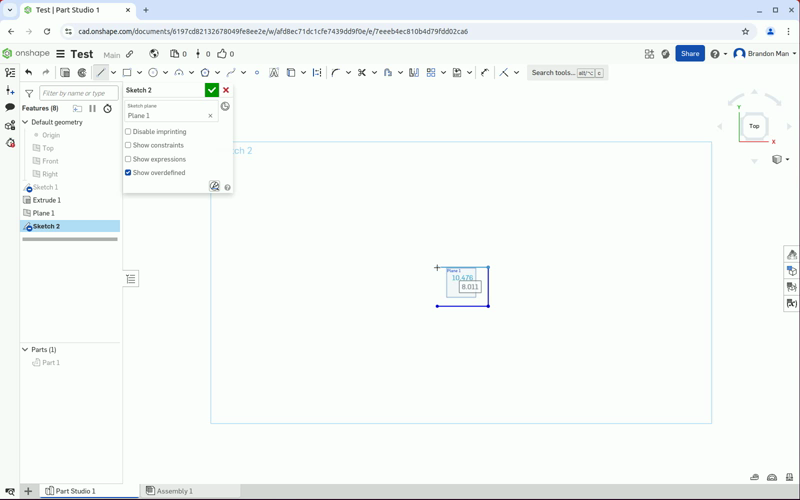
key_up(shift)
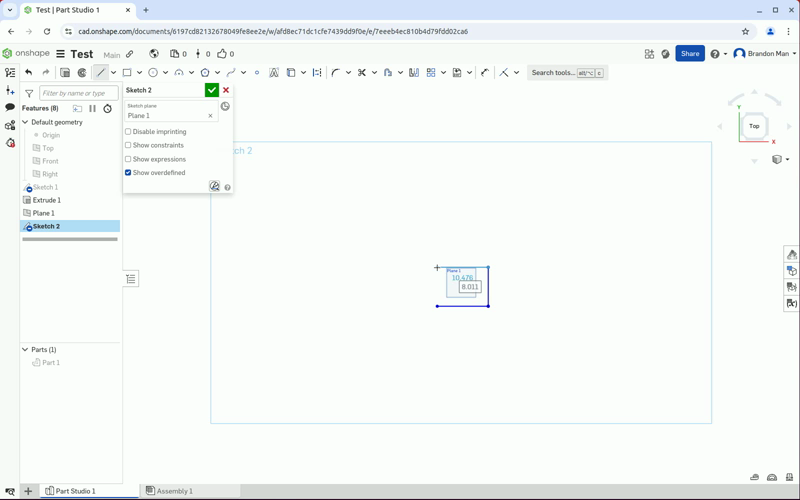
mouse_move(467, 267)
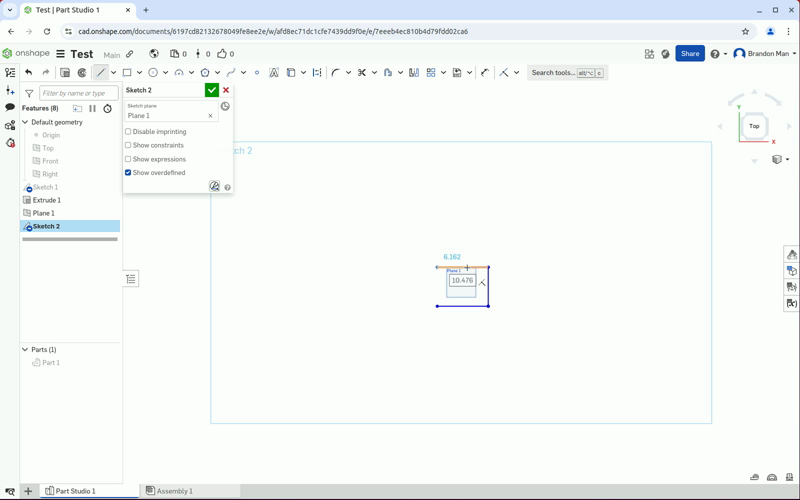
key_down(shift)
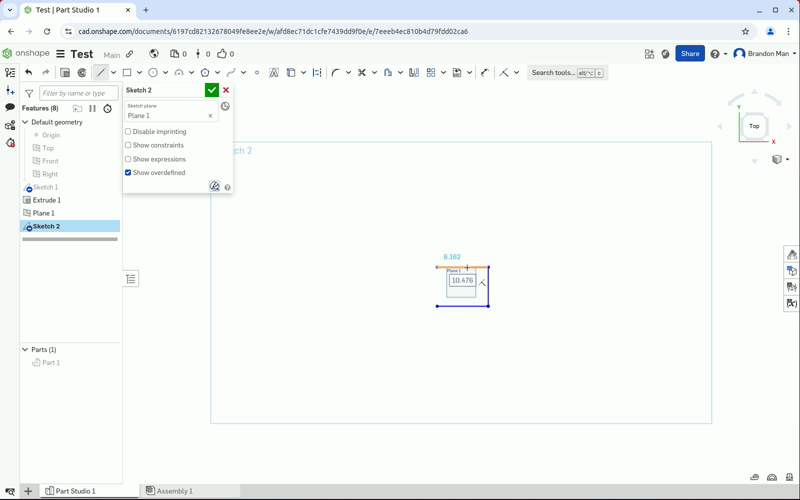
mouse_move(437, 306)
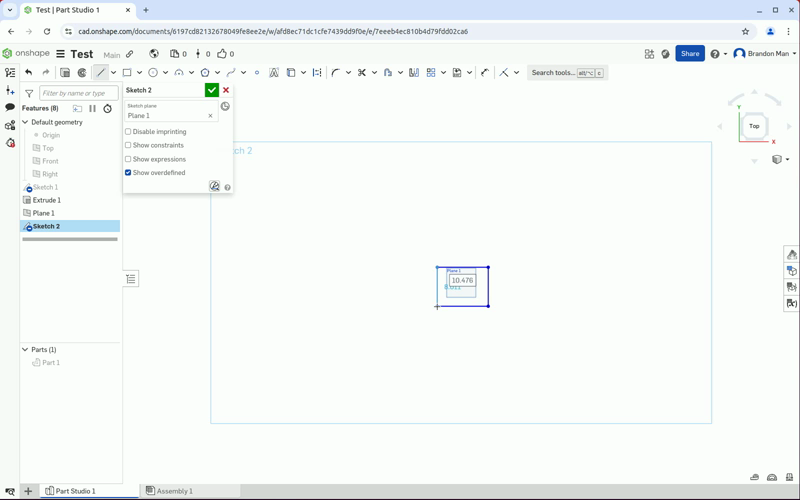
key_up(shift)
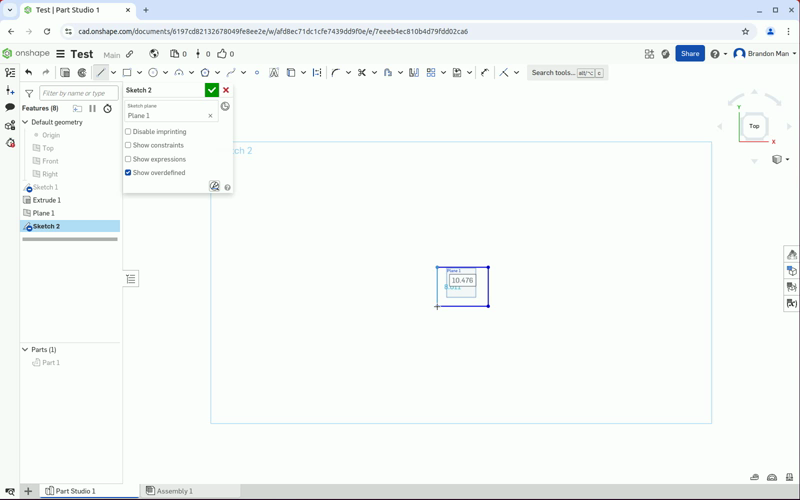
click(437, 306)
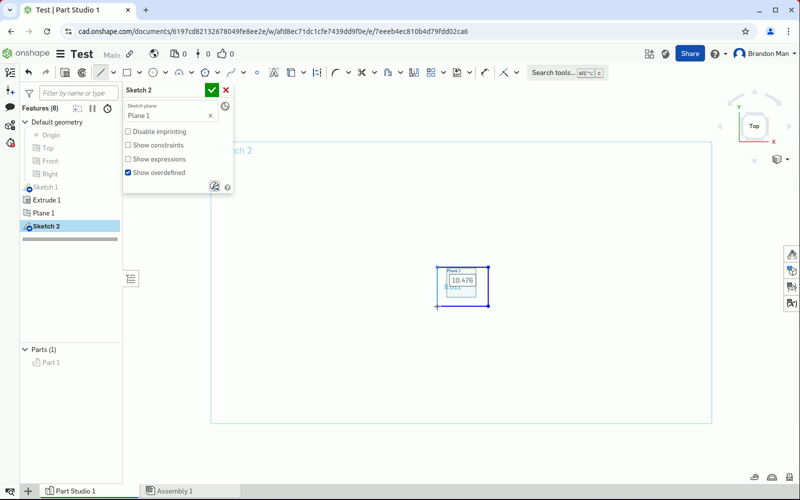
key(esc)
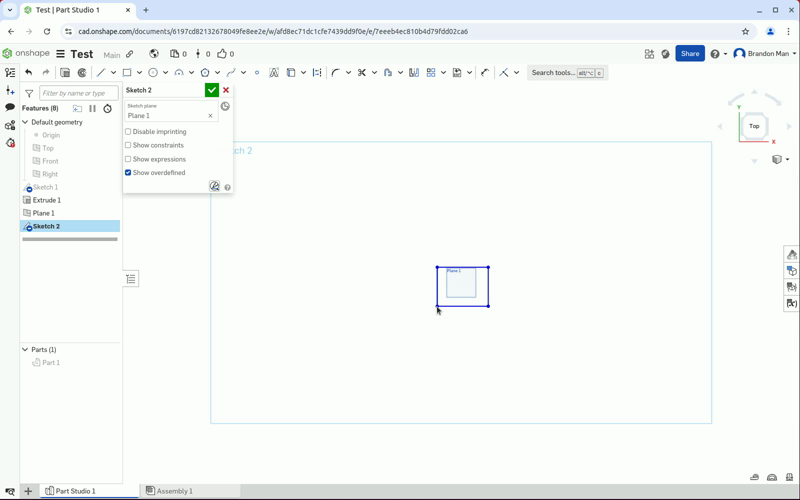
mouse_move(475, 294)
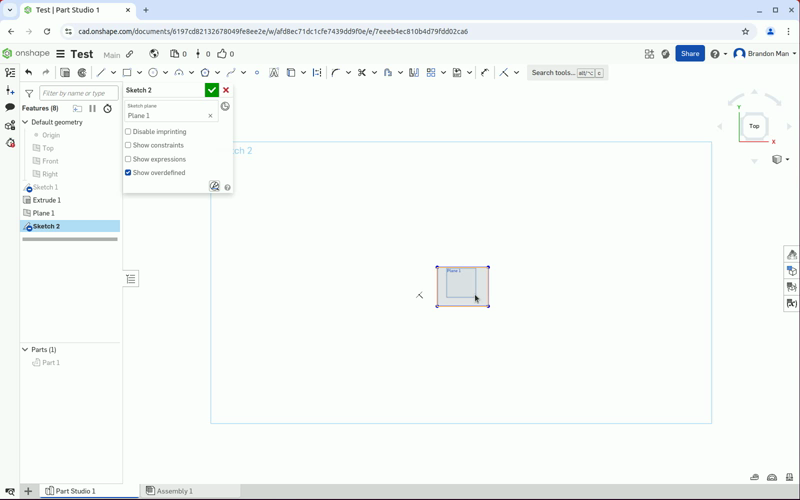
click(475, 294)
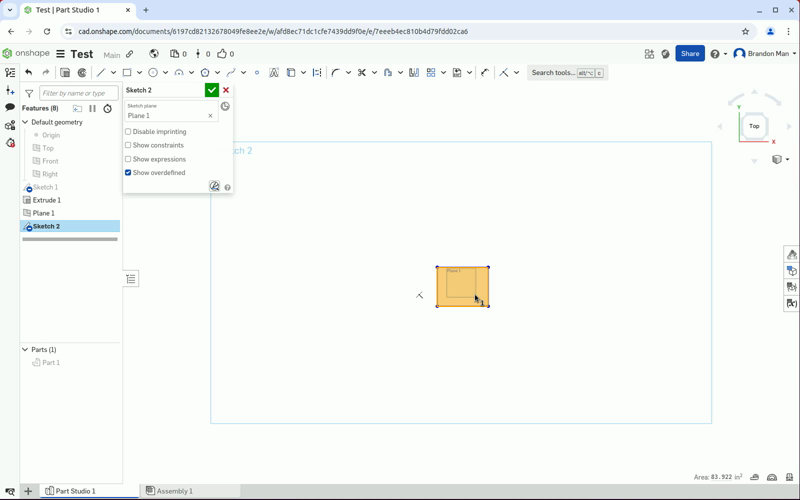
mouse_move(73, 352)
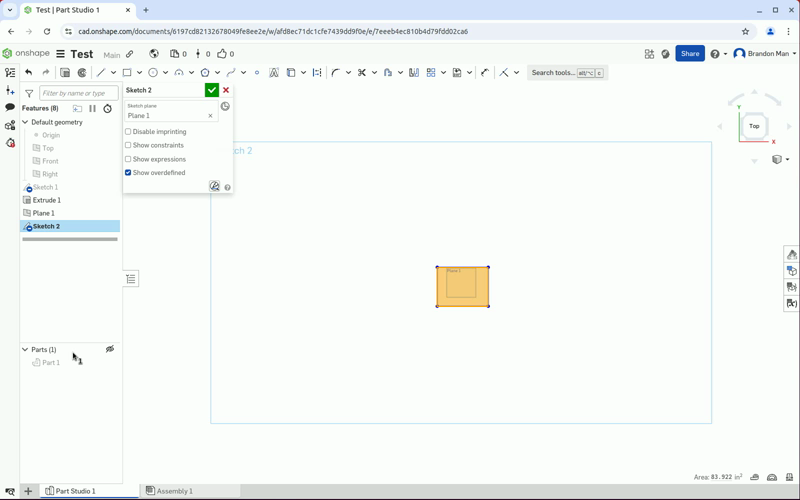
key(shift+y)
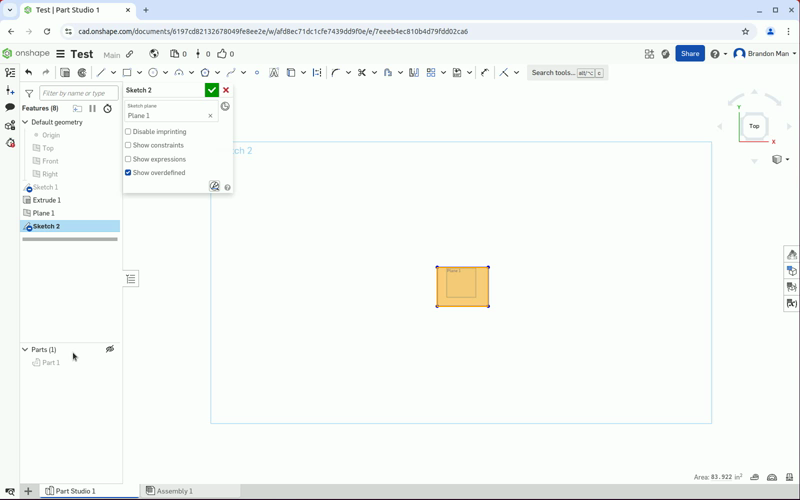
key(shift+e)
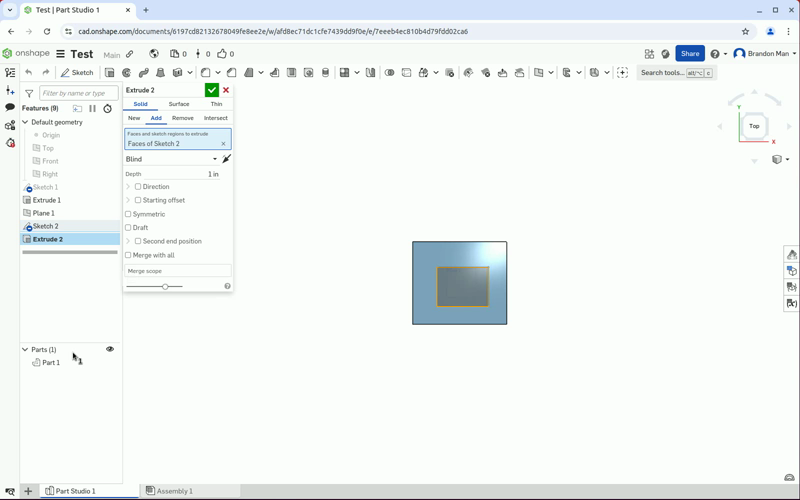
mouse_move(143, 106)
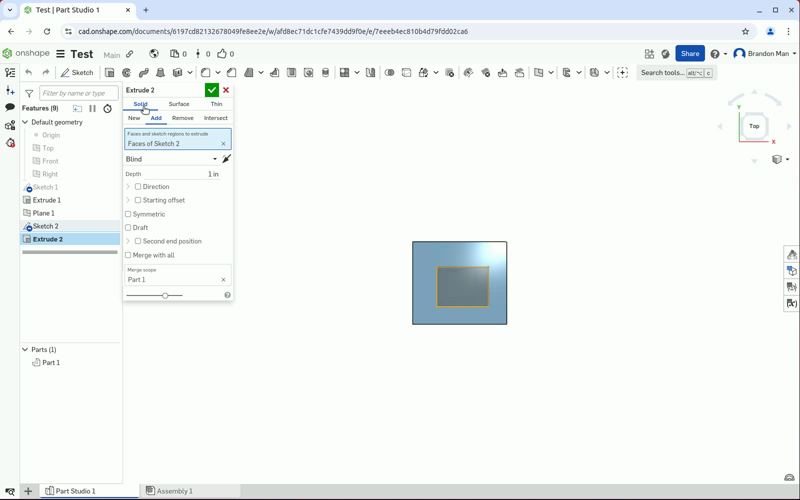
click(143, 106)
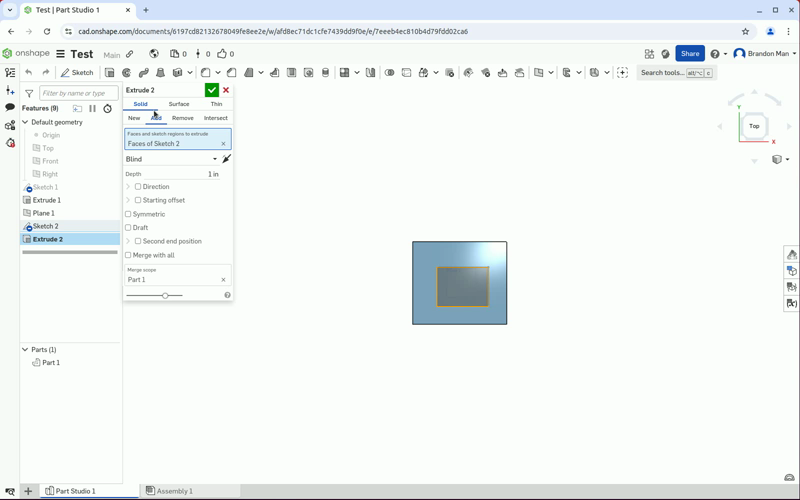
mouse_move(186, 120)
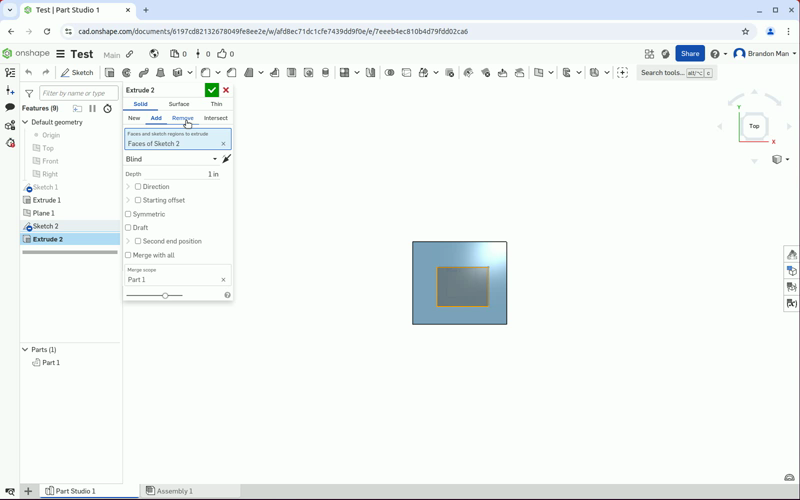
click(186, 120)
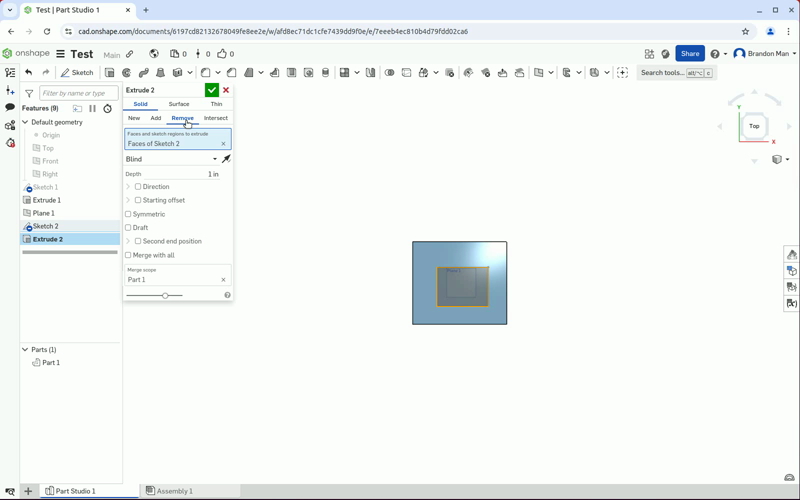
key(tab, 4)
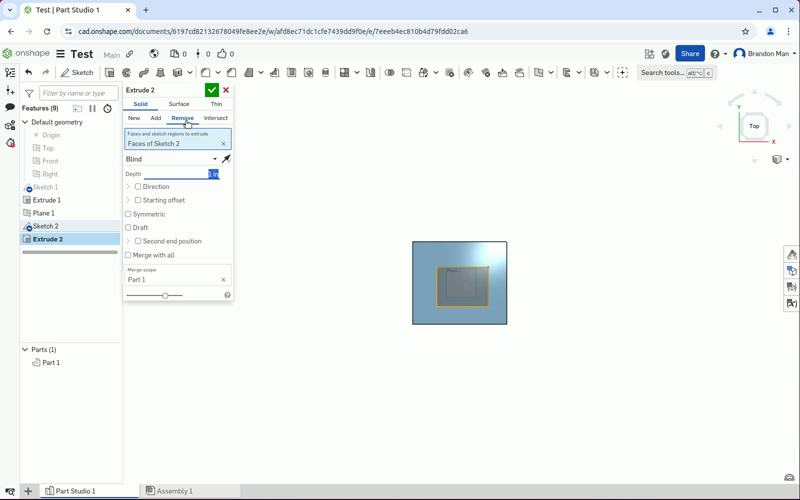
text(2.889)
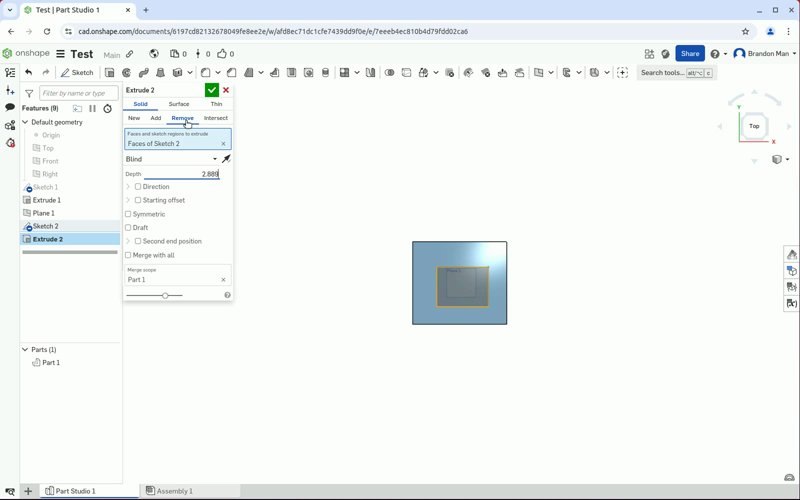
key(tab, 6)
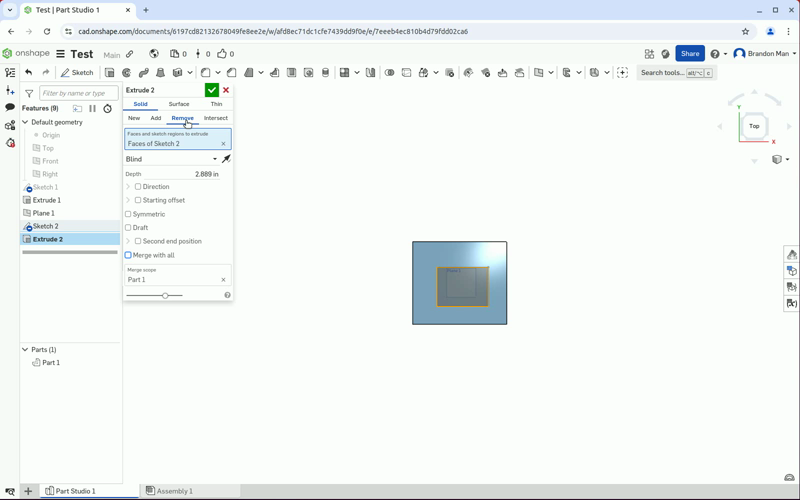
key(space)
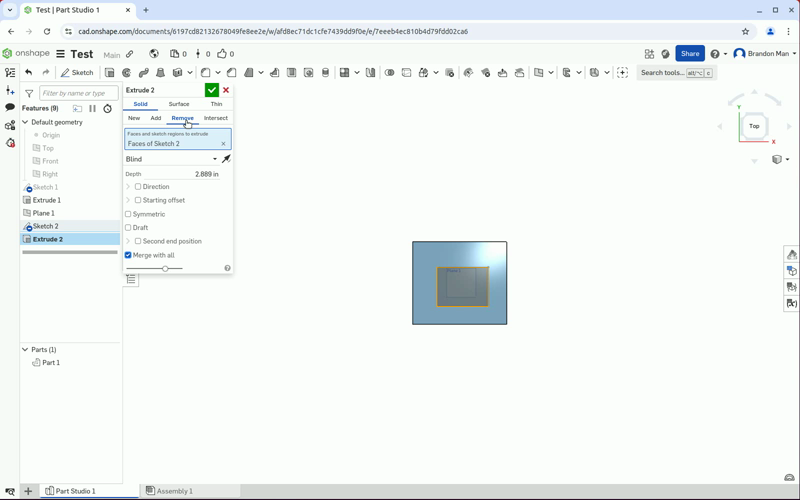
key(enter)
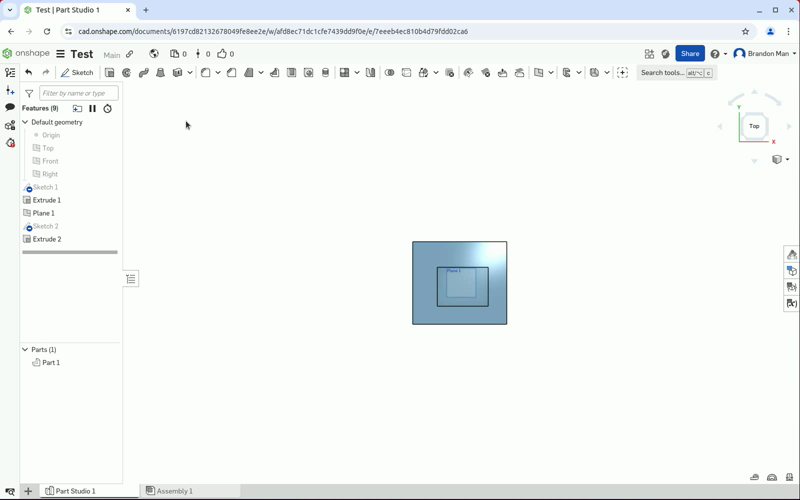
key(shift+h)
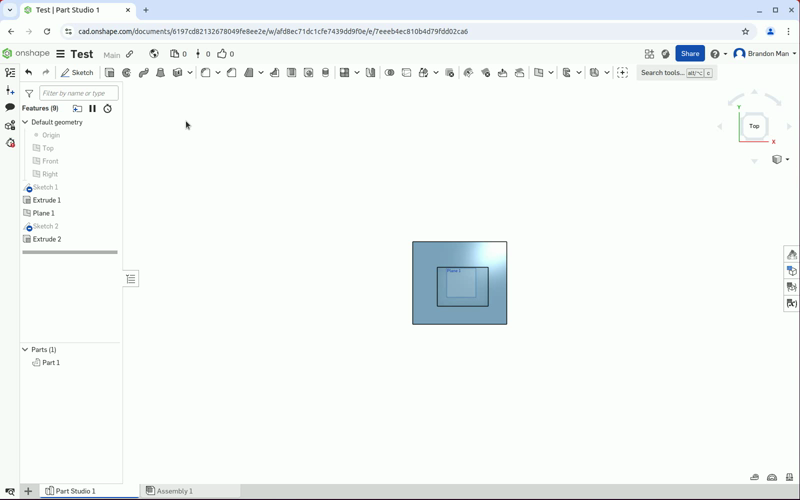
key(shift+h)
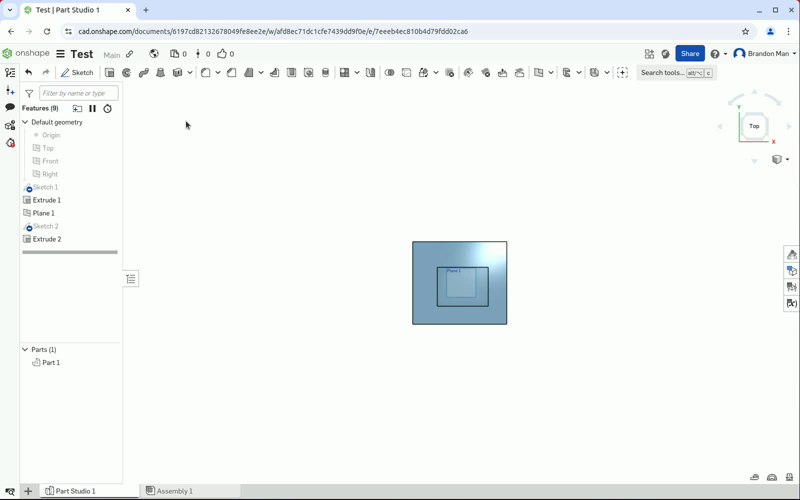
mouse_move(73, 189)
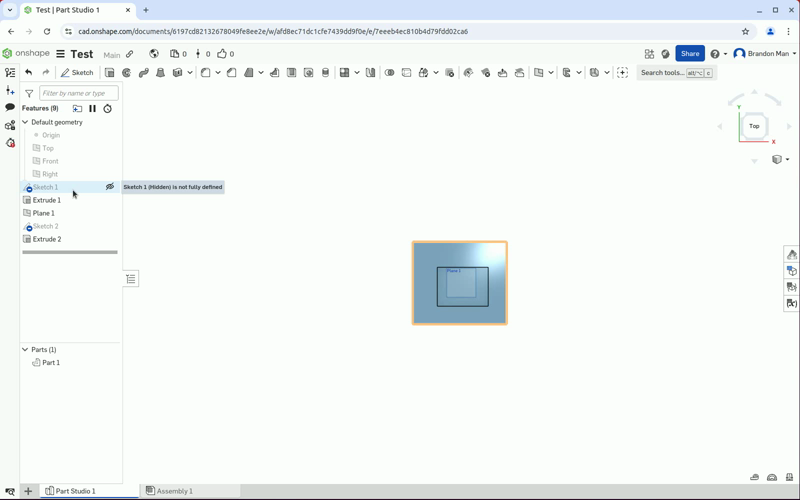
click(73, 189)
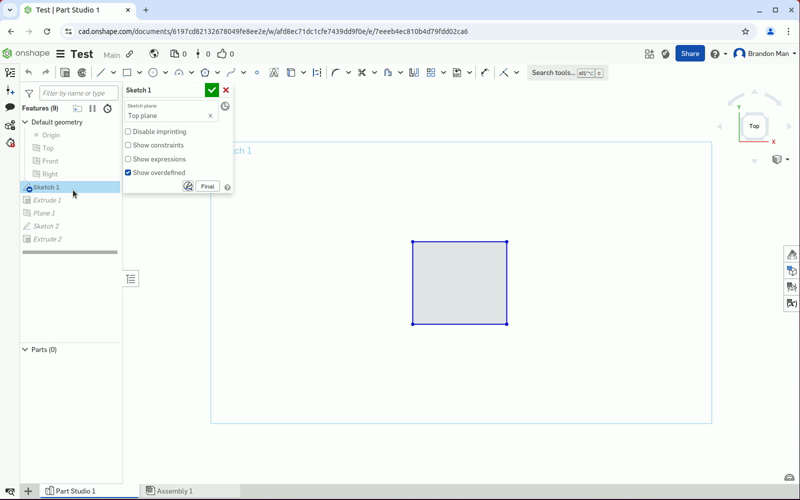
mouse_move(229, 92)
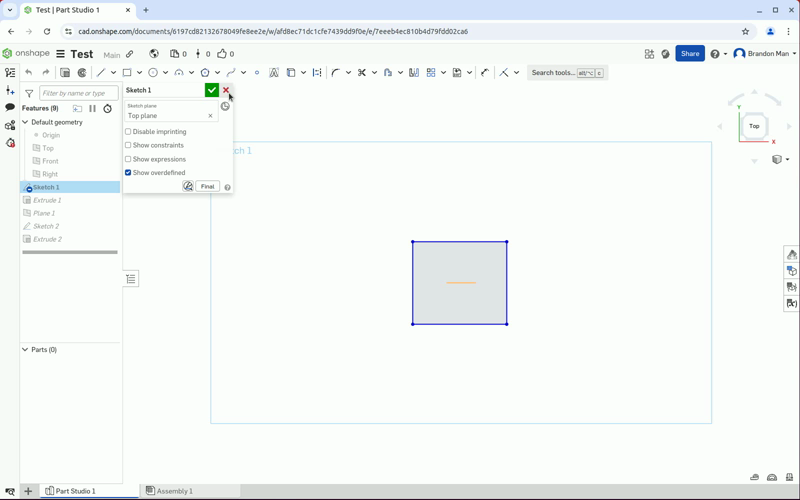
click(229, 92)
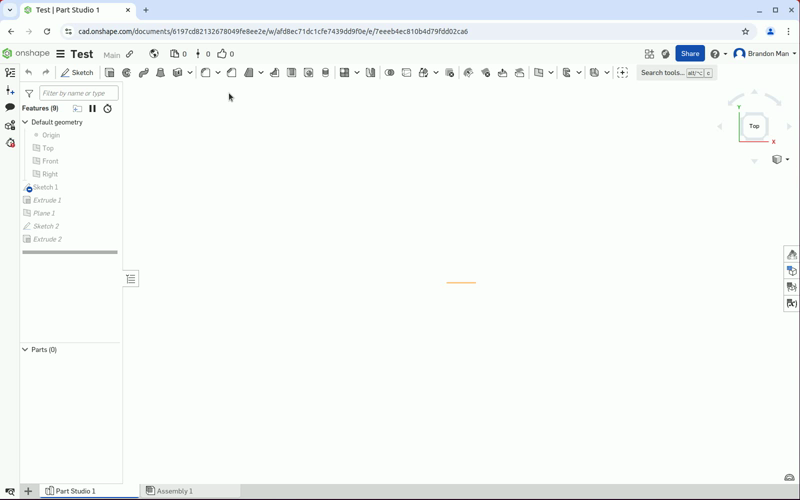
key(shift+s)
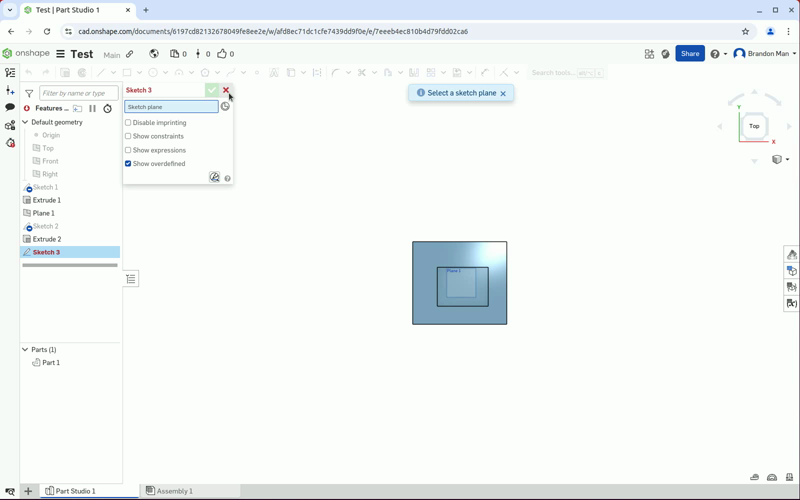
mouse_move(73, 215)
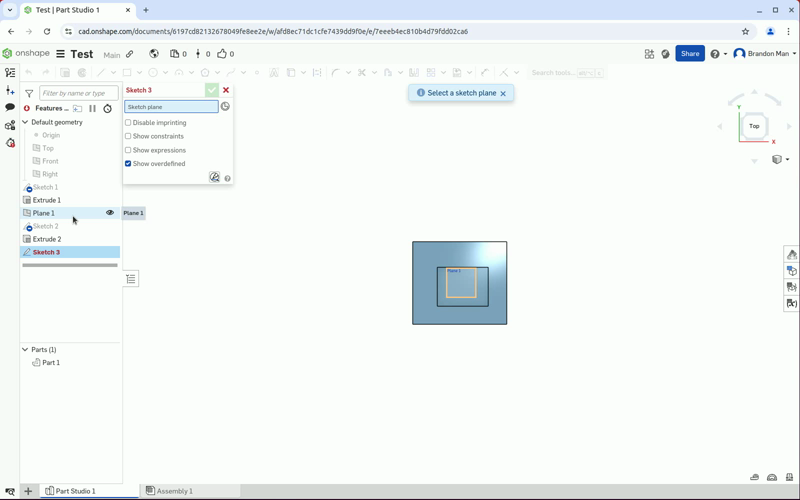
click(73, 215)
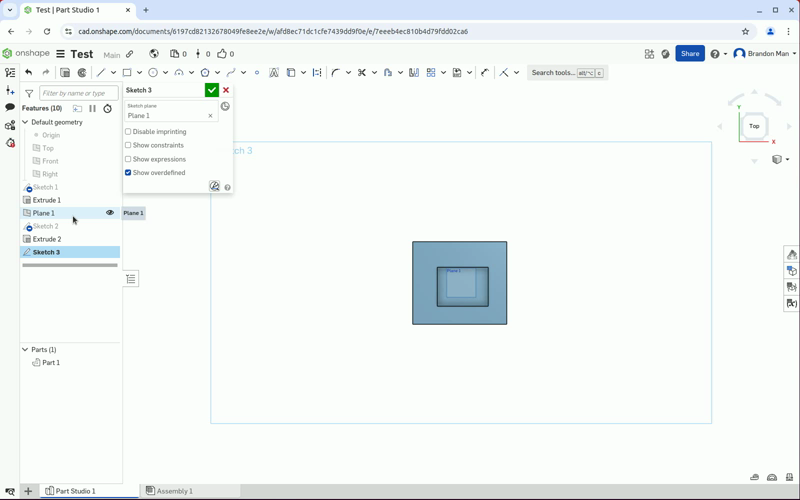
mouse_move(73, 352)
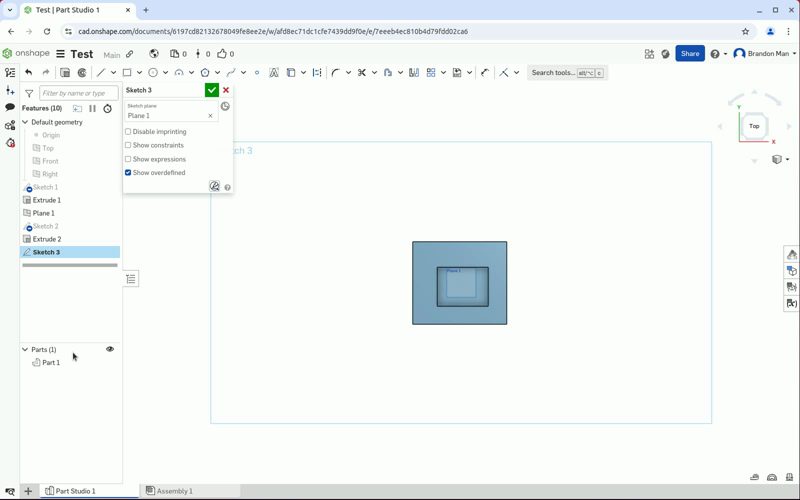
key(y)
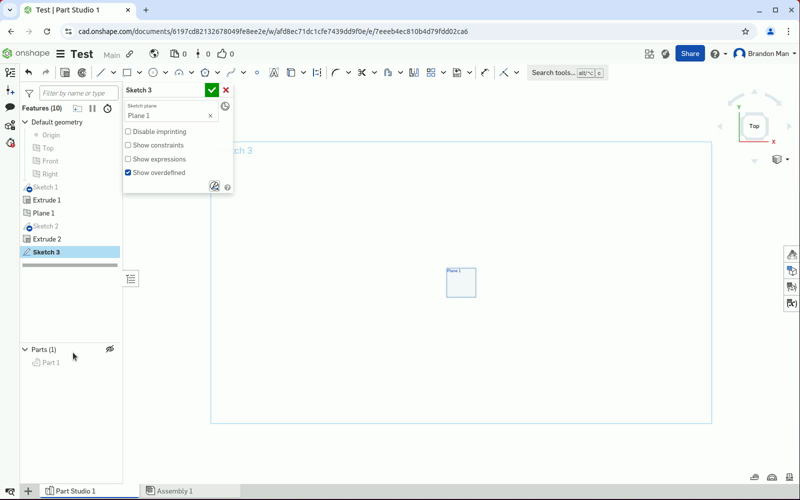
key(l)
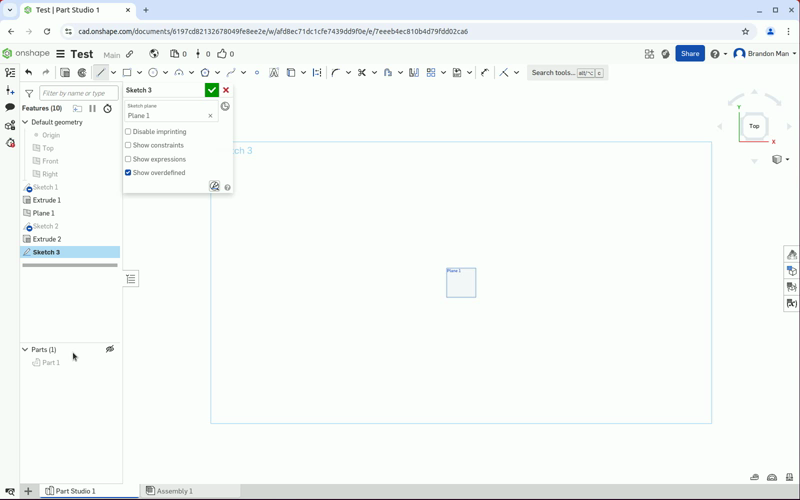
key_down(shift)
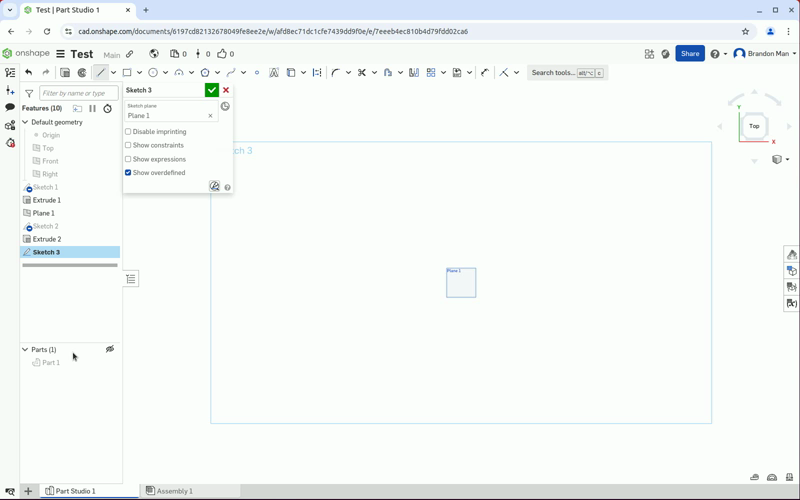
mouse_move(457, 267)
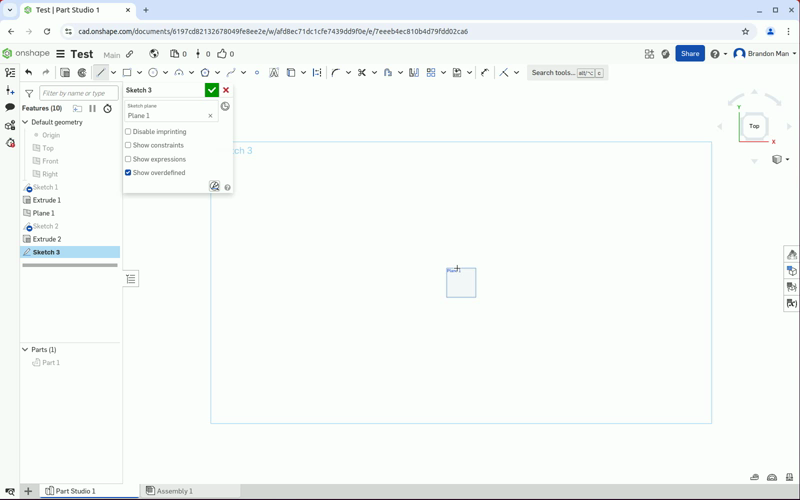
click(457, 267)
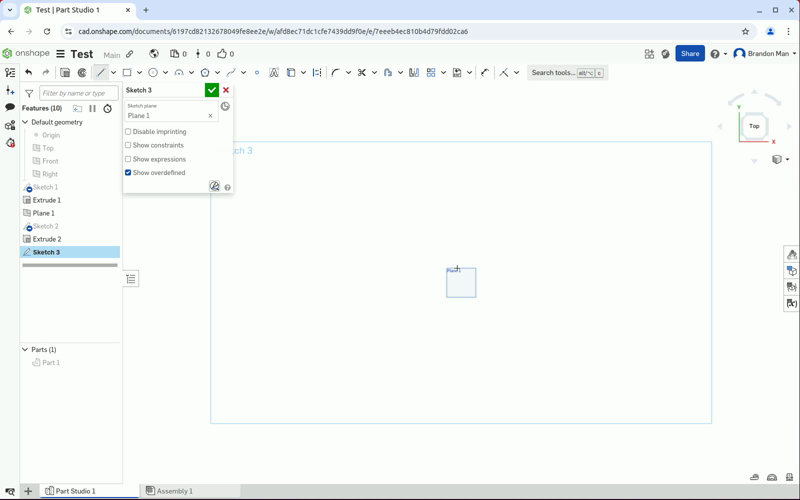
key_up(shift)
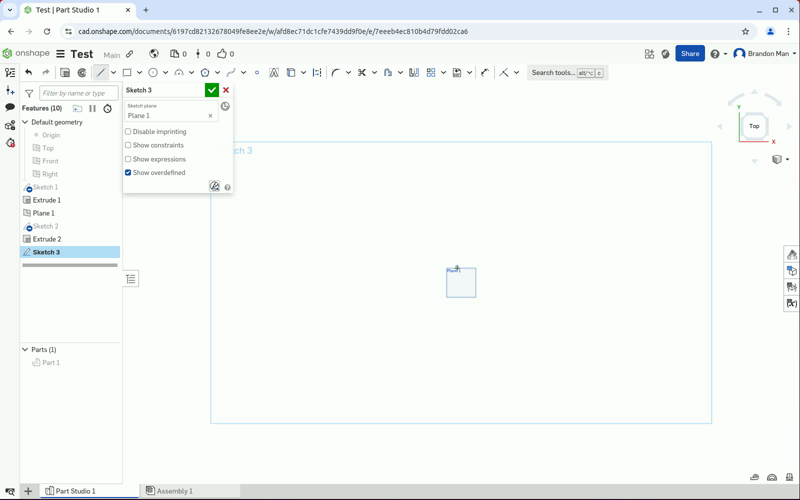
key_down(shift)
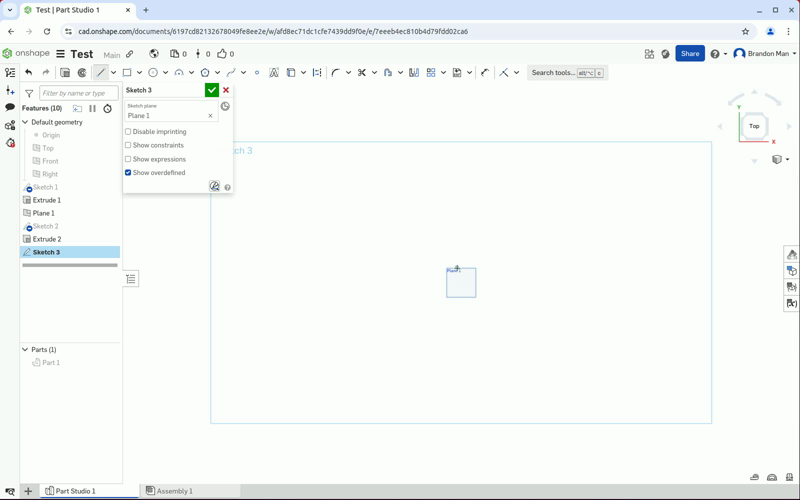
mouse_move(487, 267)
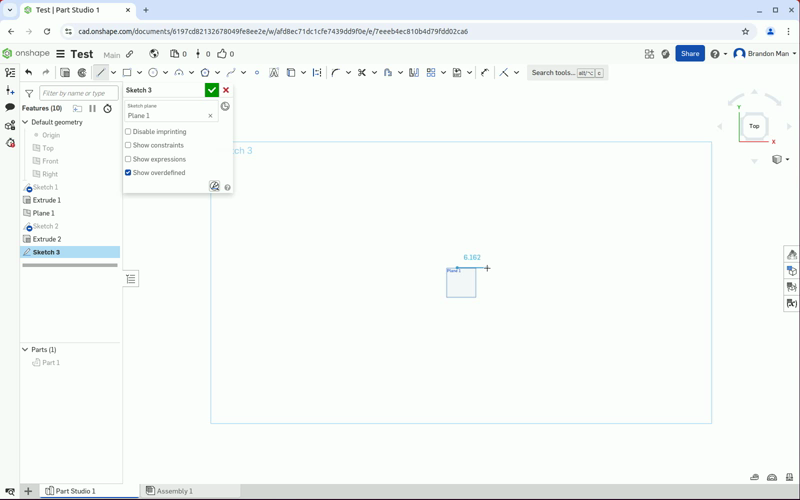
mouse_move(471, 267)
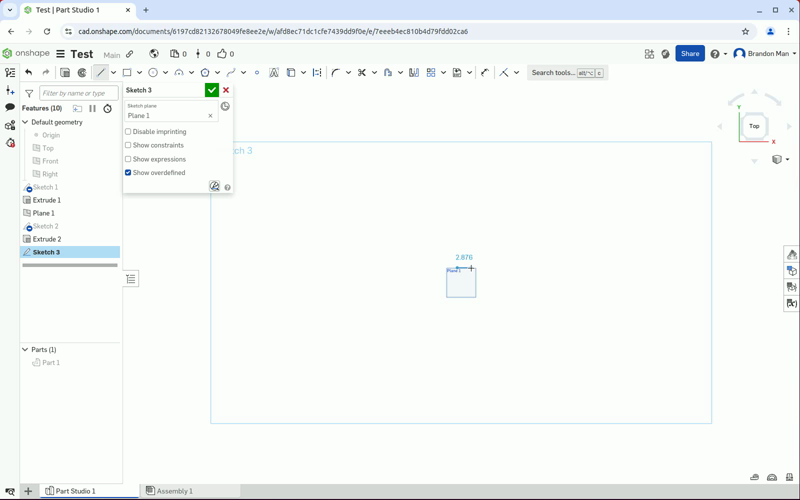
click(471, 267)
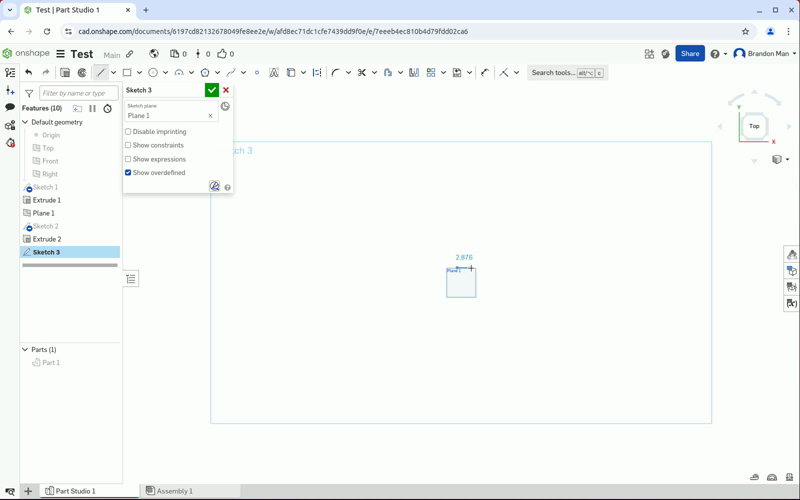
key_up(shift)
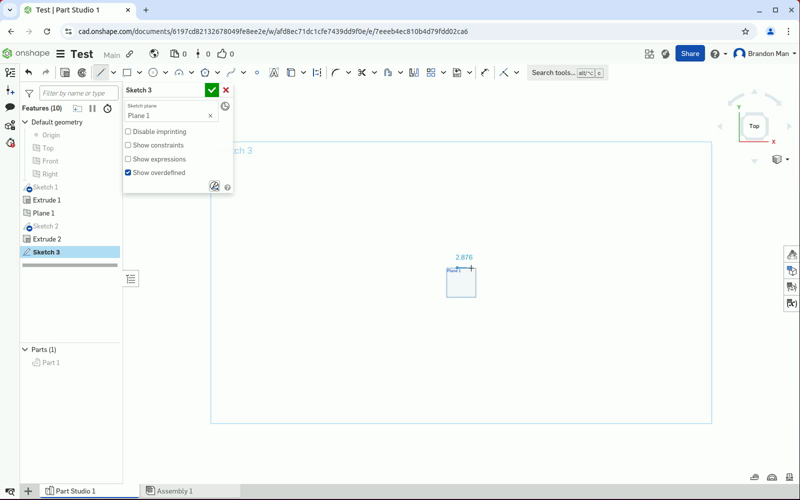
key_down(shift)
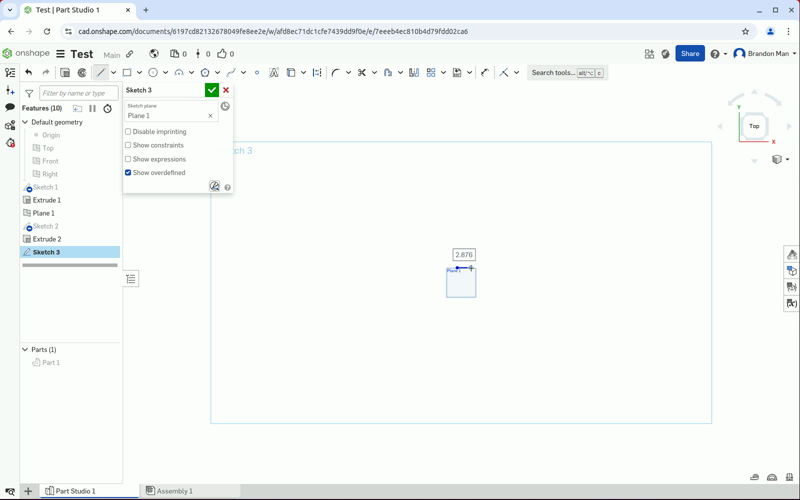
mouse_move(501, 267)
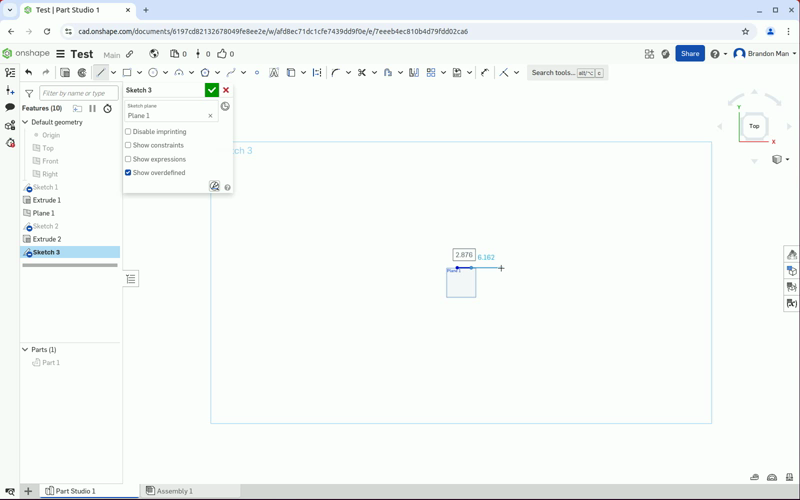
mouse_move(471, 262)
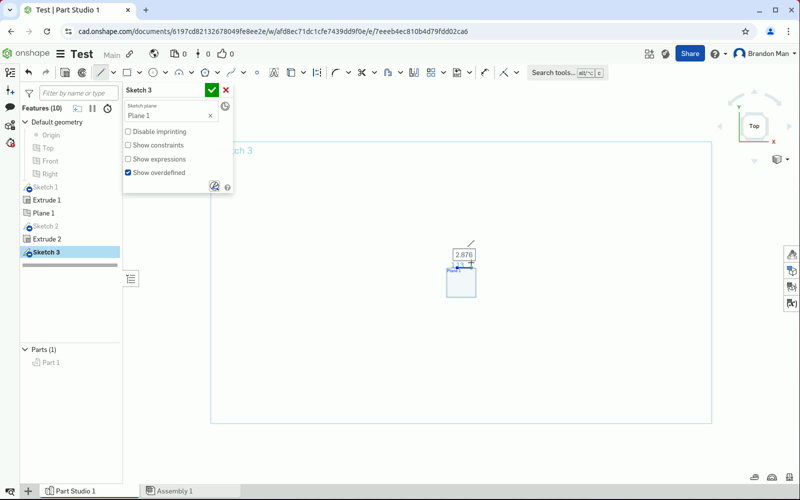
scroll(6)
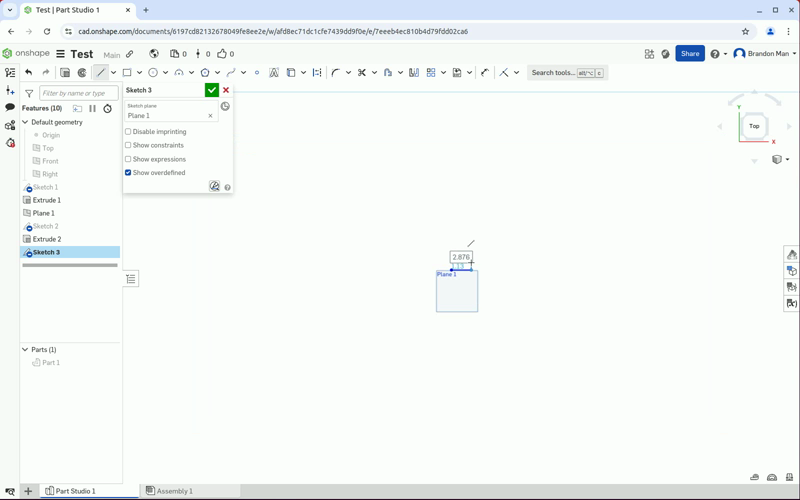
scroll(6)
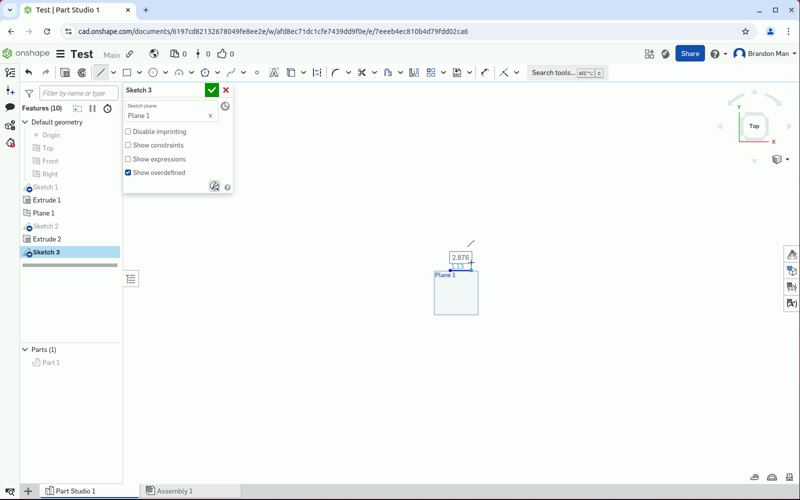
scroll(6)
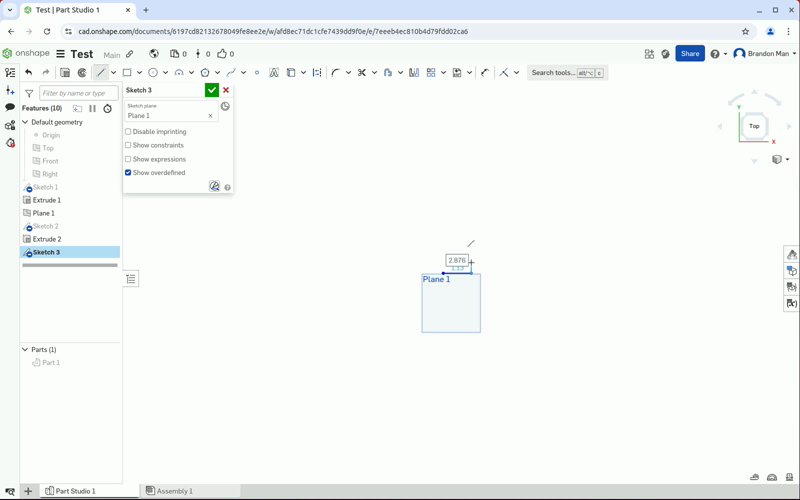
scroll(6)
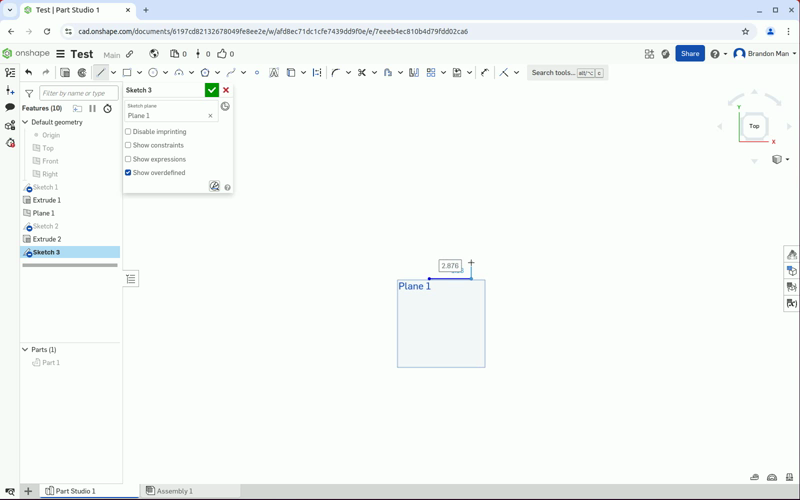
scroll(6)
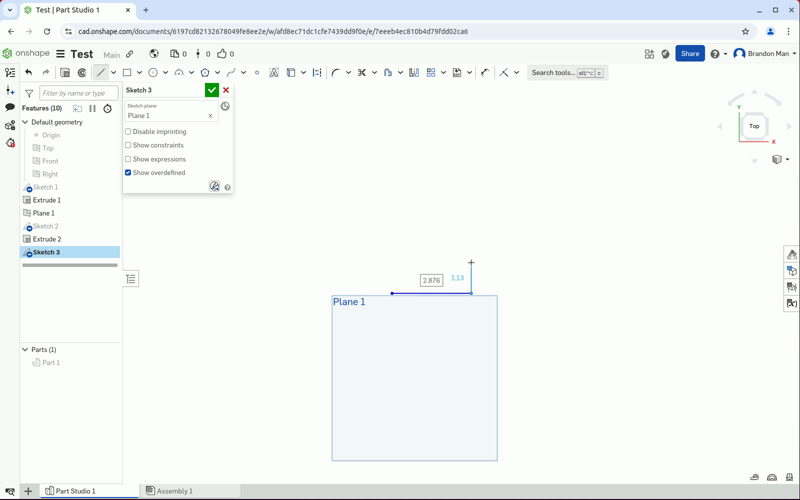
scroll(6)
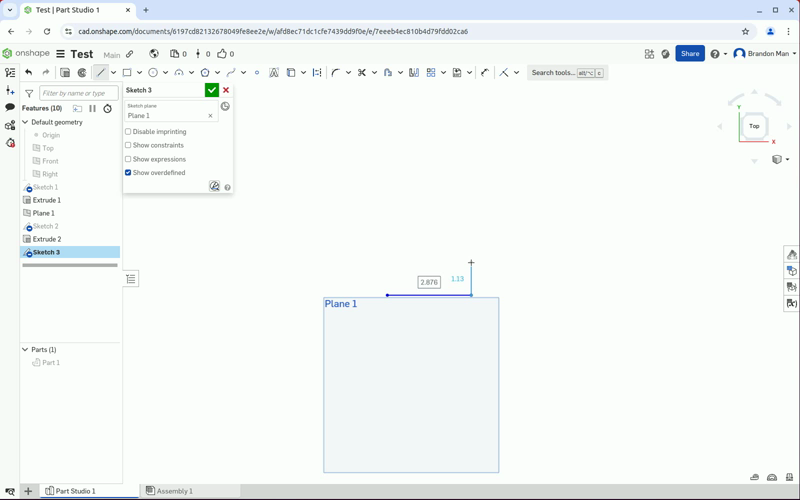
scroll(6)
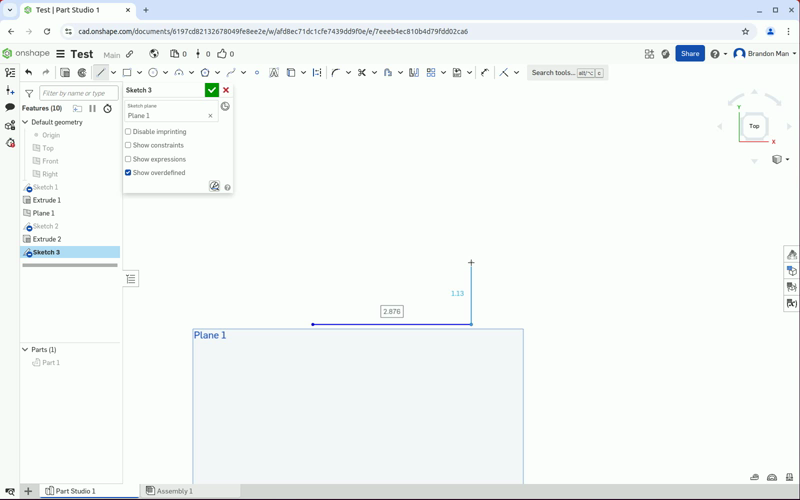
click(471, 262)
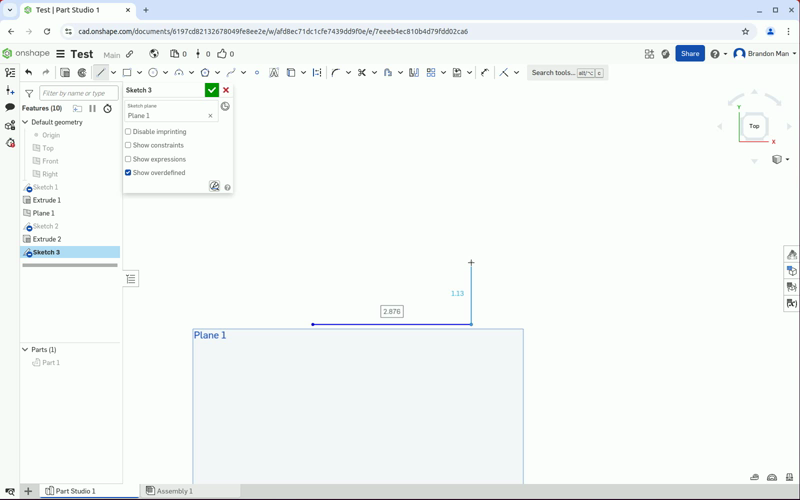
scroll(-6)
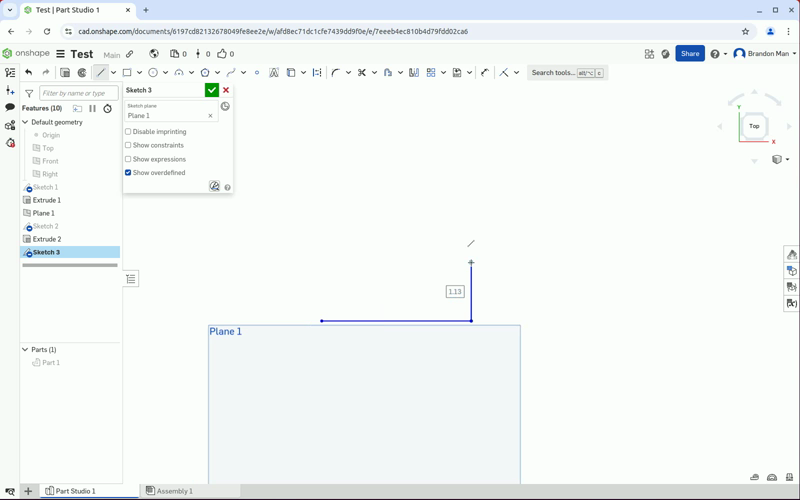
scroll(-6)
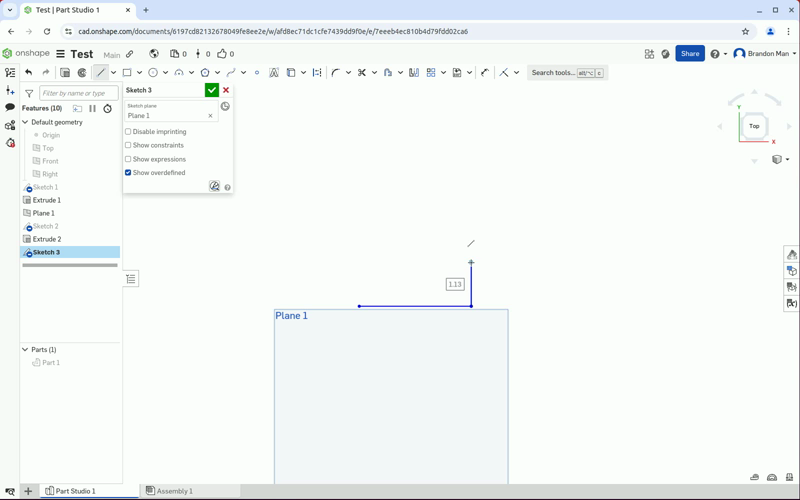
scroll(-6)
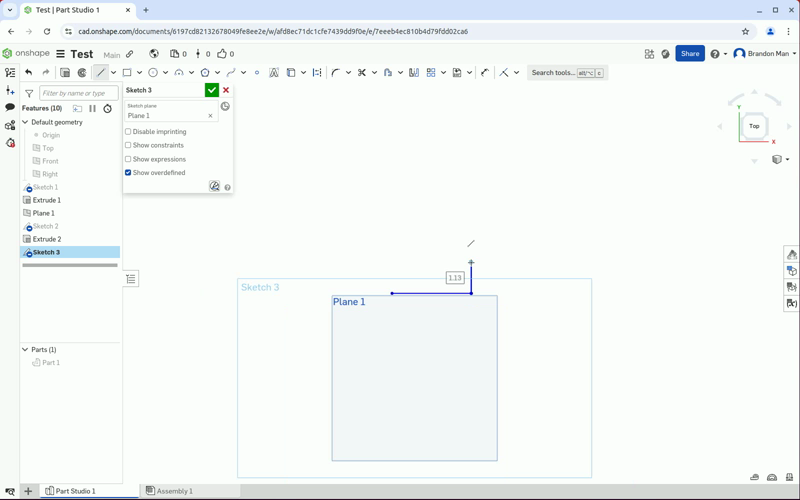
scroll(-6)
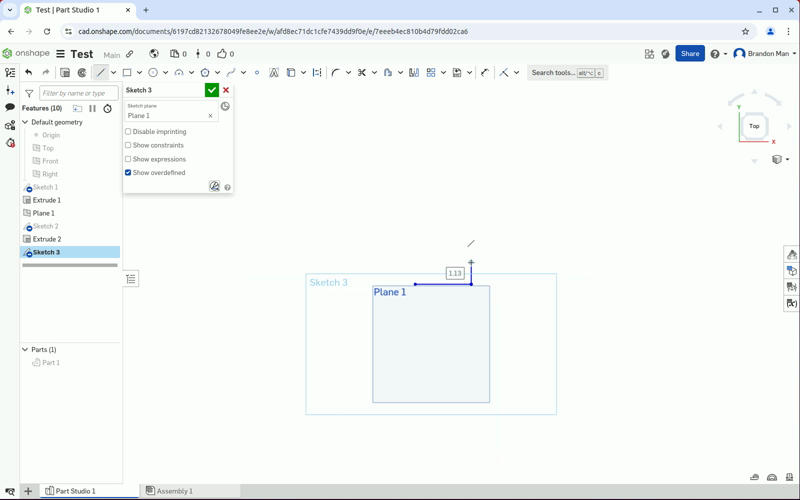
scroll(-6)
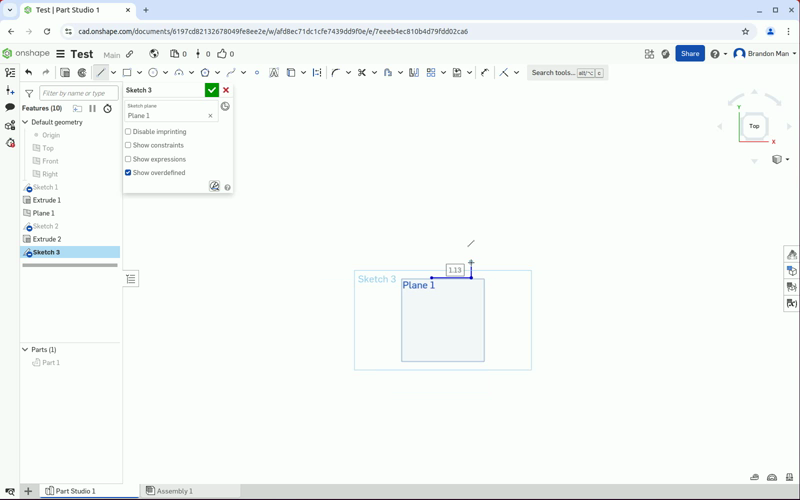
scroll(-6)
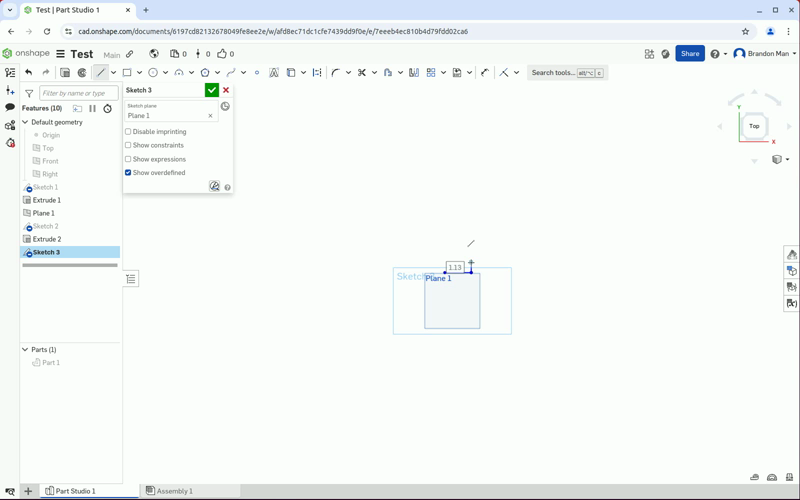
scroll(-6)
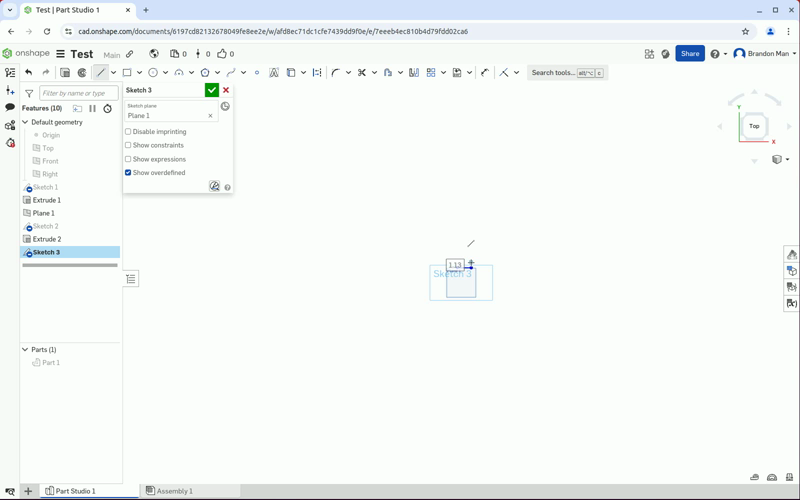
key_up(shift)
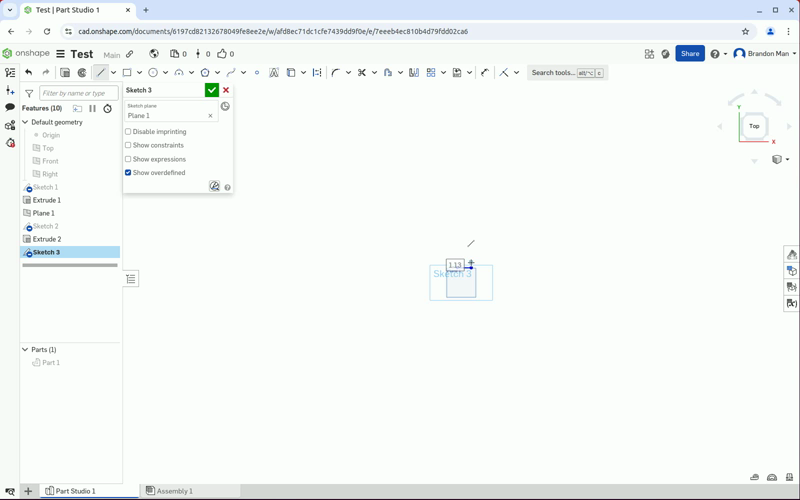
key_down(shift)
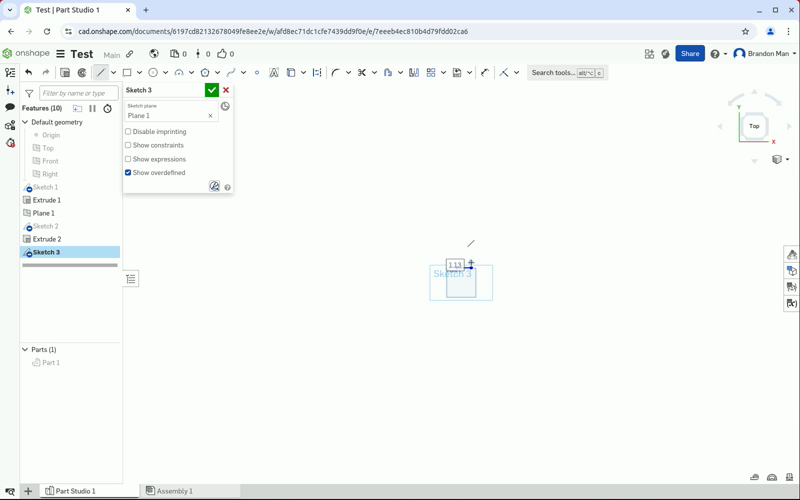
mouse_move(501, 262)
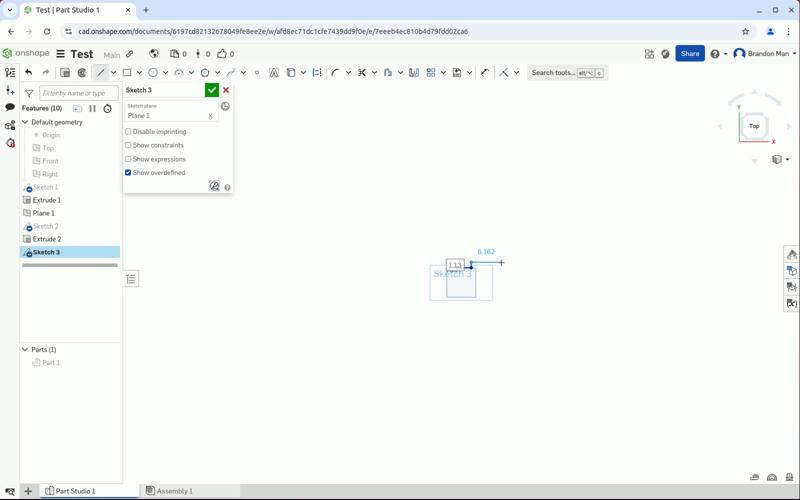
mouse_move(457, 262)
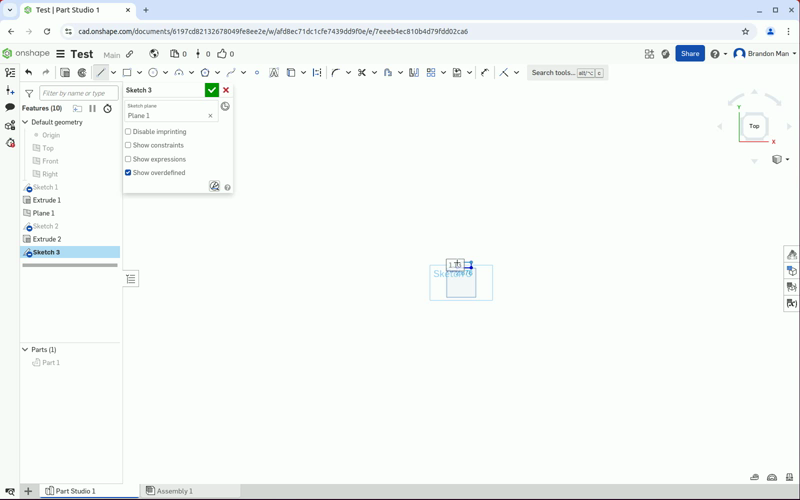
click(457, 262)
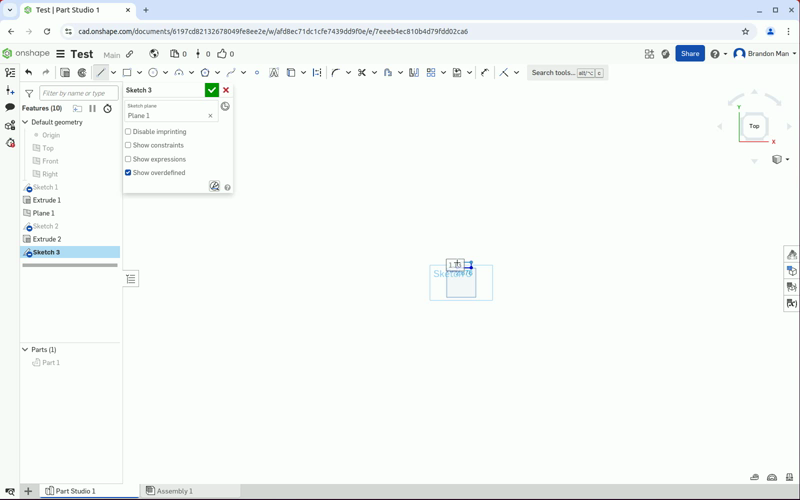
key_up(shift)
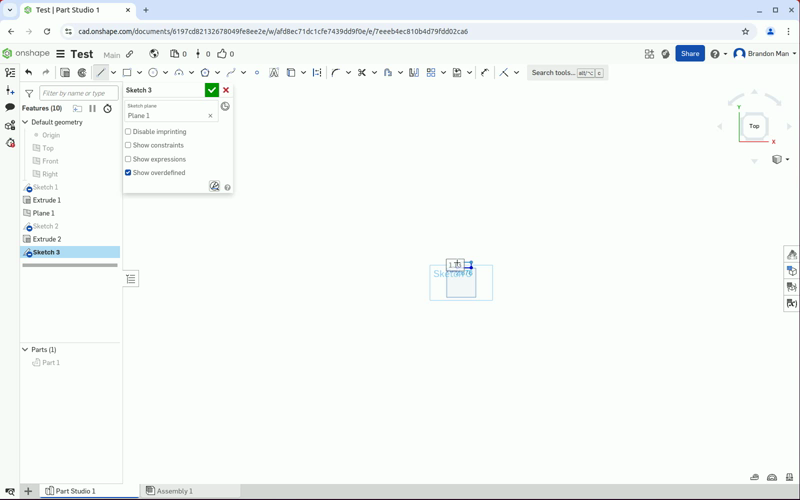
mouse_move(487, 262)
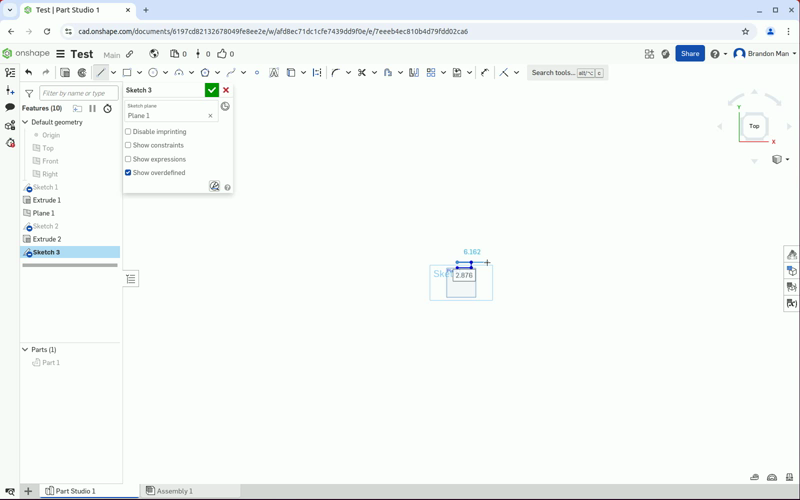
key_down(shift)
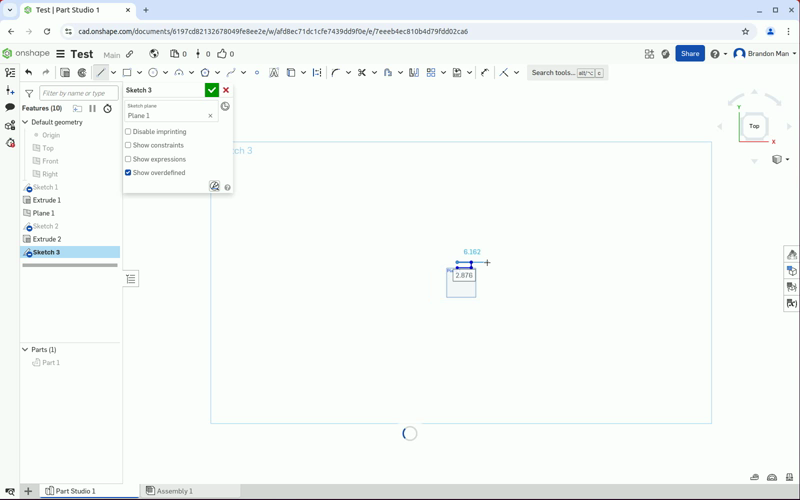
mouse_move(457, 267)
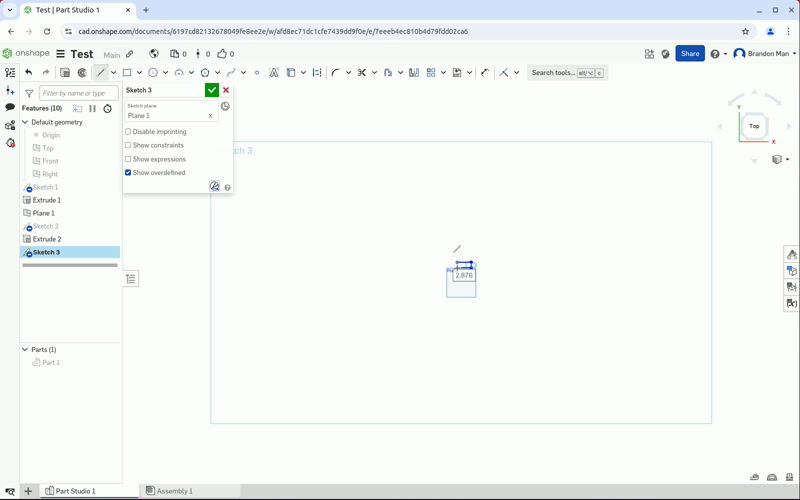
scroll(6)
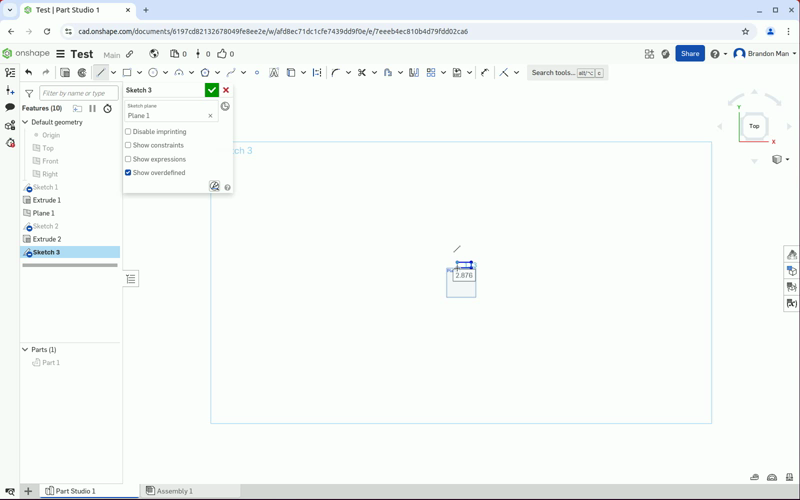
scroll(6)
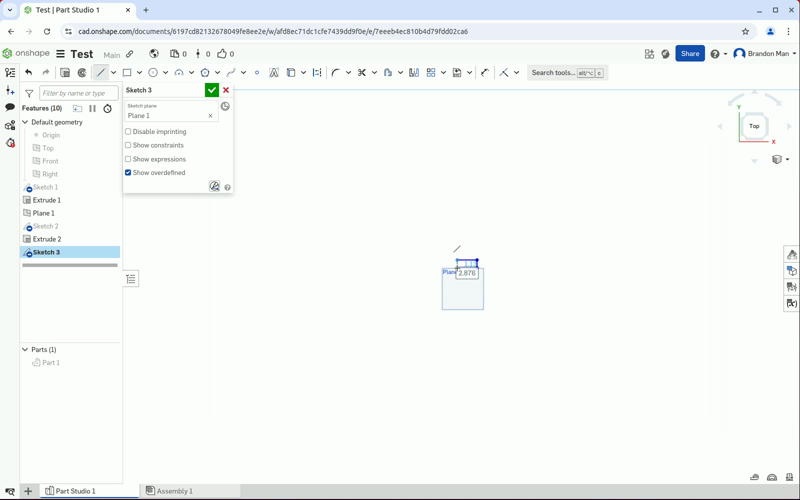
scroll(6)
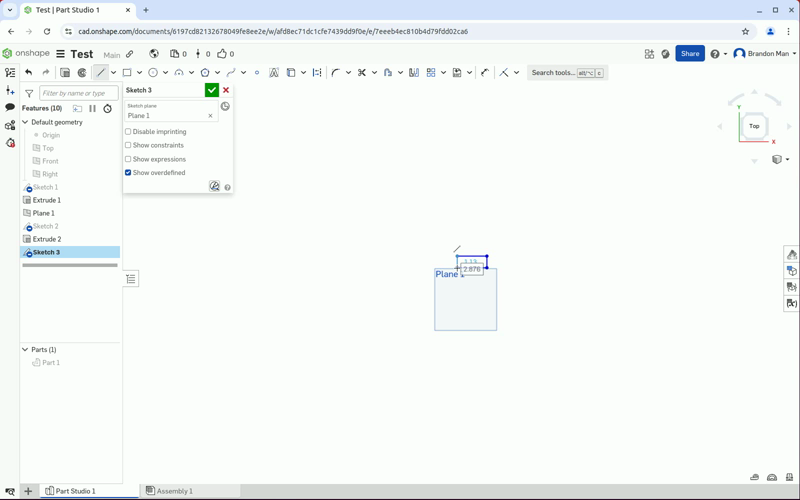
scroll(6)
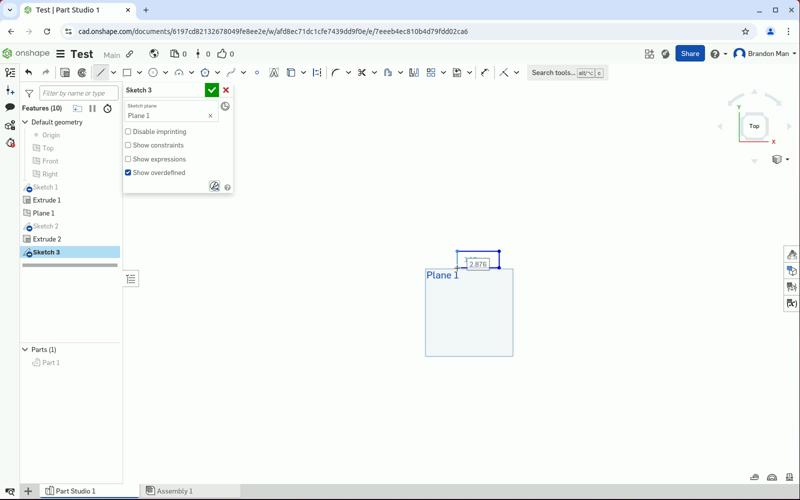
scroll(6)
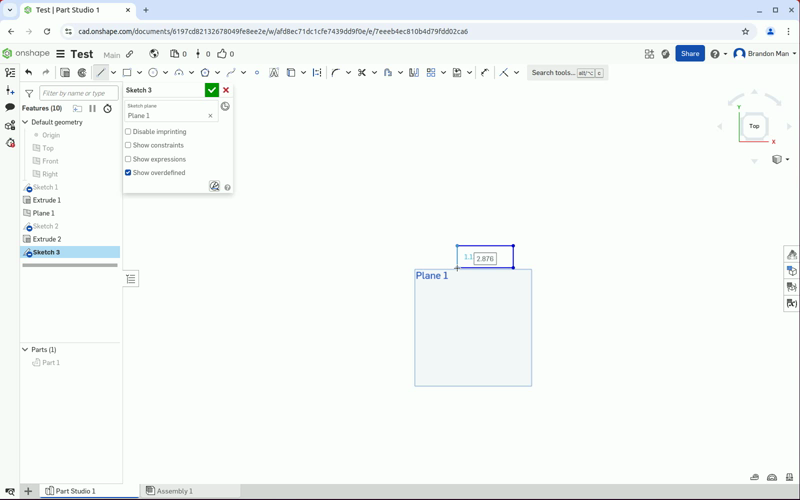
scroll(6)
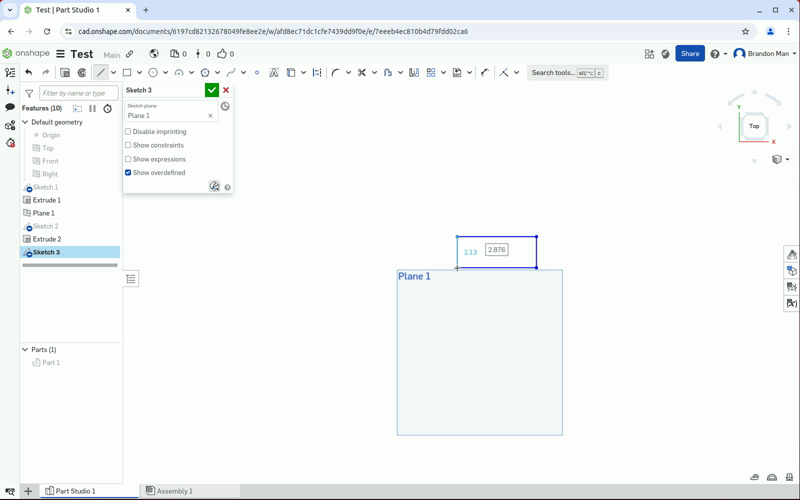
scroll(6)
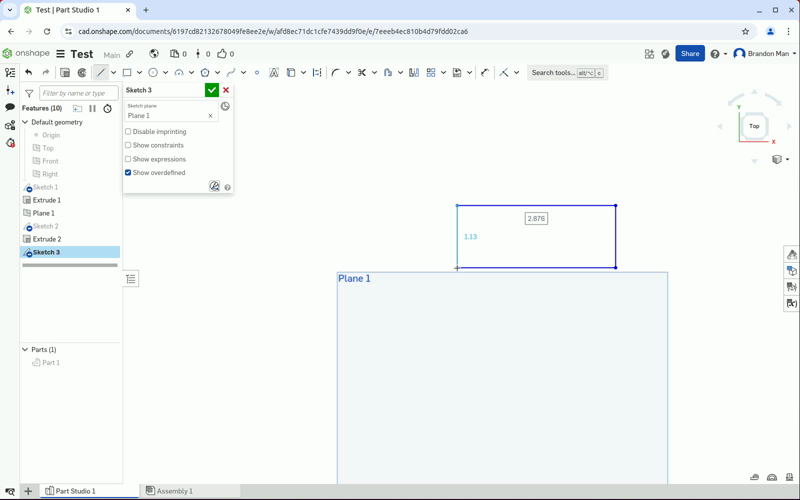
key_up(shift)
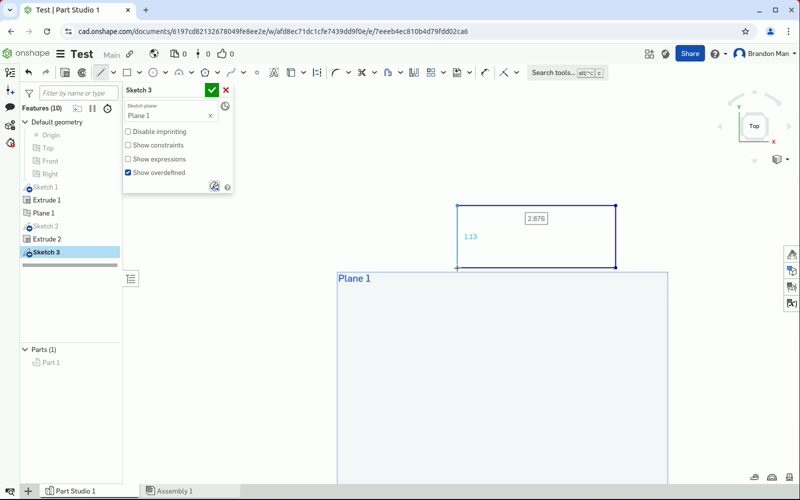
click(457, 267)
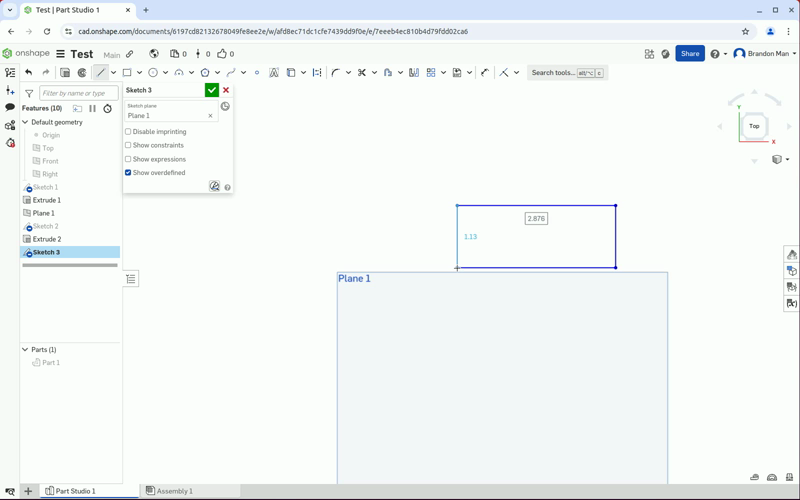
scroll(-6)
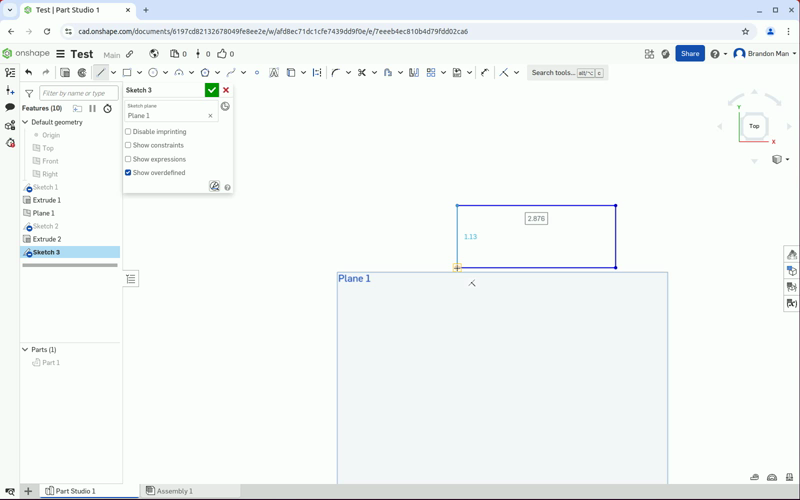
scroll(-6)
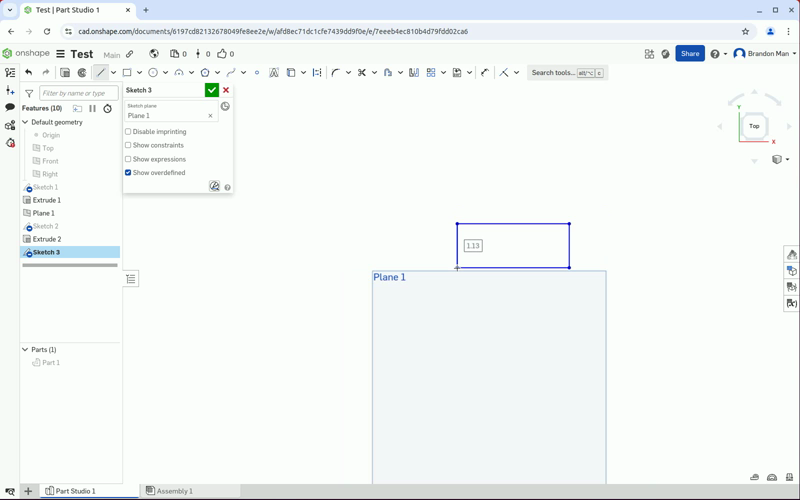
scroll(-6)
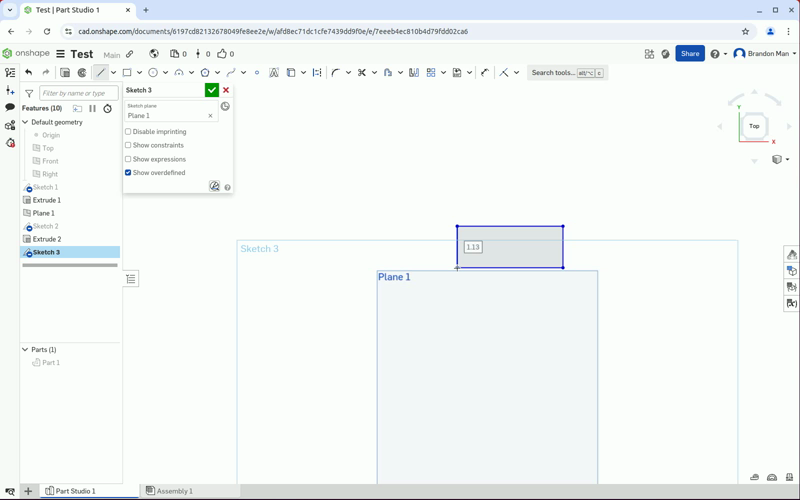
scroll(-6)
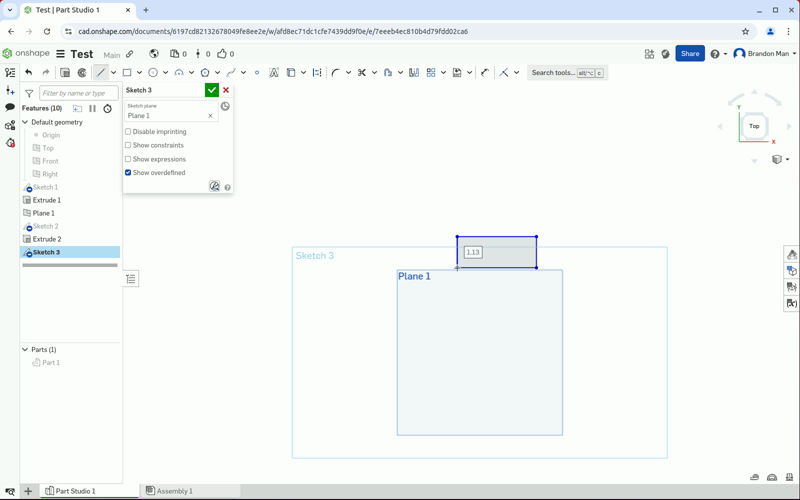
scroll(-6)
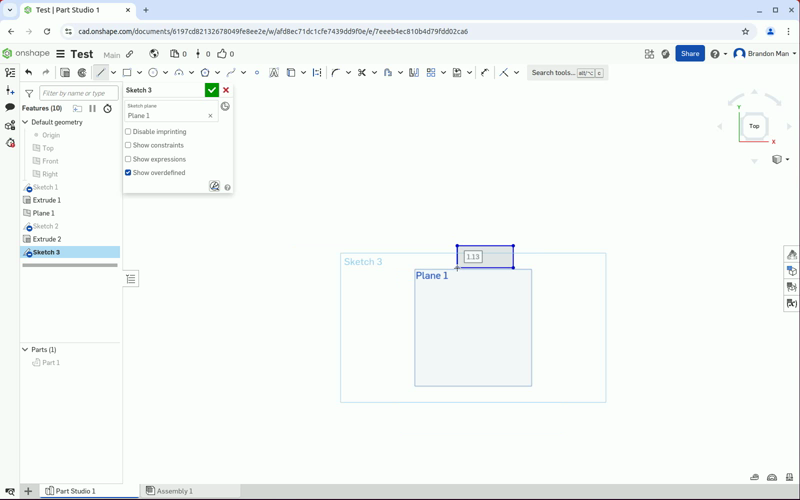
scroll(-6)
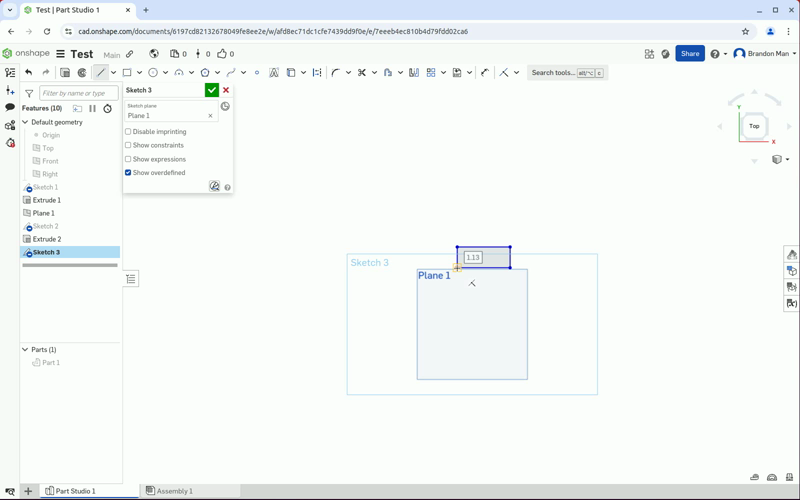
scroll(-6)
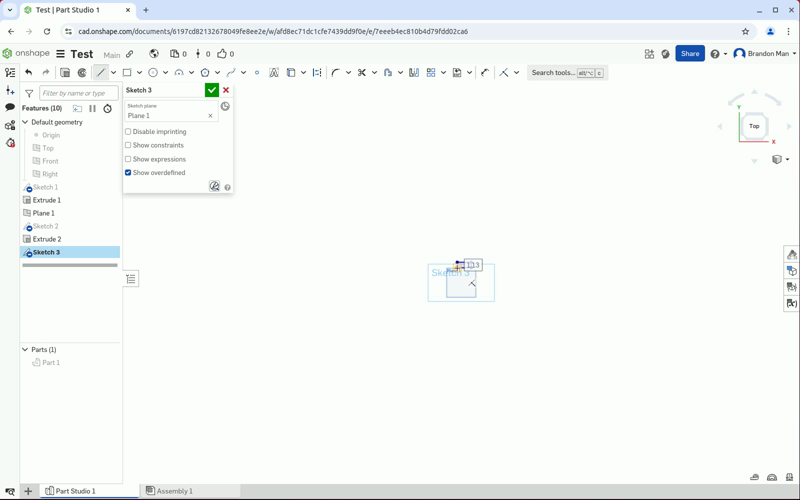
key(esc)
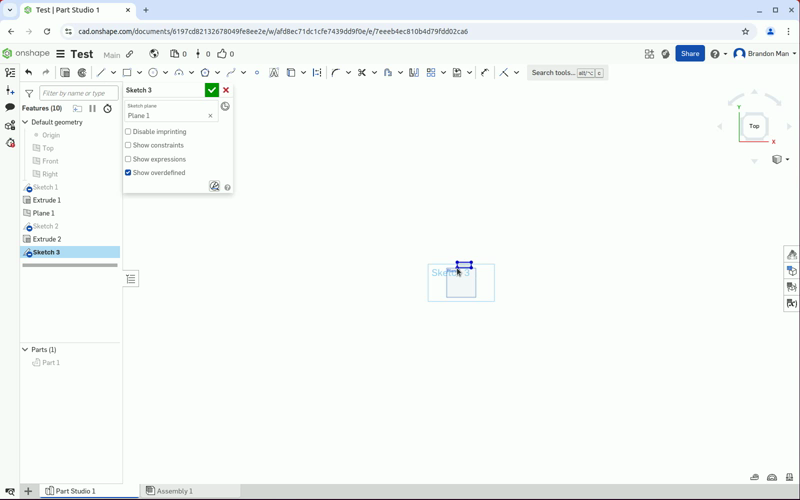
mouse_move(463, 265)
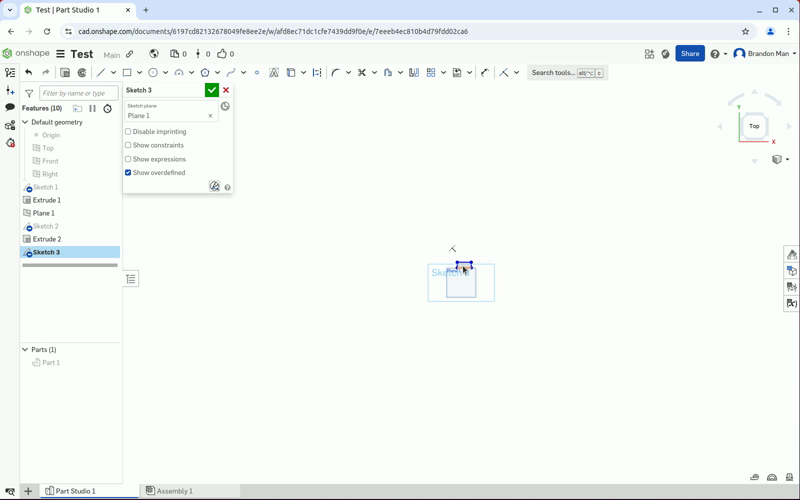
scroll(6)
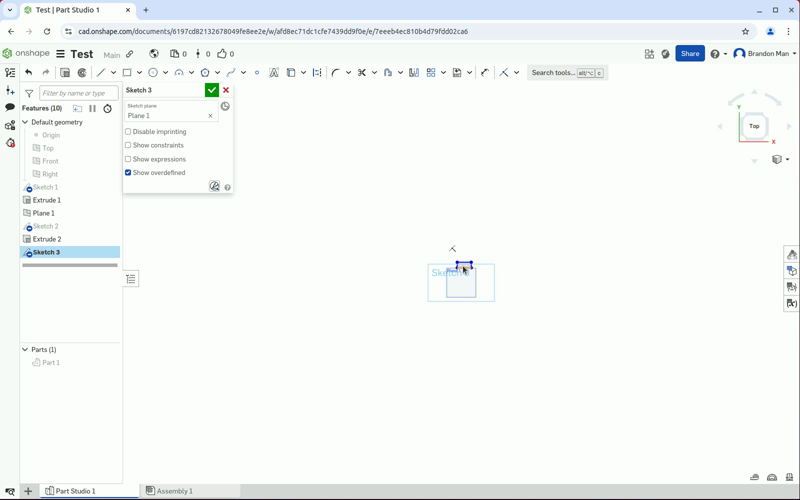
scroll(6)
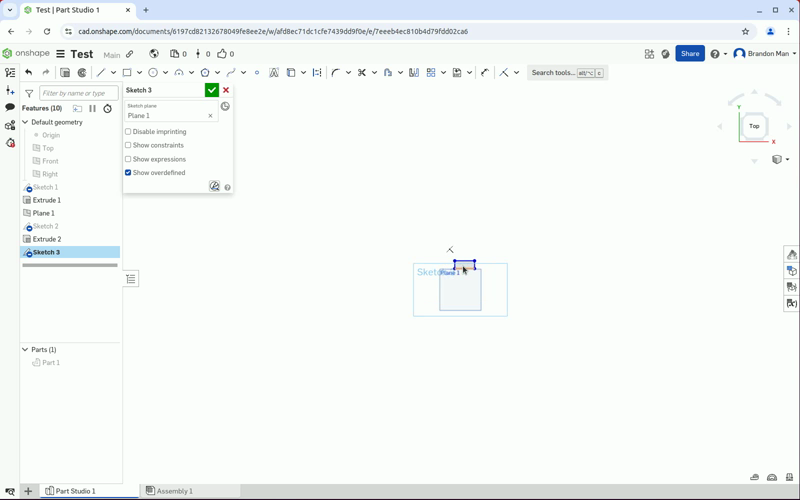
scroll(6)
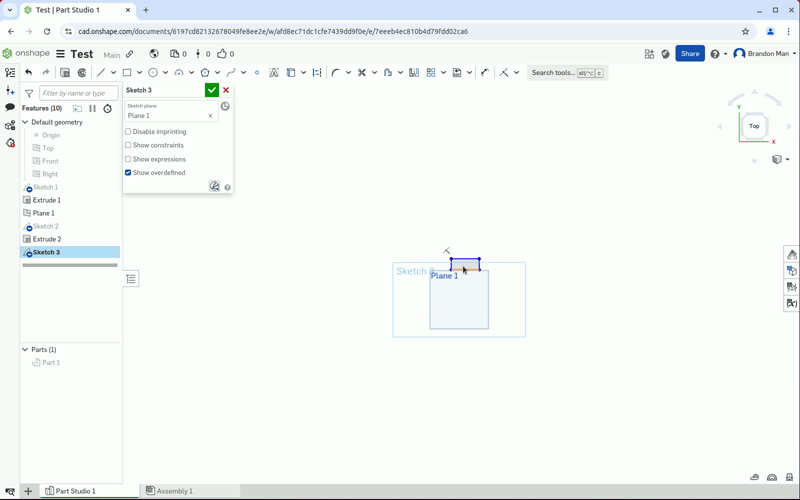
scroll(6)
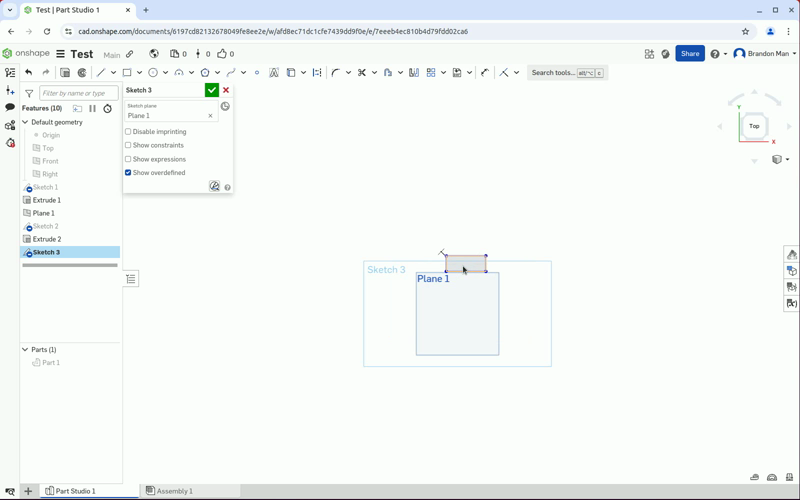
scroll(6)
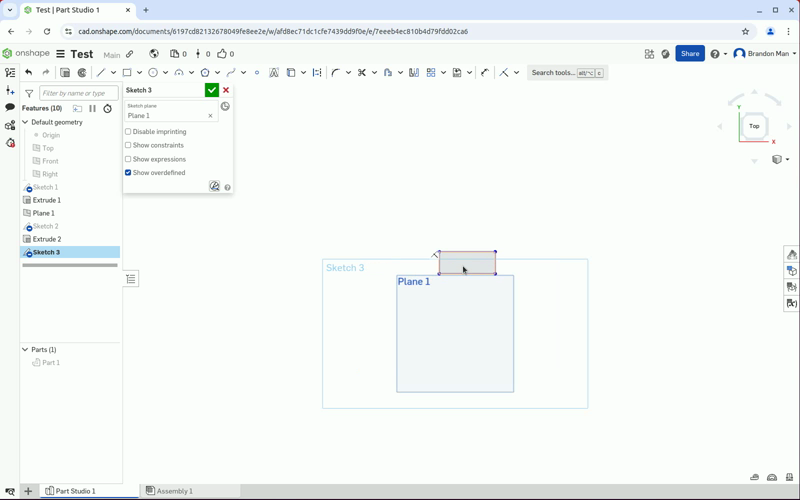
scroll(6)
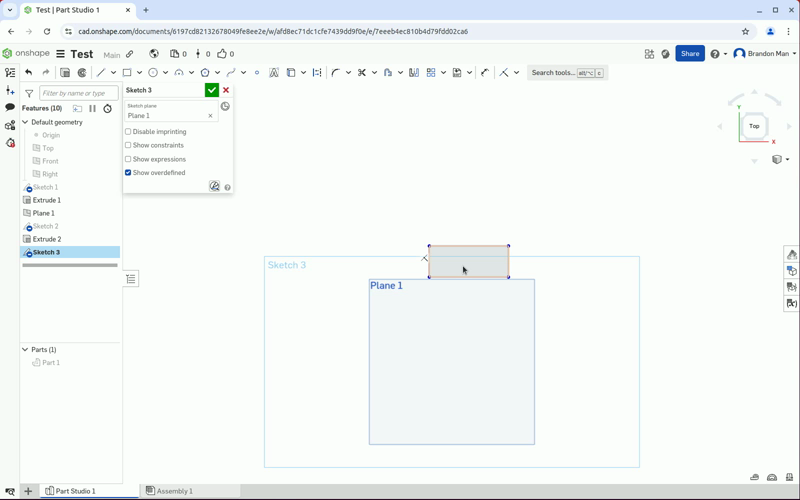
scroll(6)
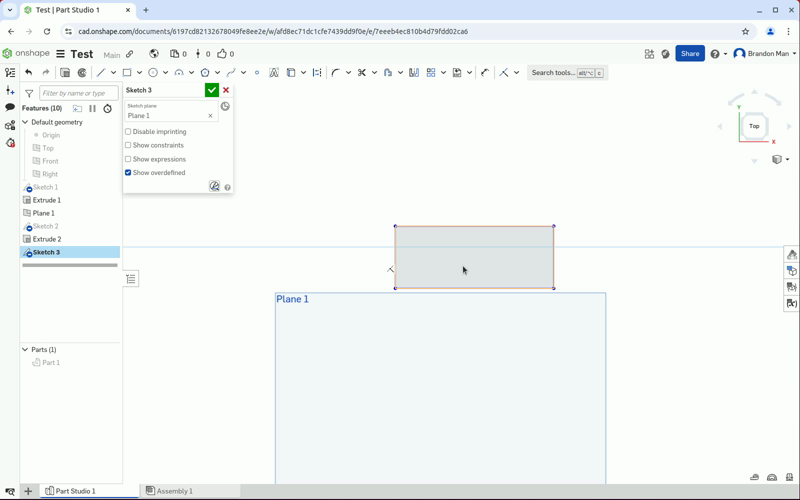
click(463, 265)
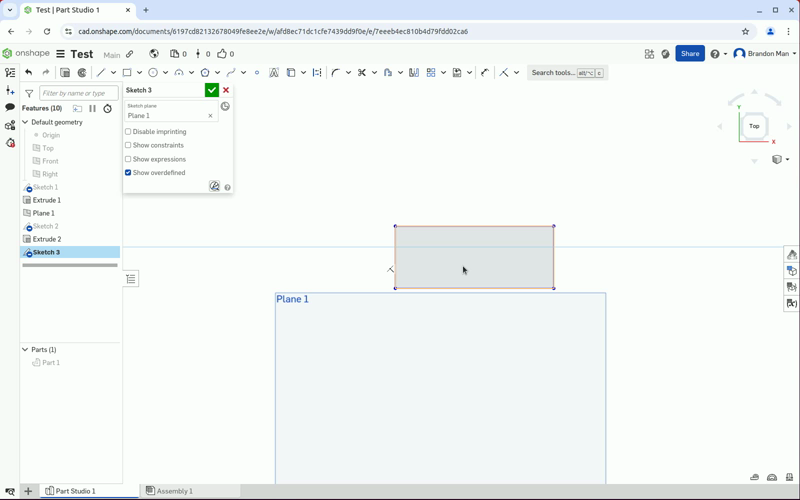
scroll(-6)
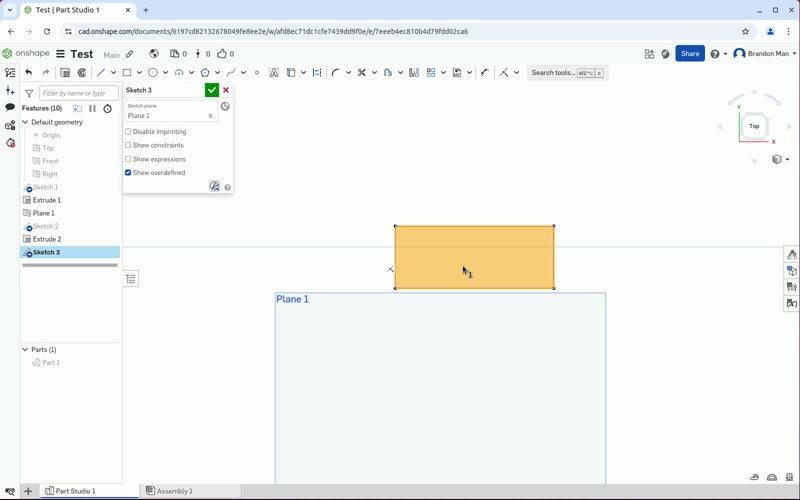
scroll(-6)
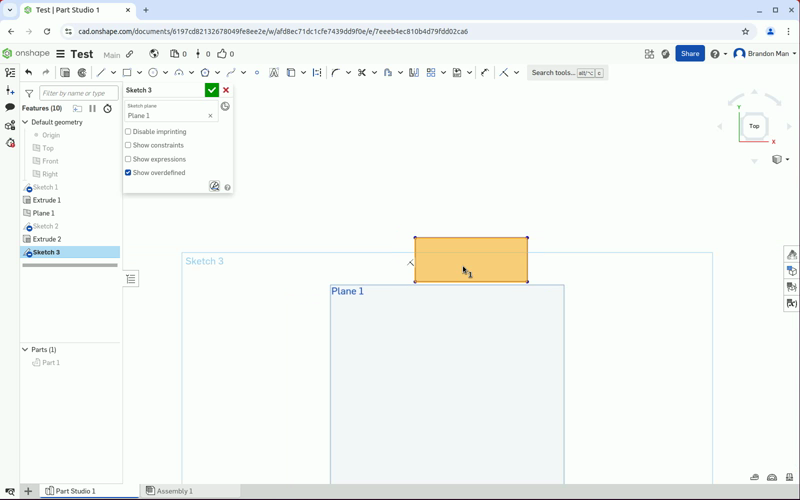
scroll(-6)
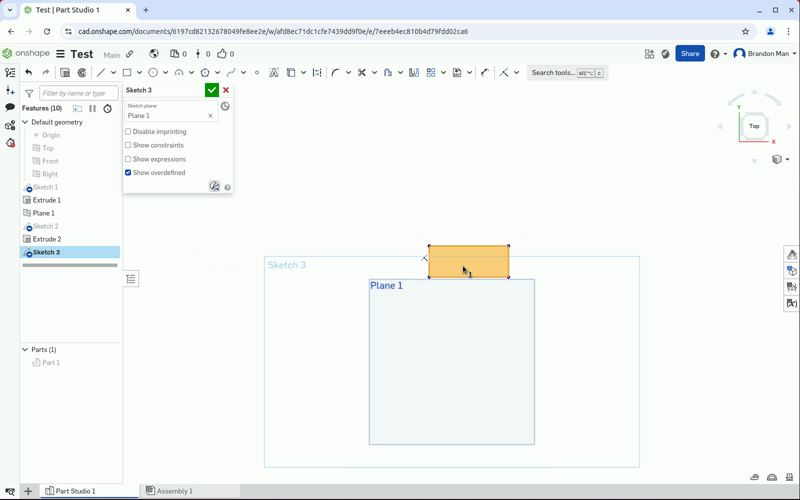
scroll(-6)
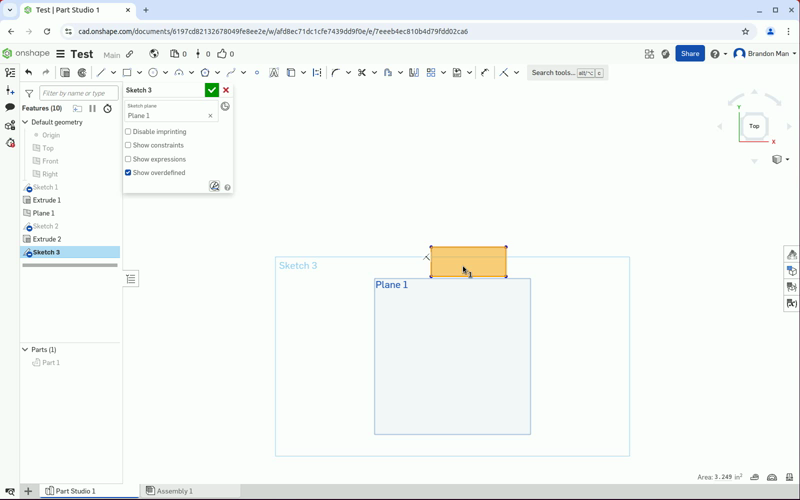
scroll(-6)
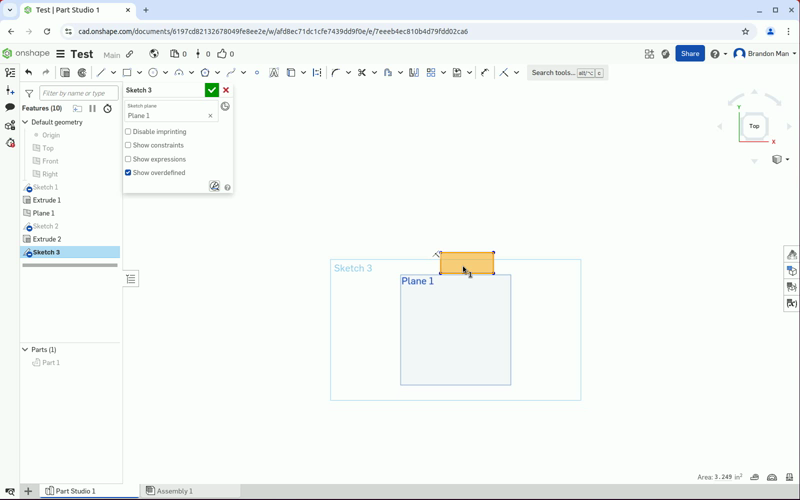
scroll(-6)
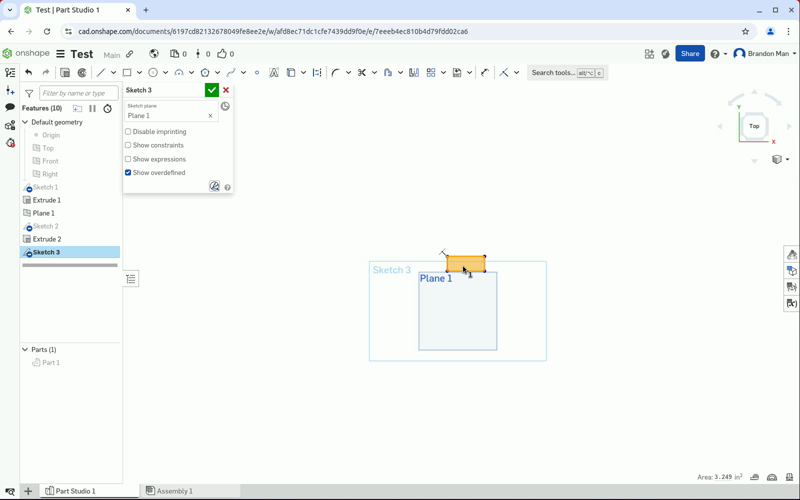
scroll(-6)
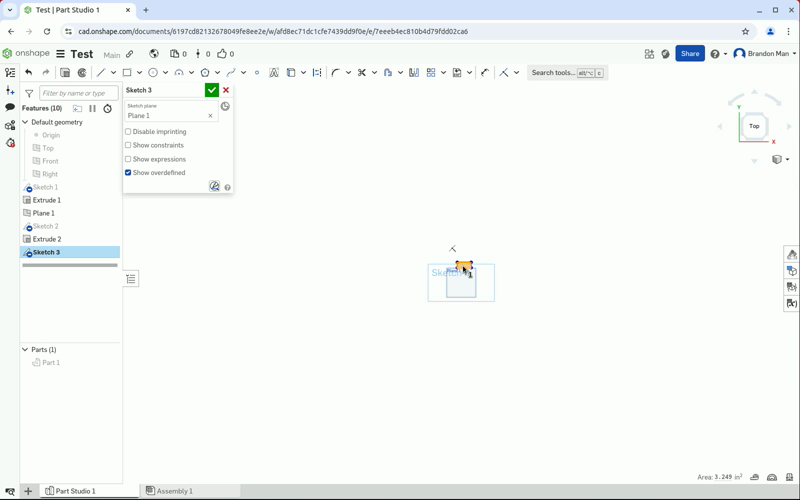
mouse_move(73, 352)
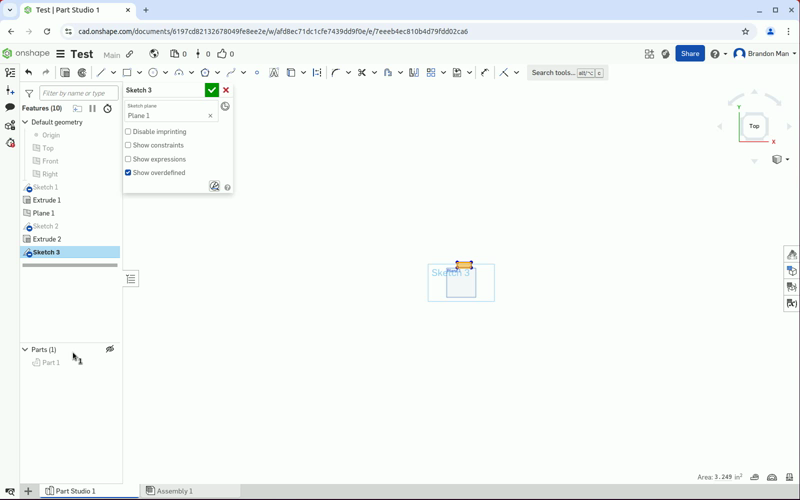
key(shift+y)
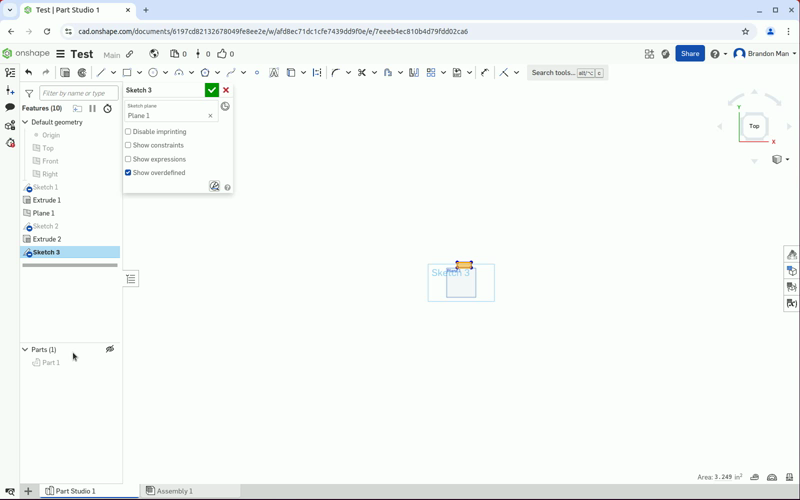
key(shift+e)
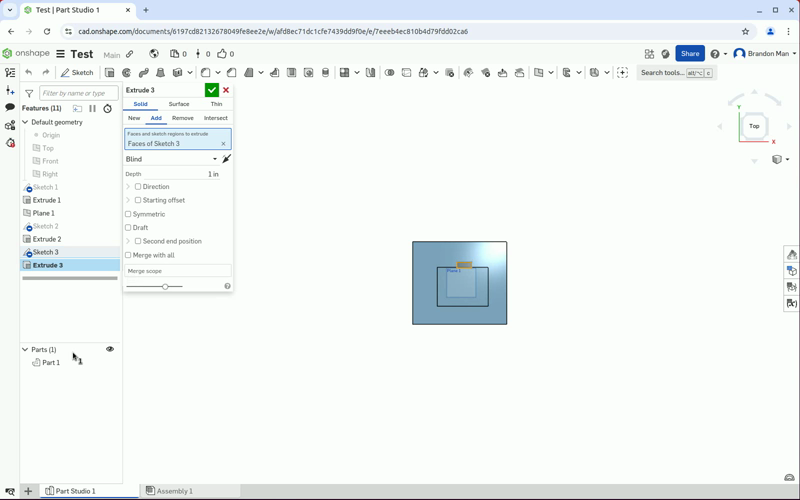
mouse_move(143, 106)
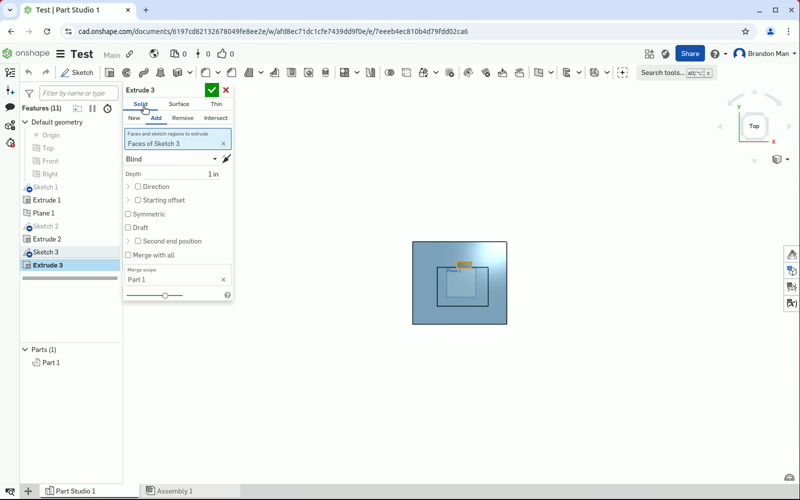
click(143, 106)
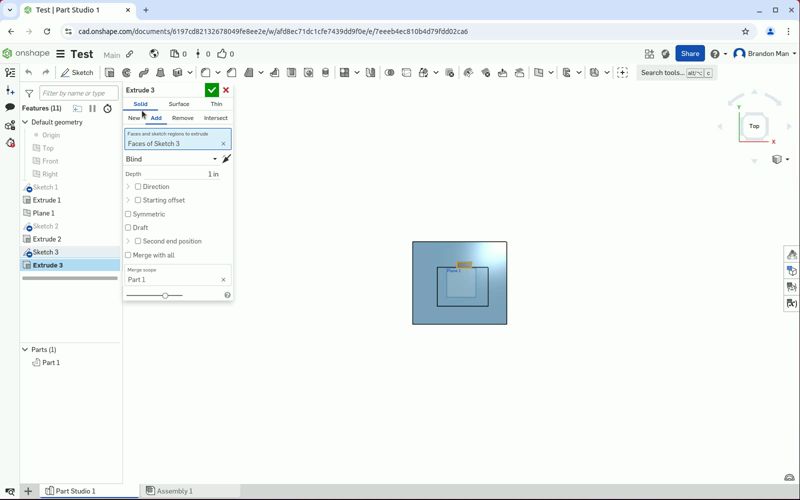
mouse_move(137, 120)
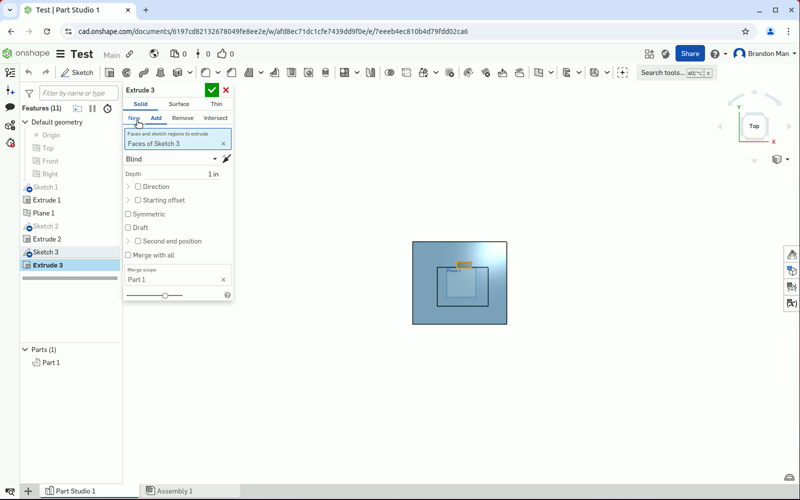
click(137, 120)
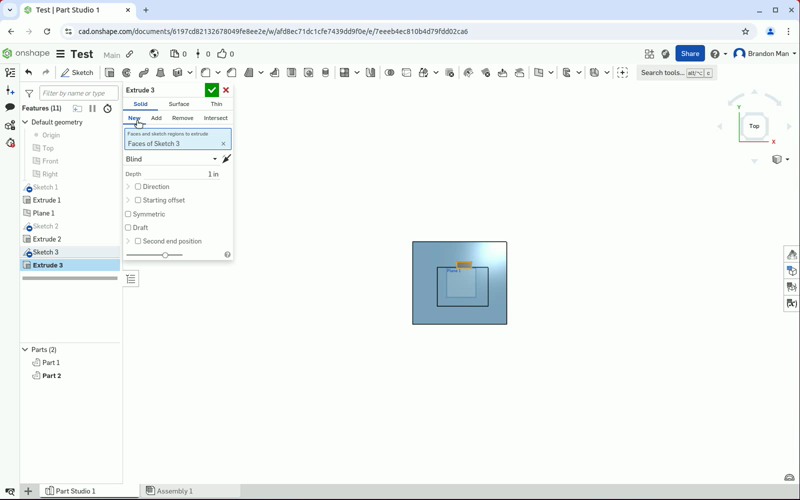
key(tab, 4)
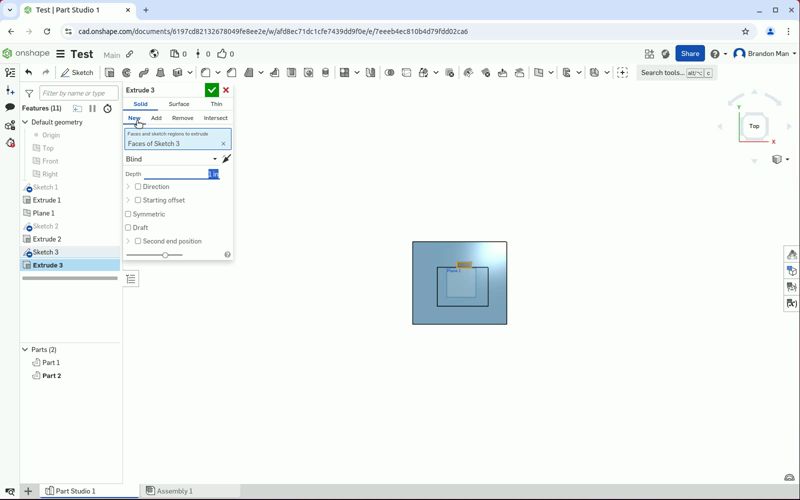
text(3.851)
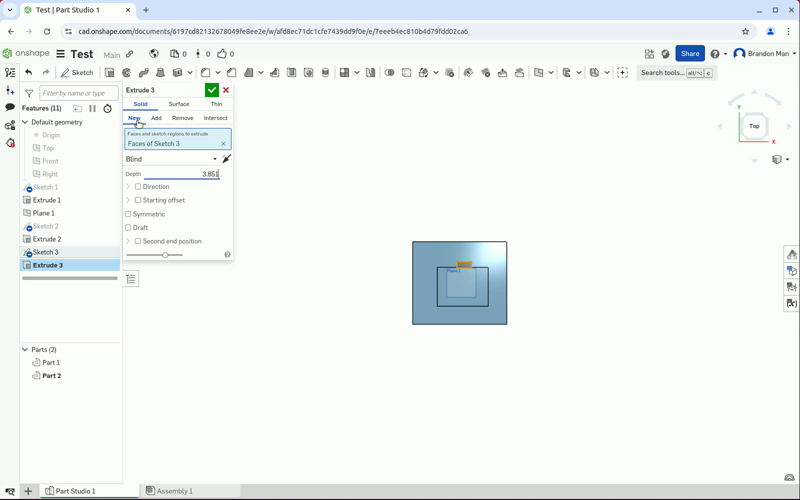
key(enter)
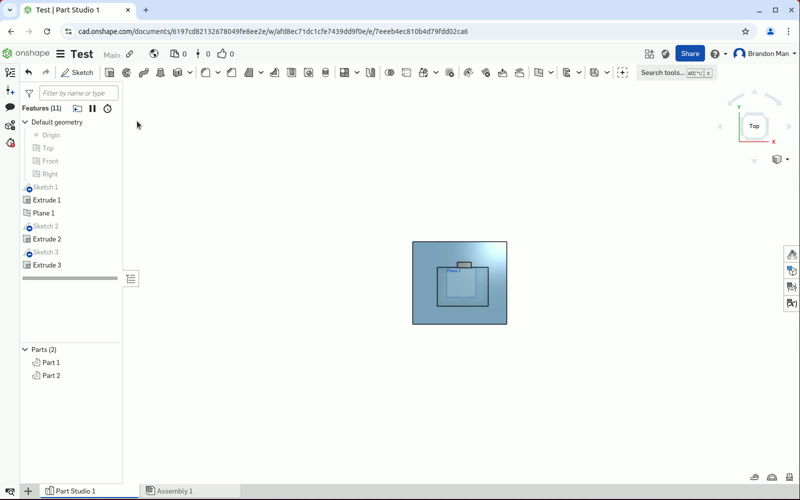
key(shift+h)
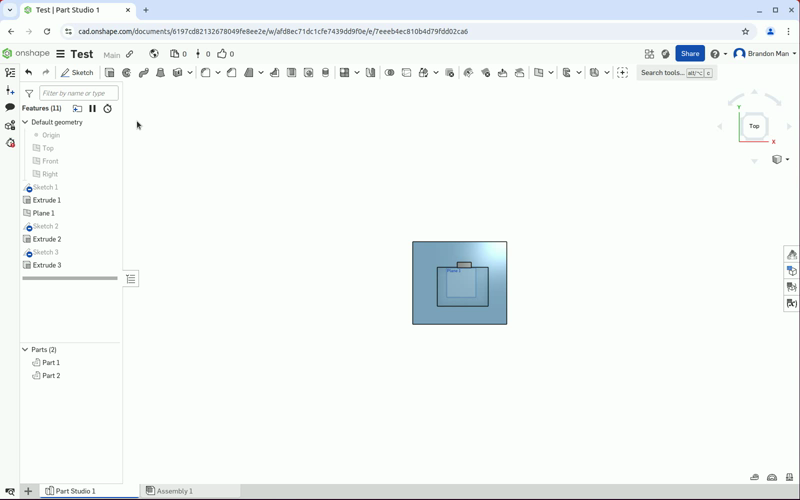
key(shift+h)
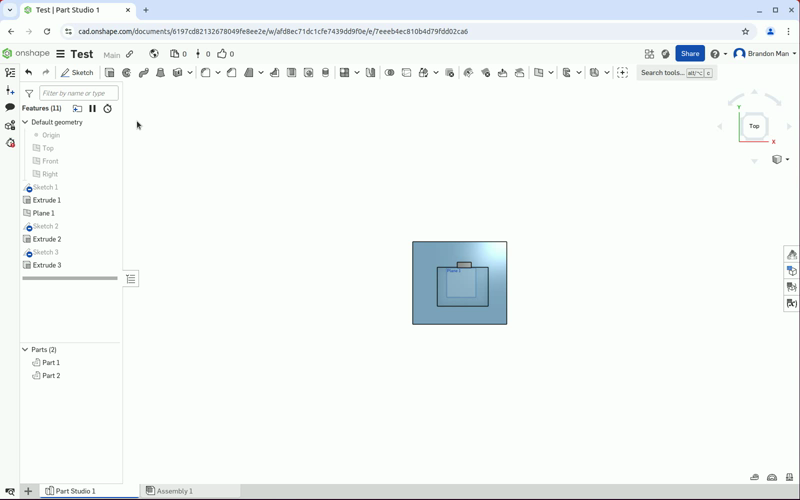
mouse_move(73, 189)
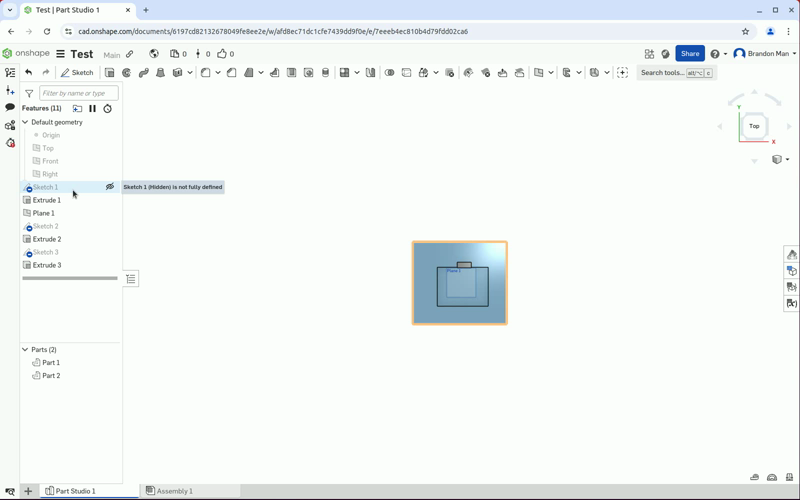
click(73, 189)
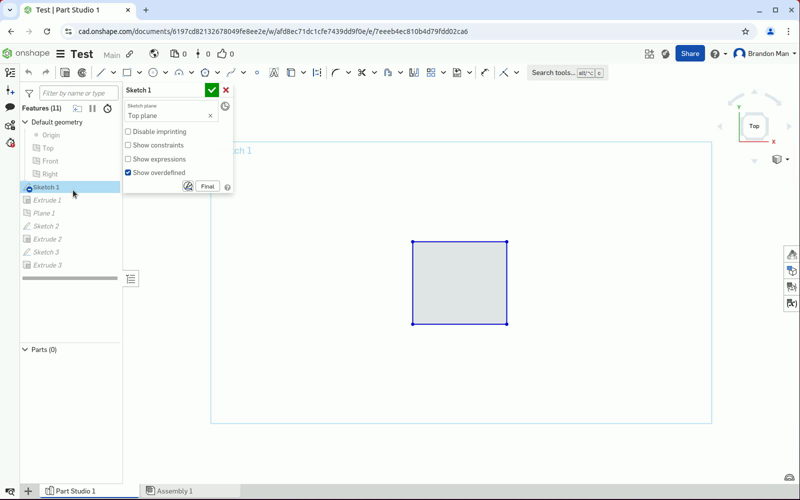
mouse_move(229, 92)
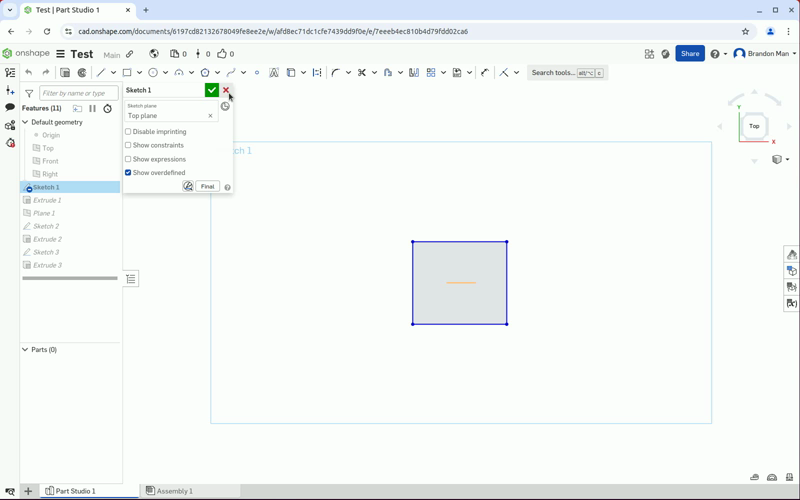
click(229, 92)
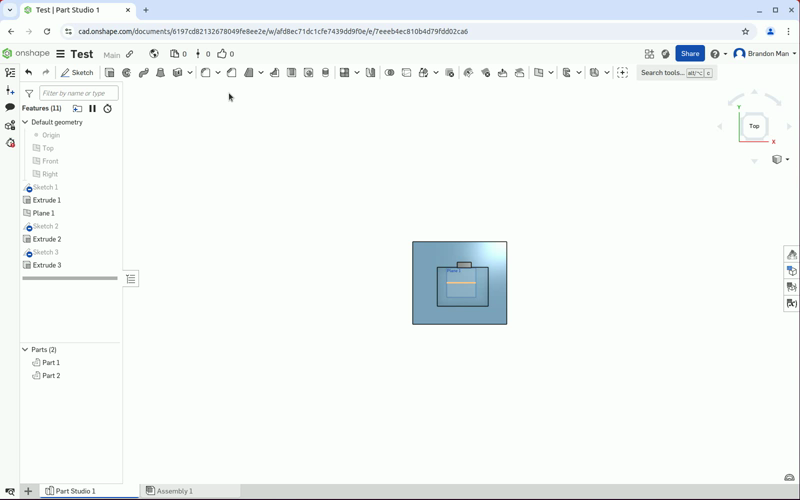
mouse_move(73, 352)
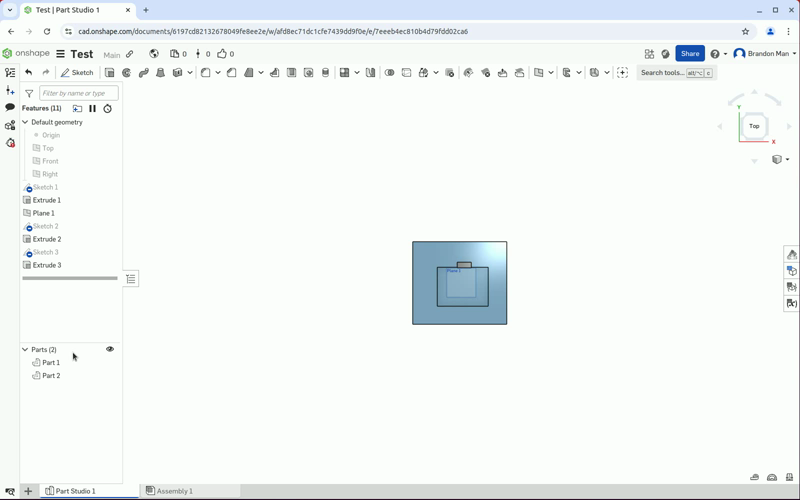
key(y)
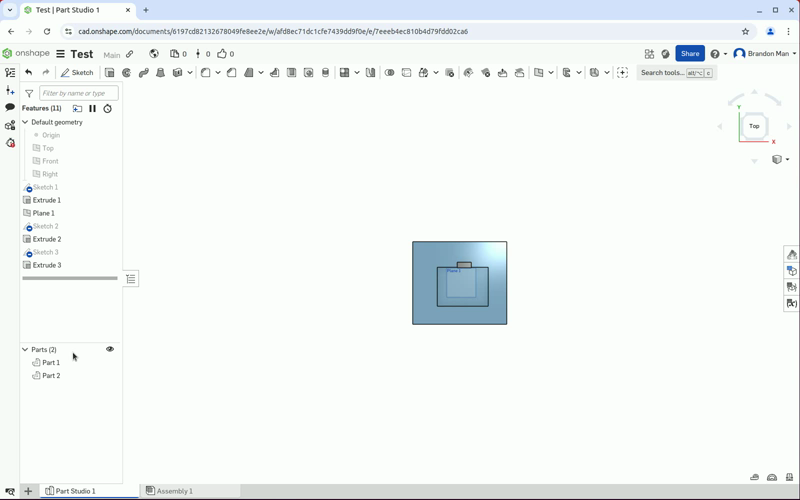
key(shift+p)
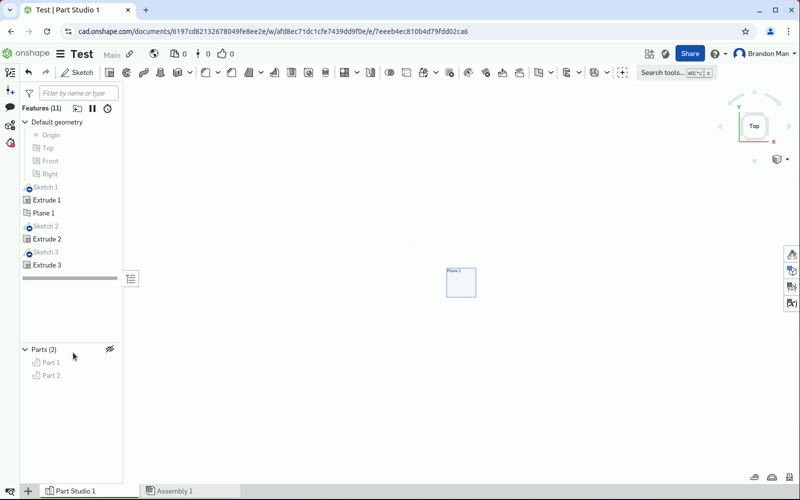
key(space)
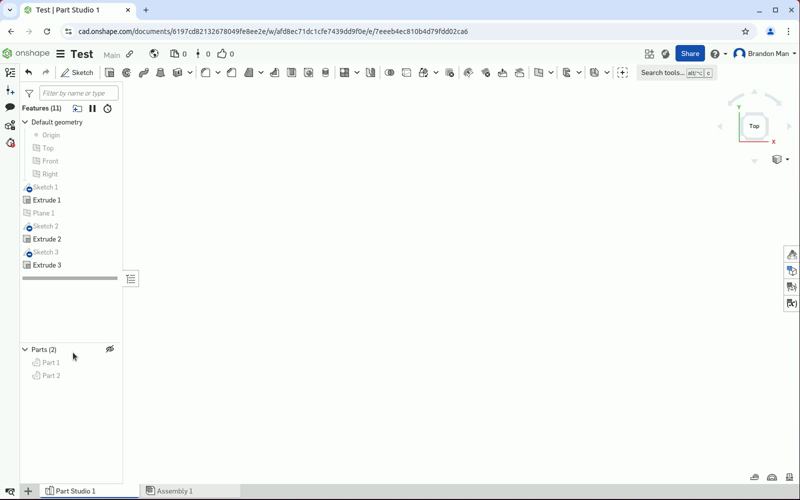
key_down(shift)
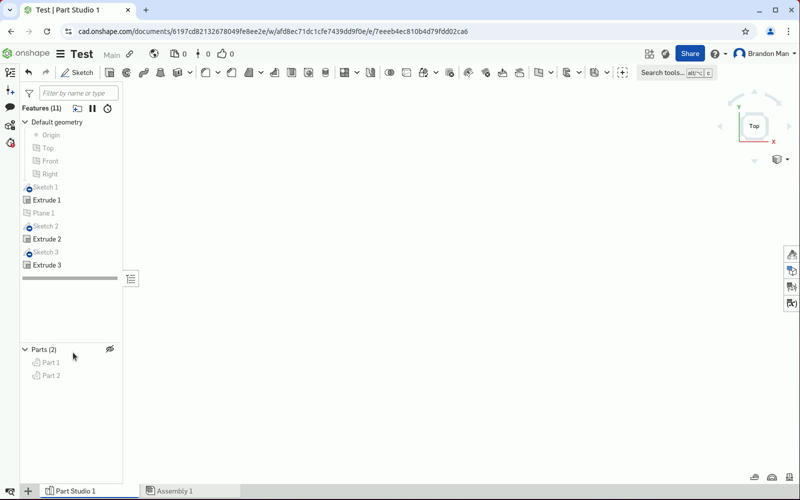
key(up)
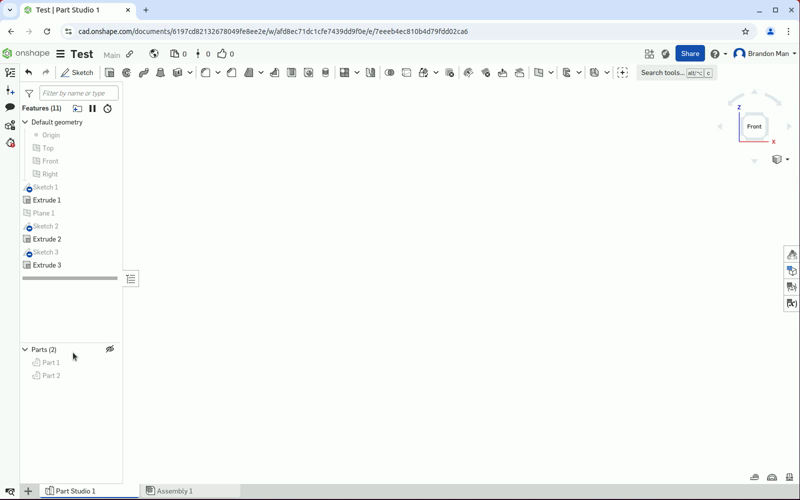
key_up(shift)
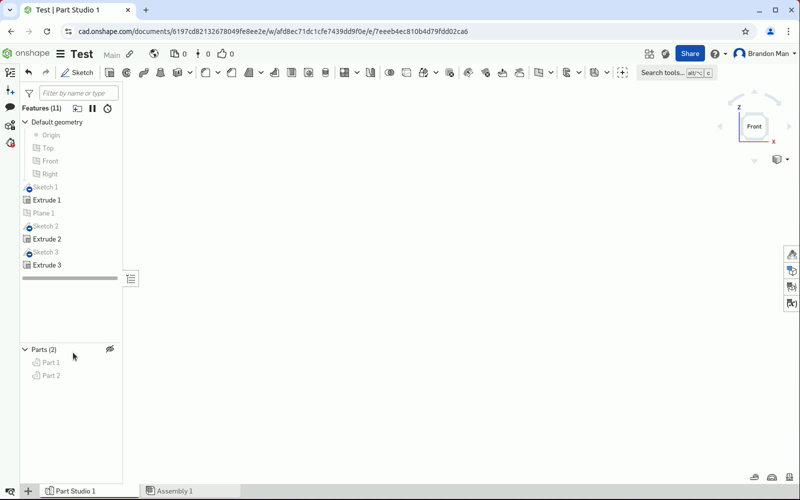
mouse_move(73, 352)
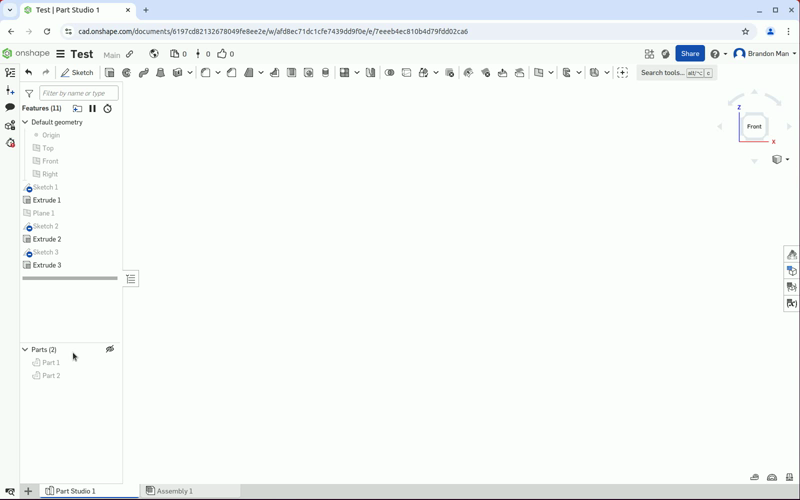
key(shift+y)
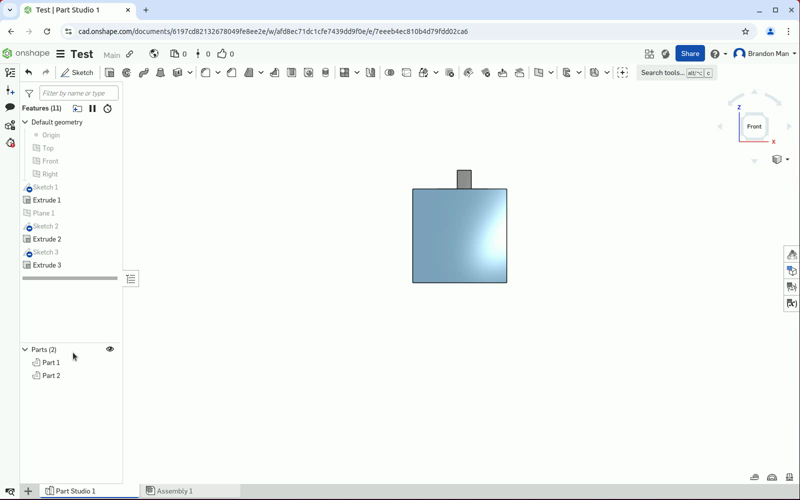
mouse_move(541, 75)
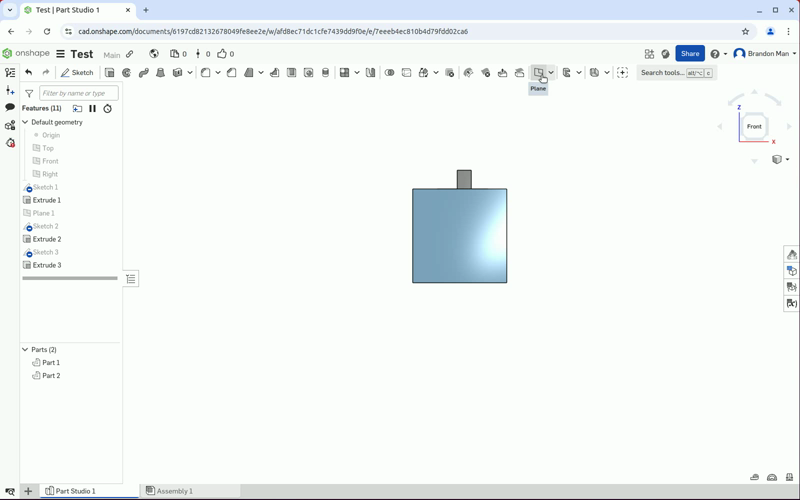
click(541, 75)
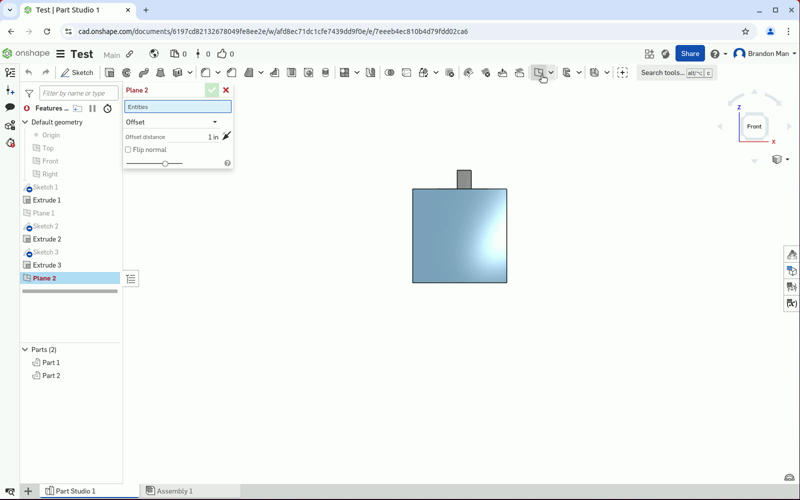
mouse_move(73, 163)
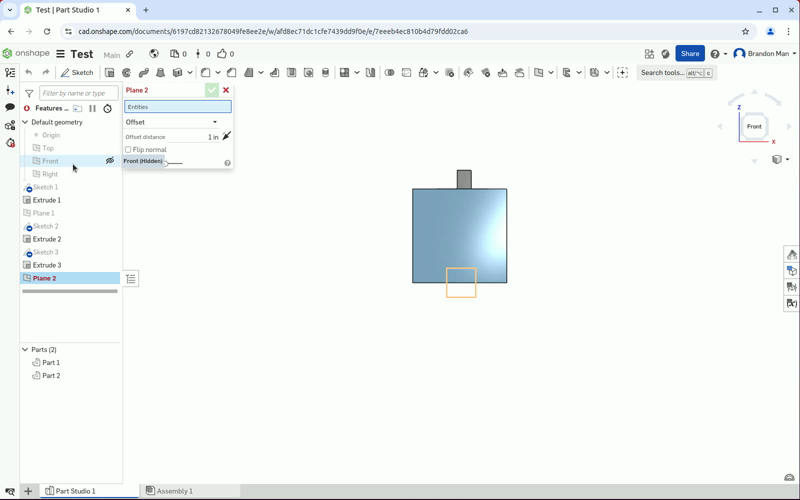
click(73, 163)
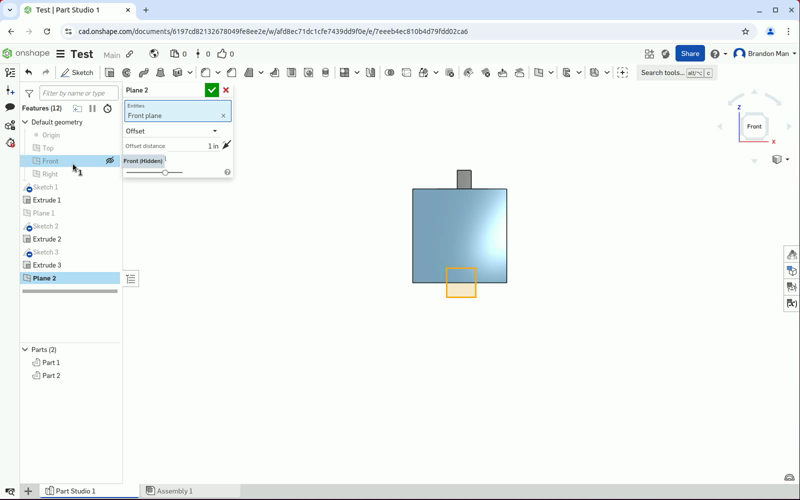
key(tab, 2)
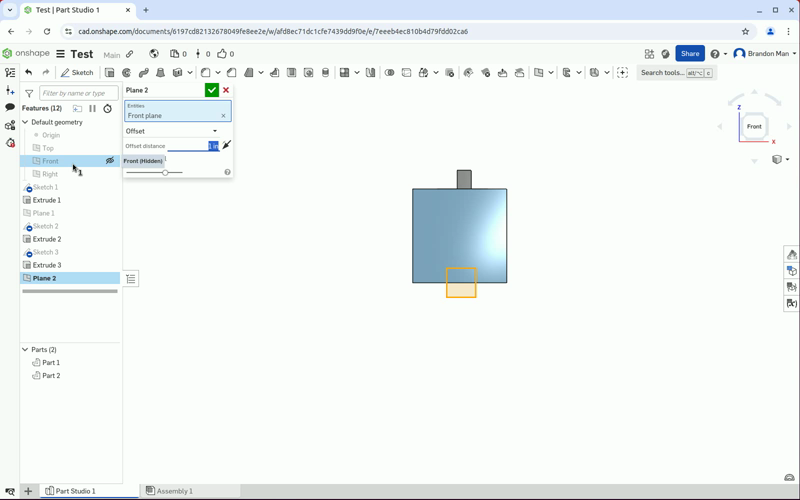
text(3.143)
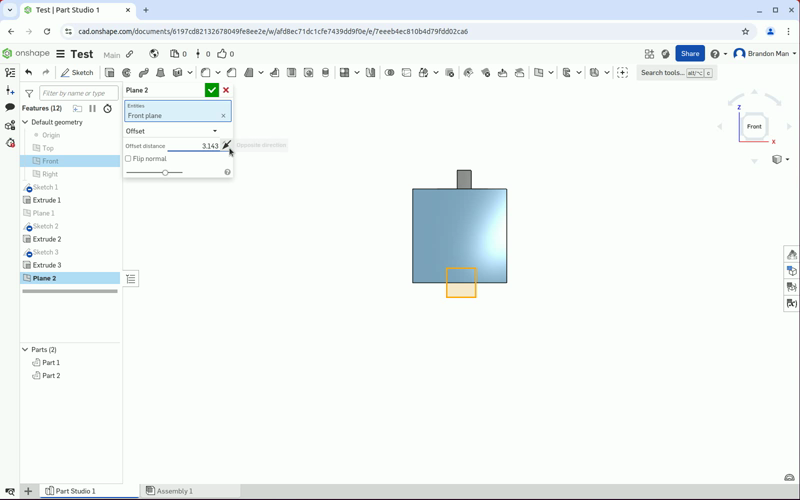
mouse_move(229, 147)
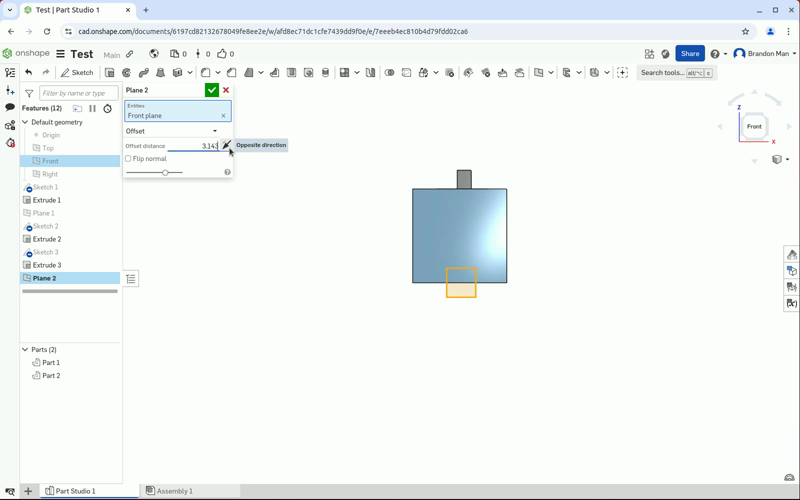
click(229, 147)
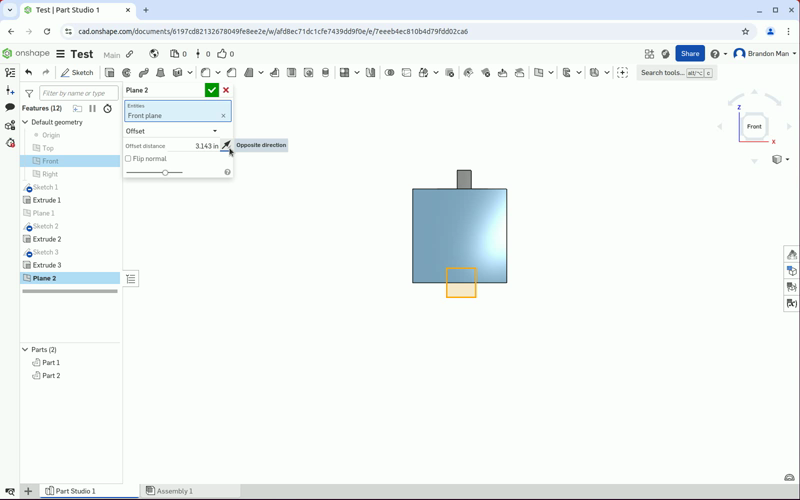
key(enter, 2)
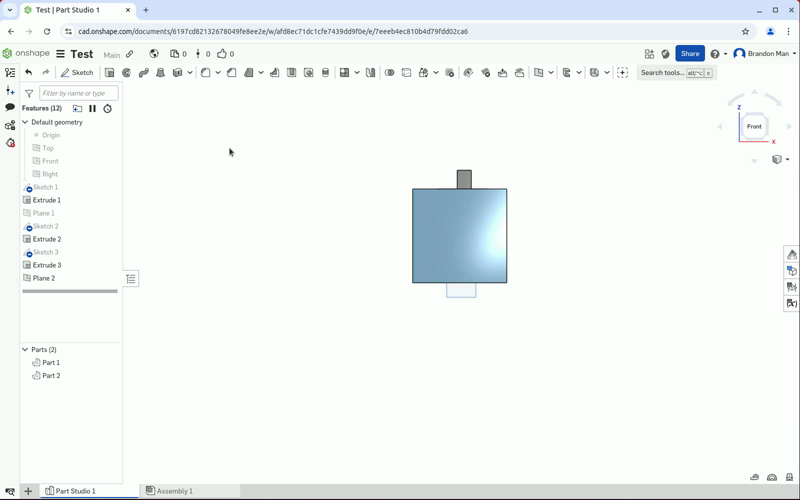
key(shift+s)
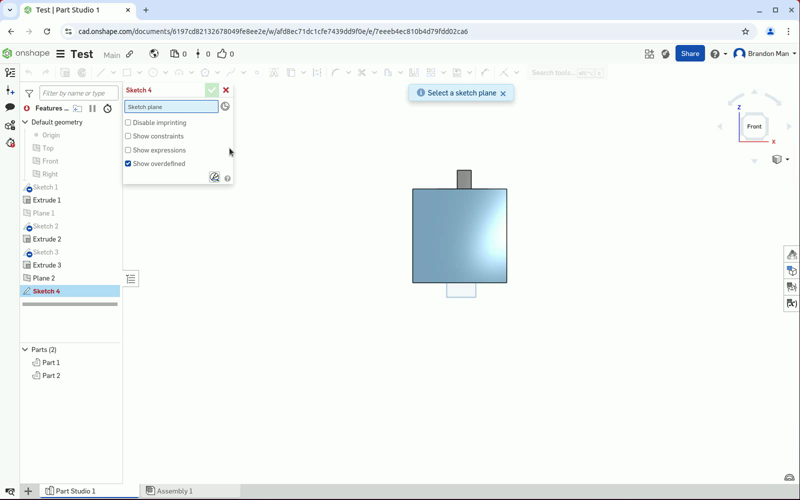
mouse_move(73, 280)
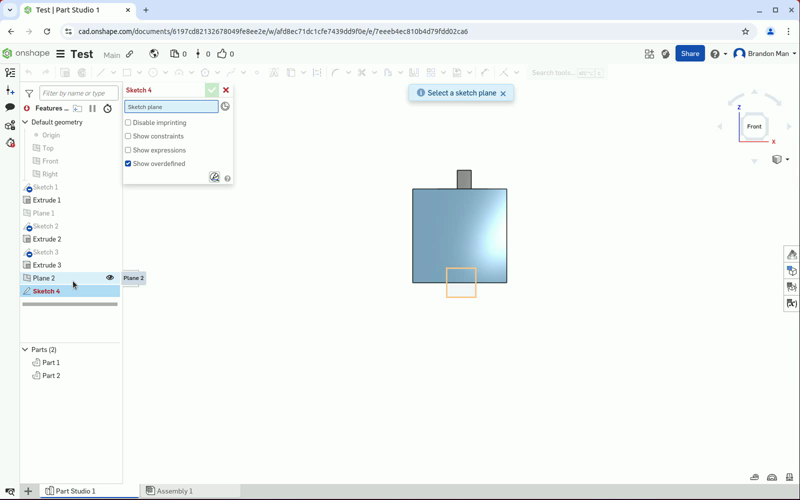
click(73, 280)
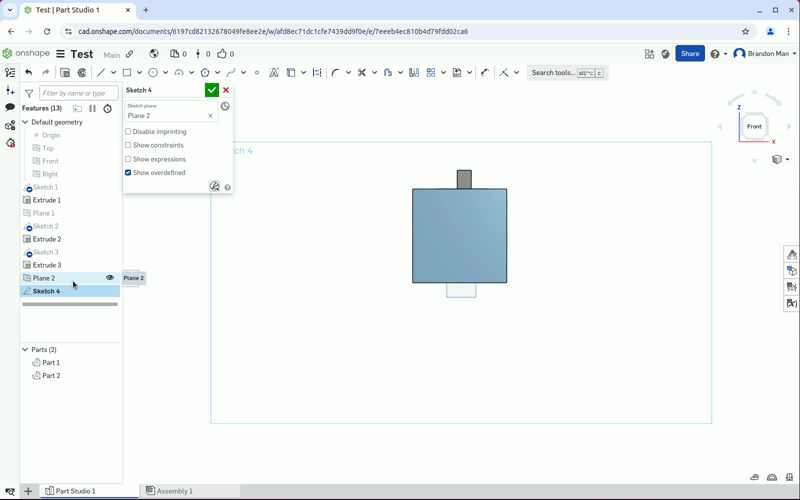
mouse_move(73, 352)
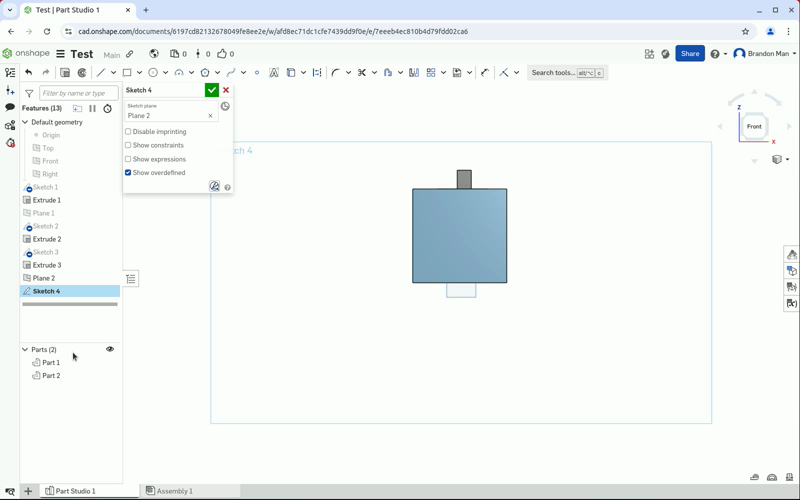
key(y)
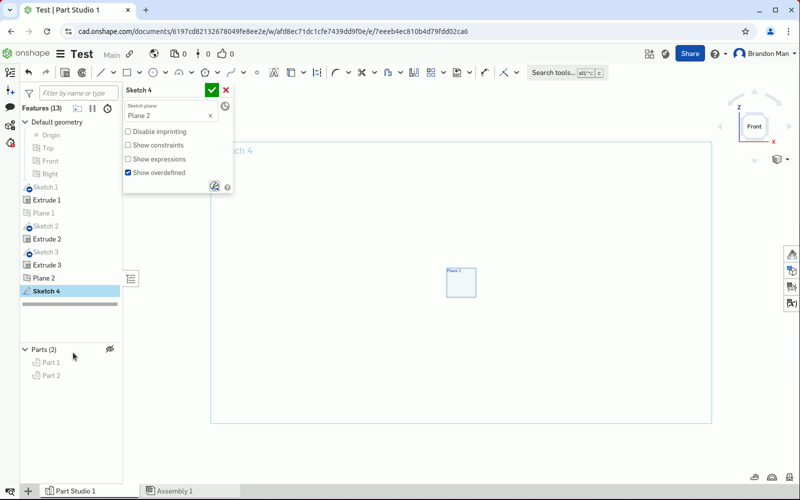
key(l)
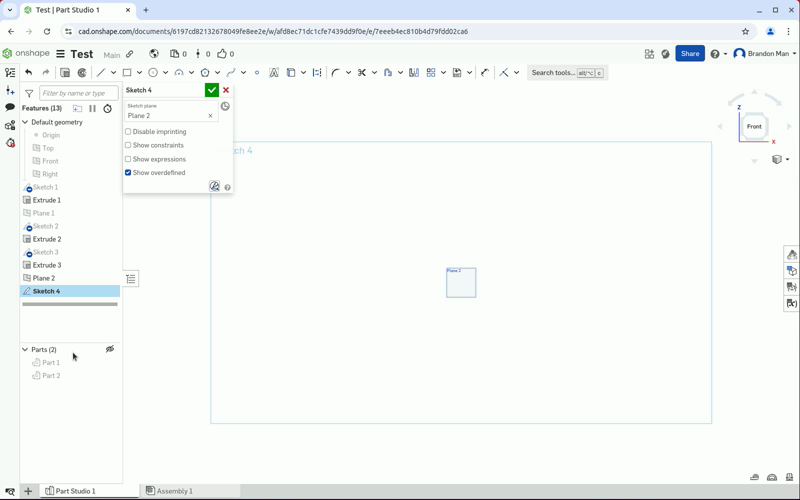
key_down(shift)
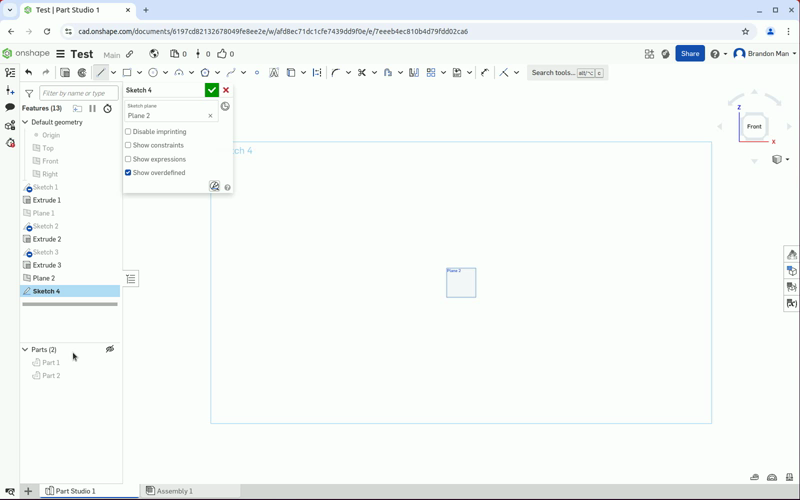
mouse_move(457, 174)
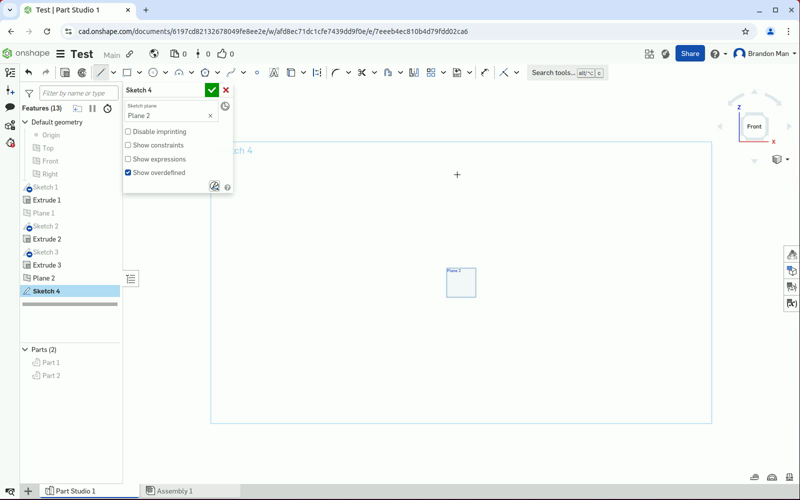
click(457, 174)
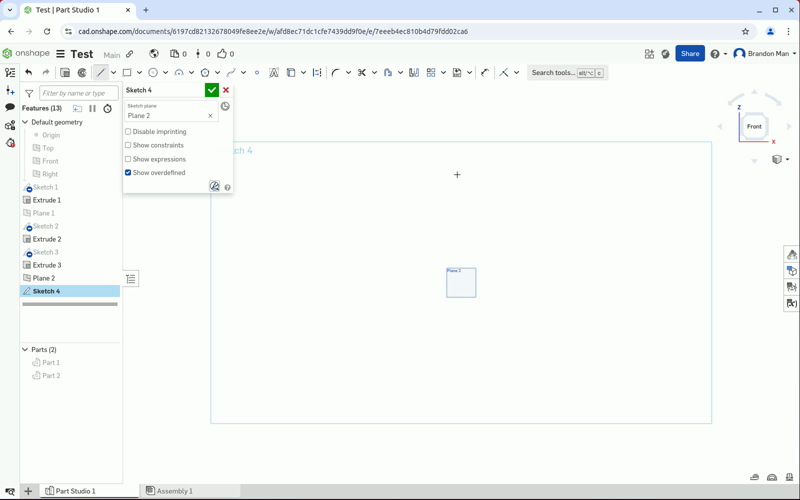
key_up(shift)
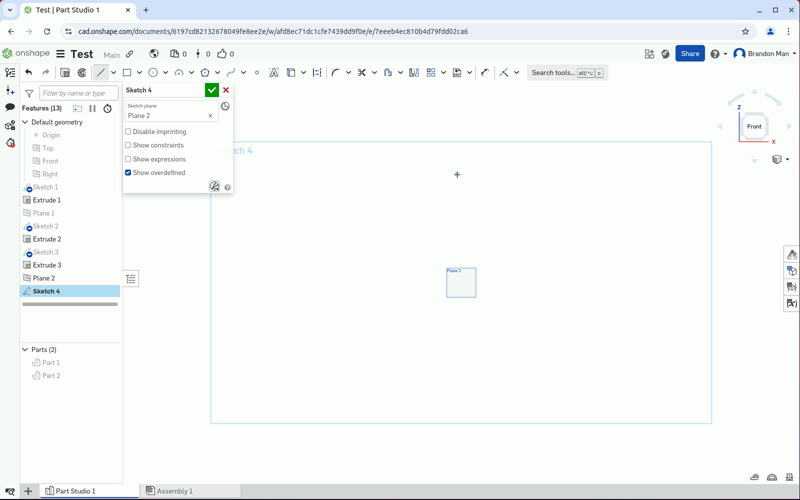
key_down(shift)
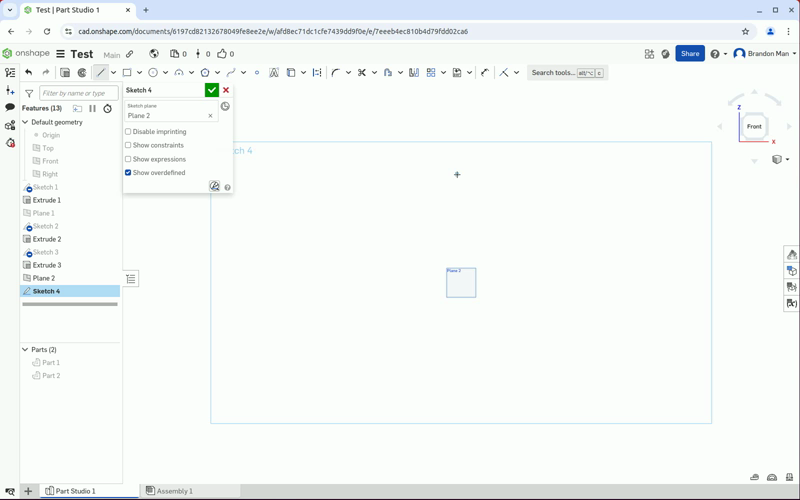
mouse_move(487, 174)
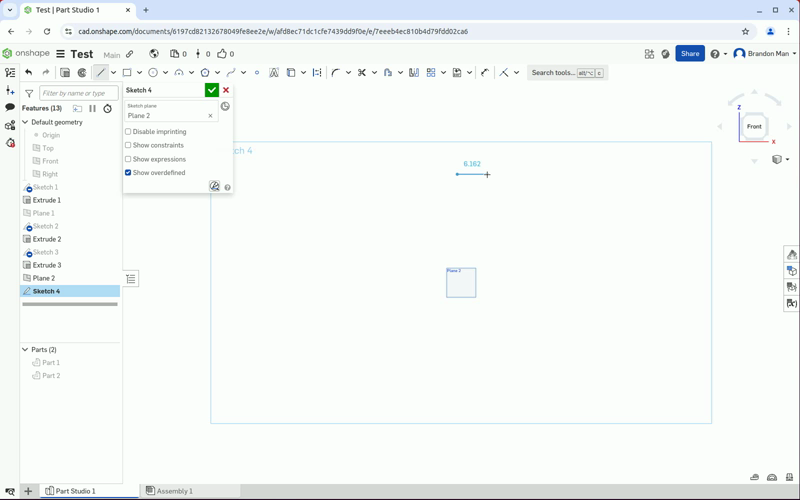
mouse_move(471, 174)
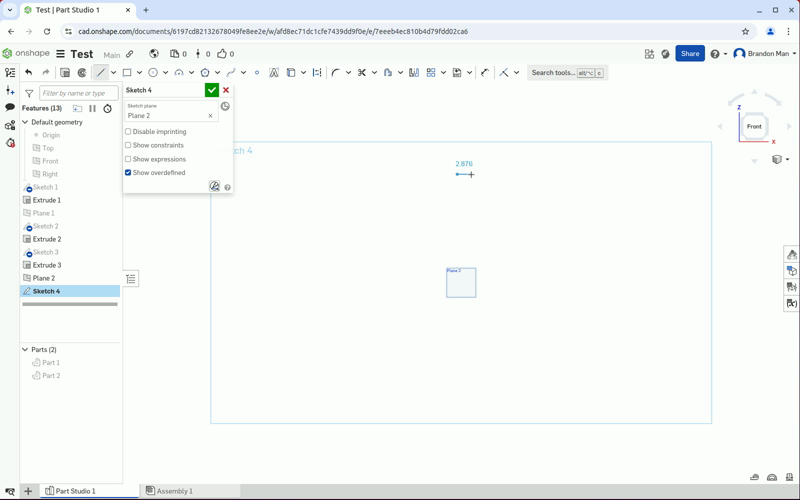
click(471, 174)
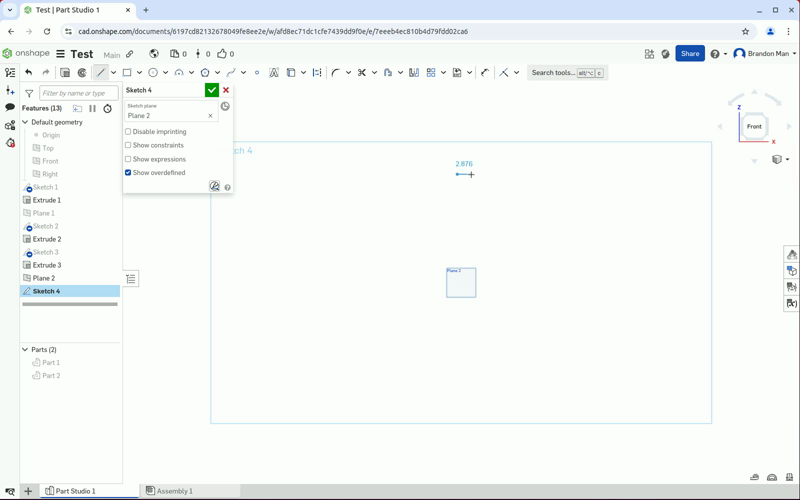
key_up(shift)
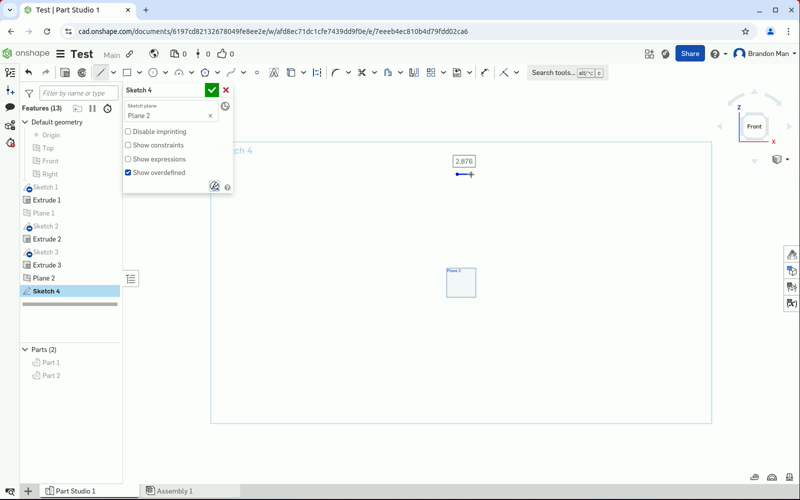
key_down(shift)
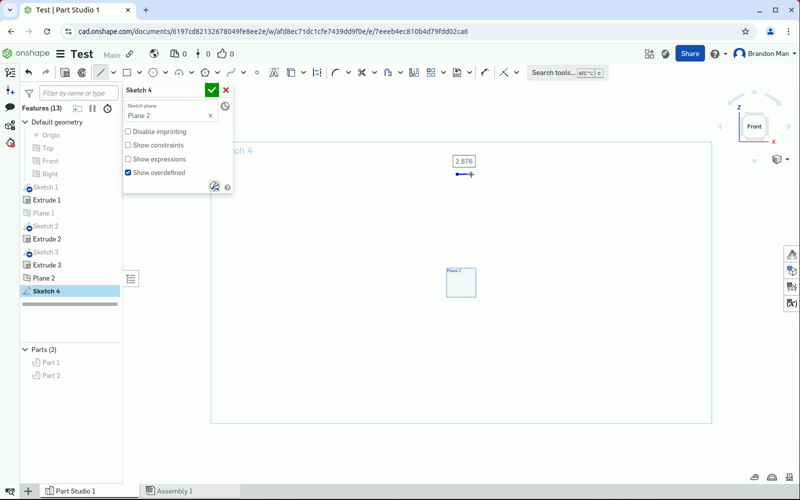
mouse_move(501, 174)
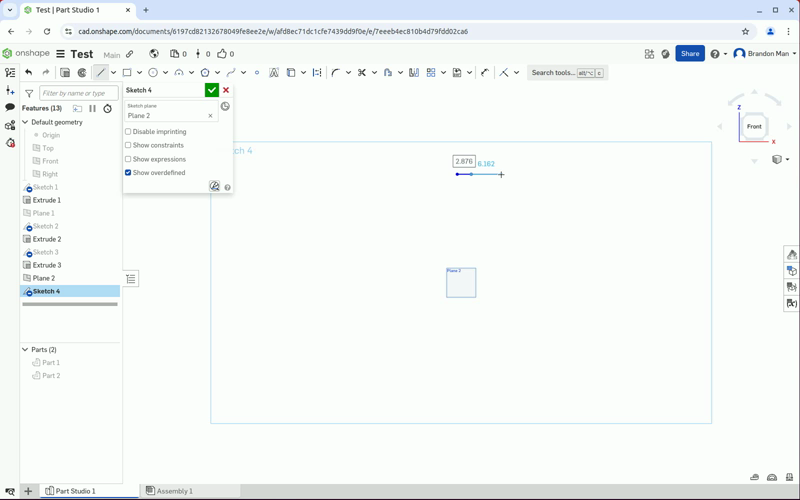
mouse_move(471, 170)
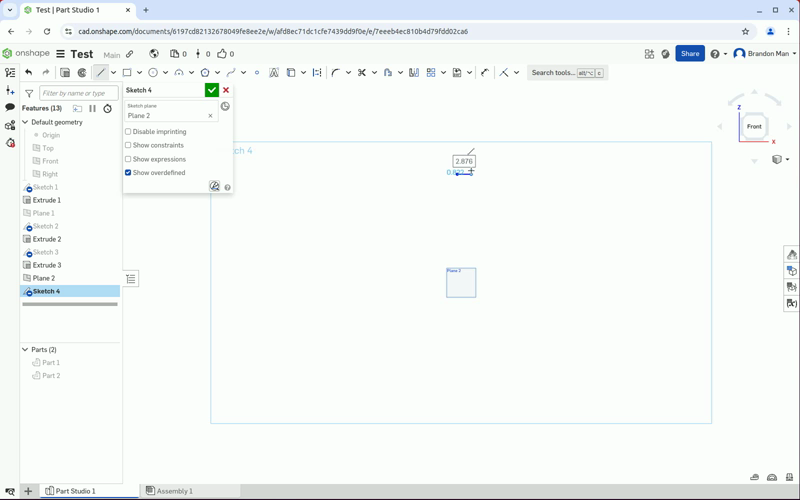
scroll(6)
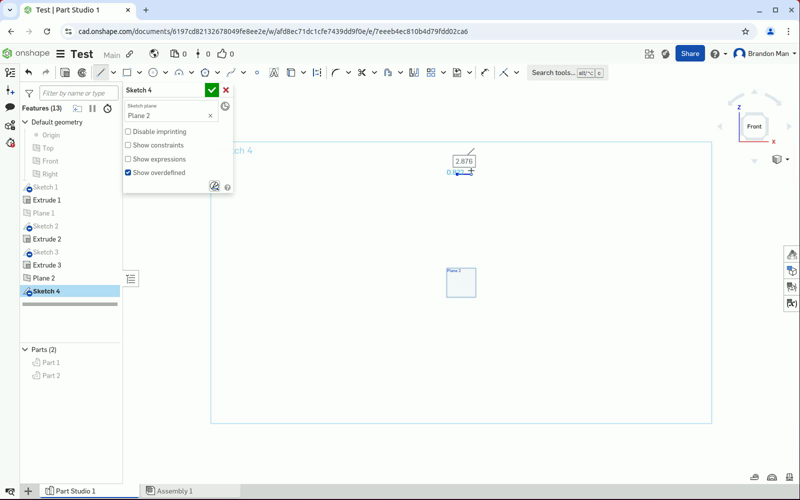
scroll(6)
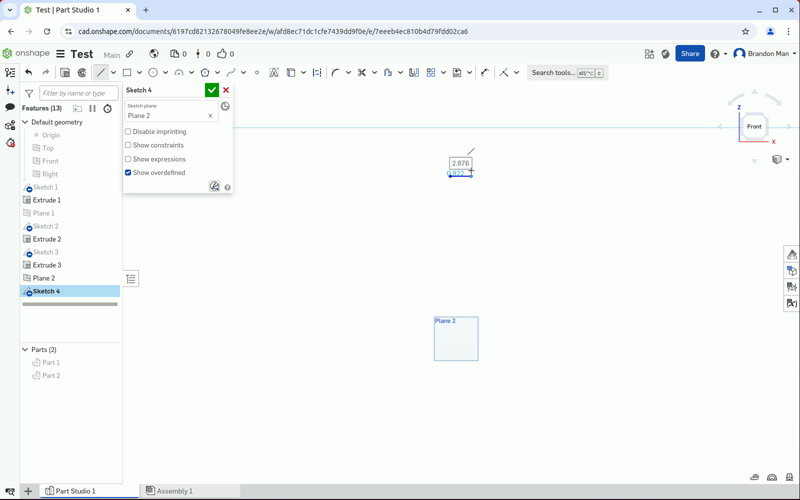
scroll(6)
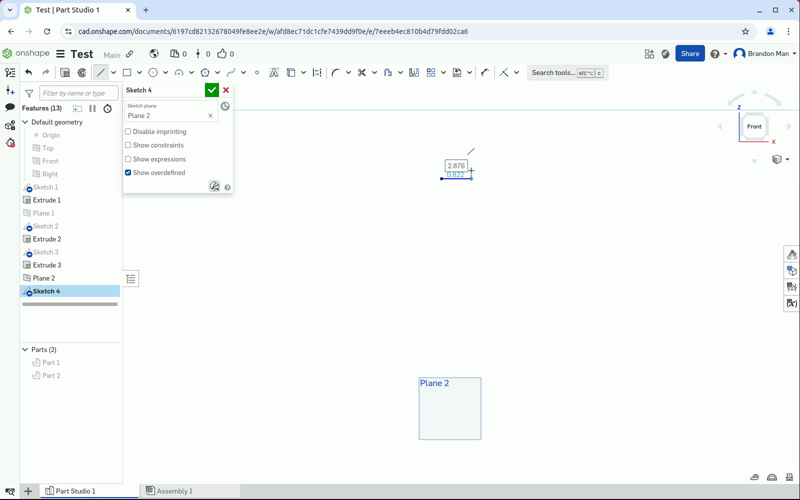
scroll(6)
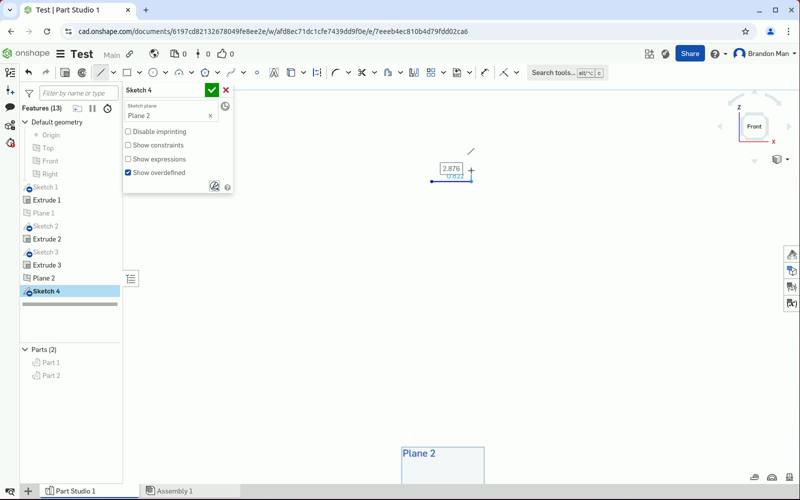
scroll(6)
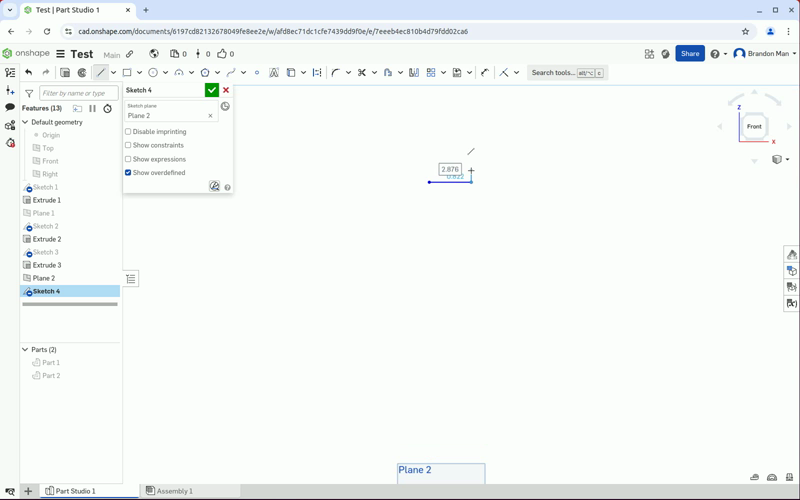
scroll(6)
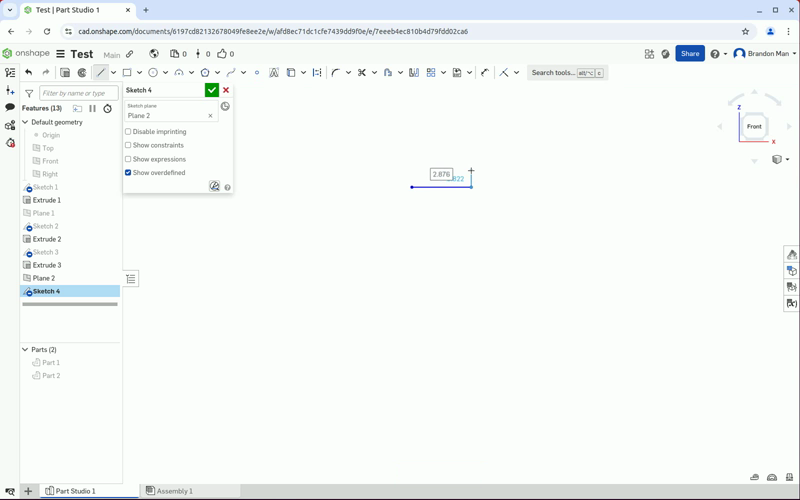
scroll(6)
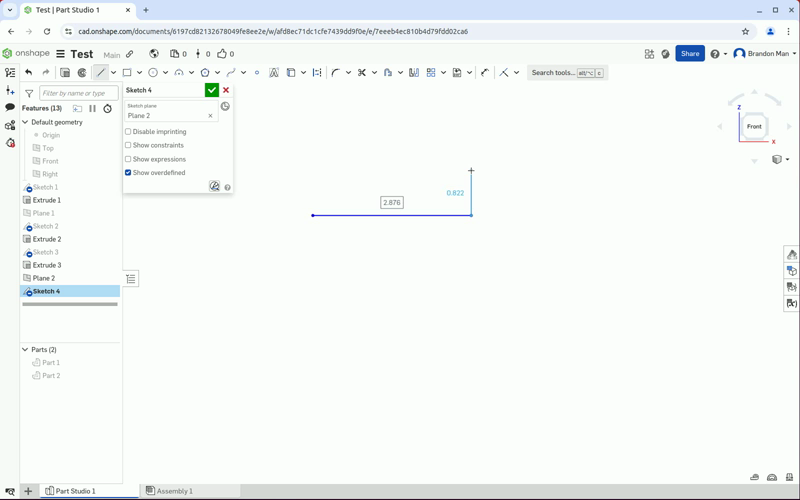
click(471, 170)
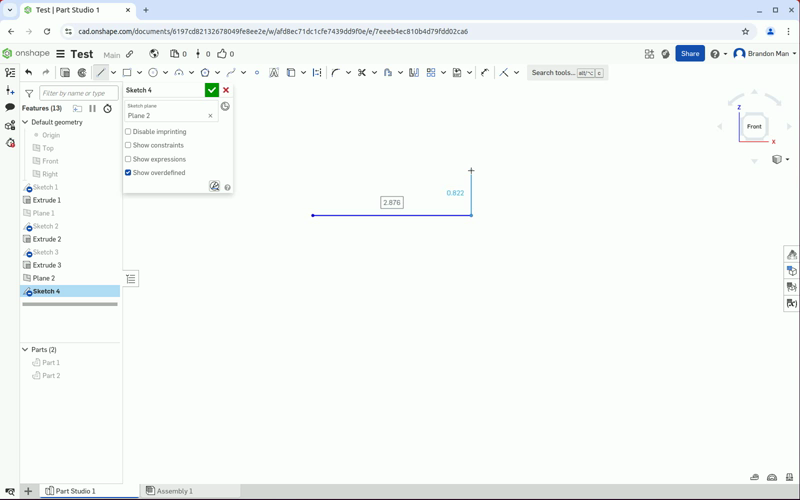
scroll(-6)
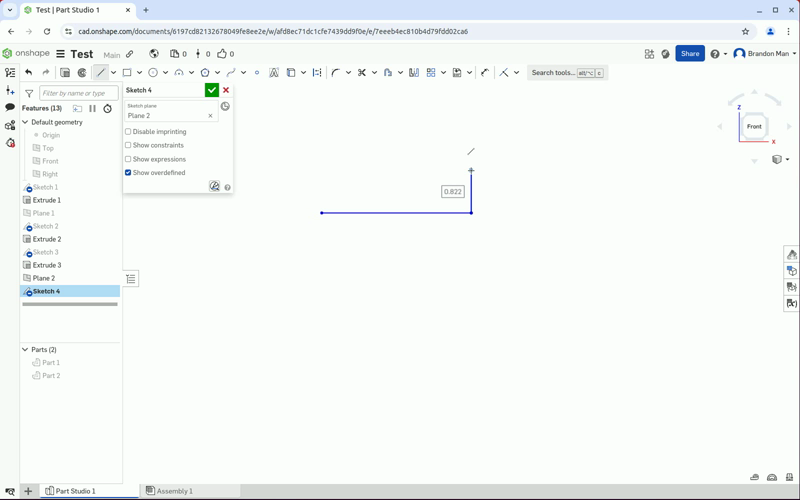
scroll(-6)
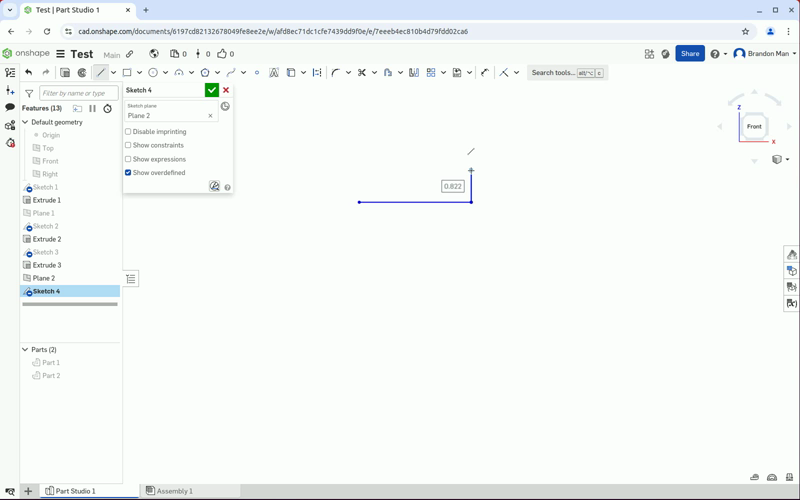
scroll(-6)
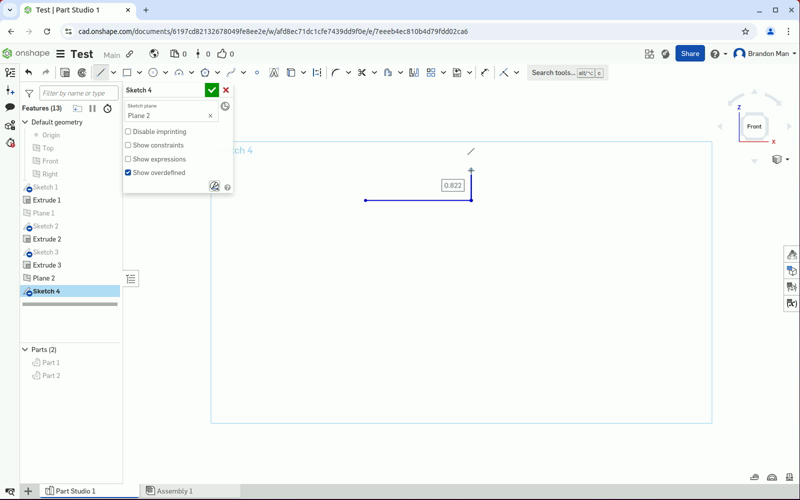
scroll(-6)
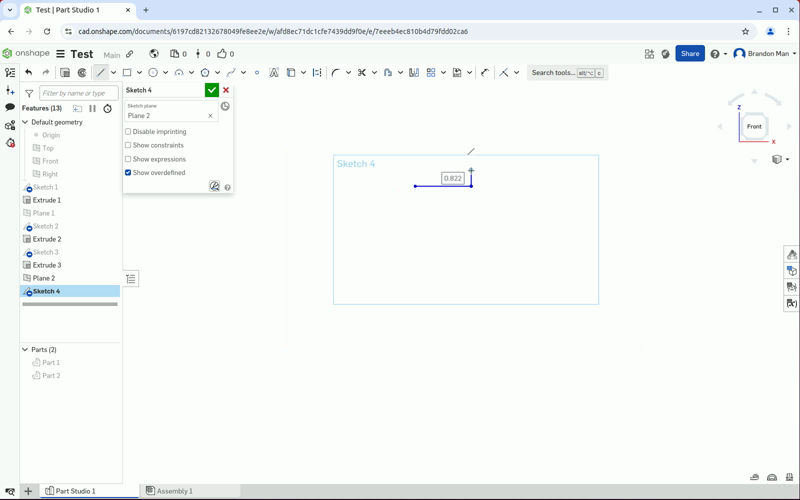
scroll(-6)
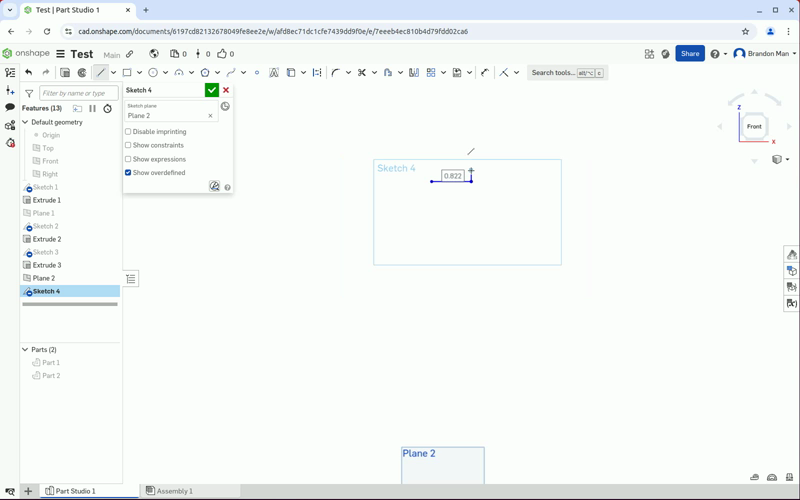
scroll(-6)
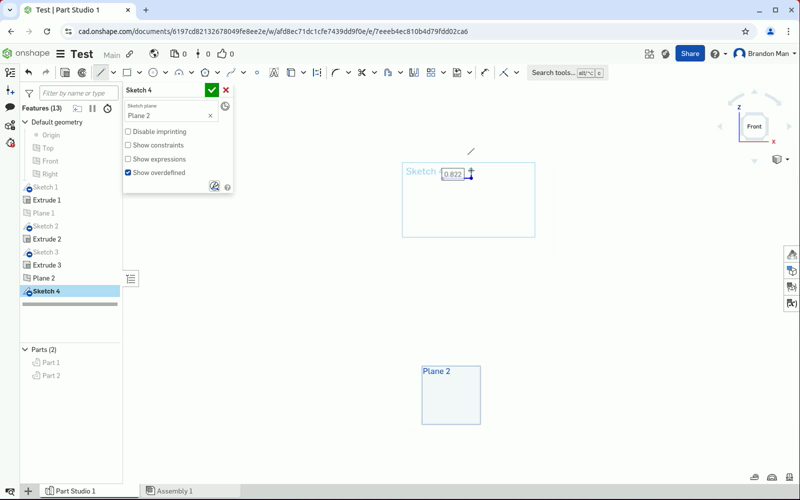
scroll(-6)
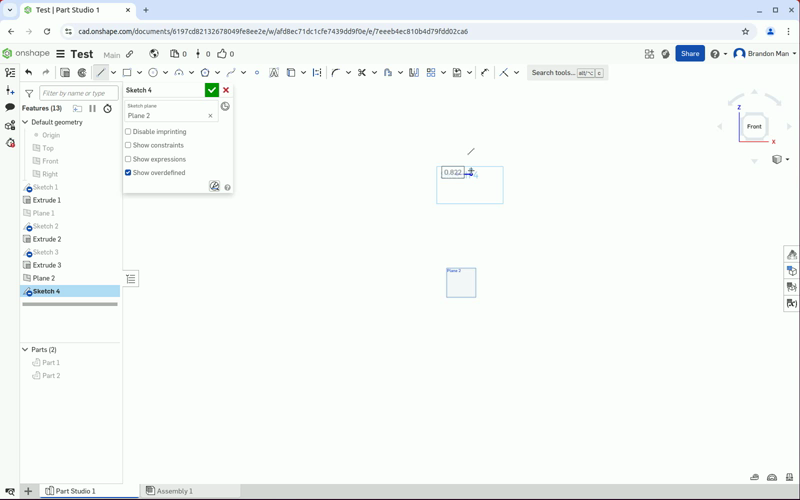
key_up(shift)
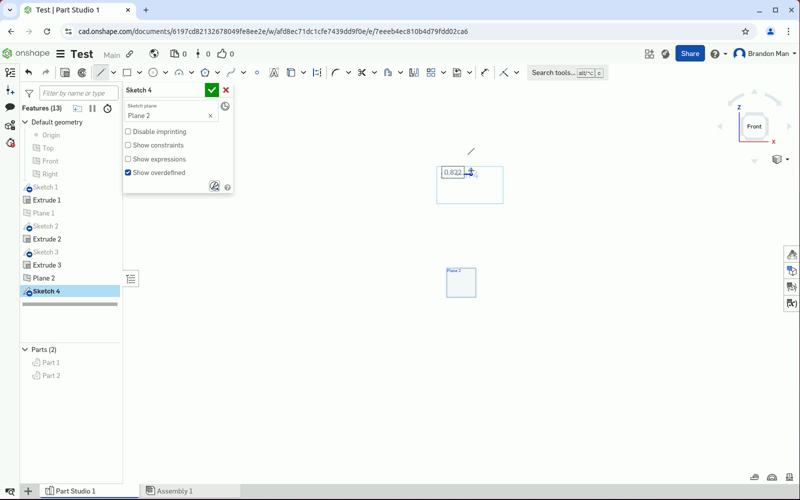
key_down(shift)
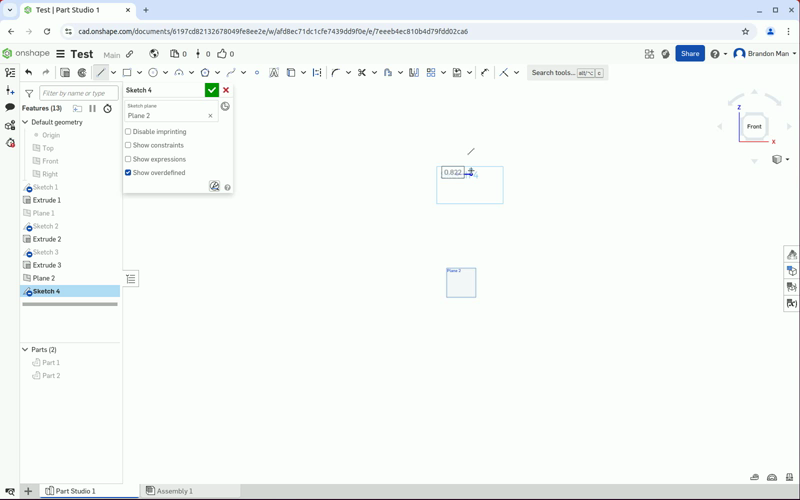
mouse_move(501, 170)
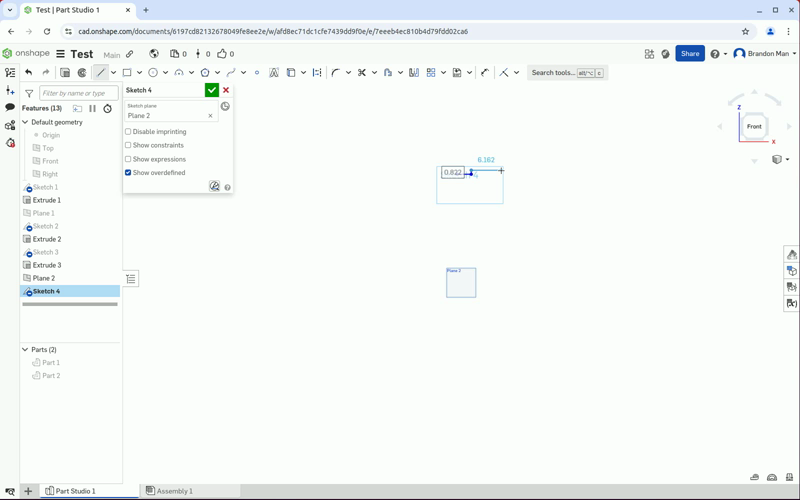
mouse_move(457, 170)
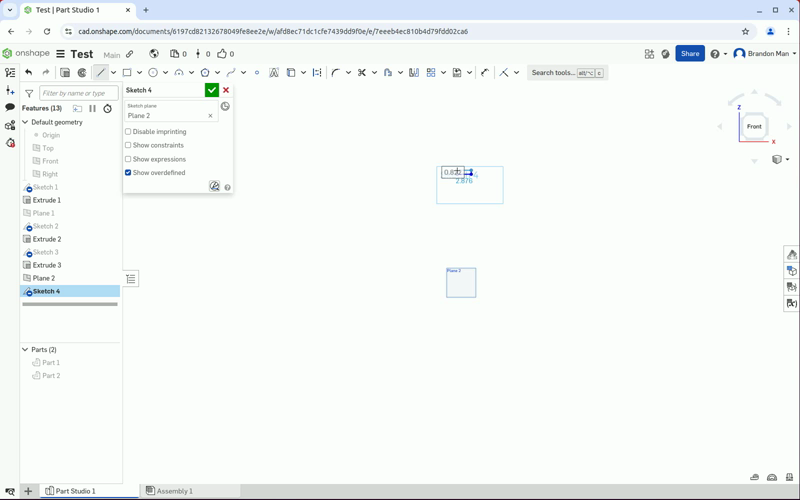
scroll(6)
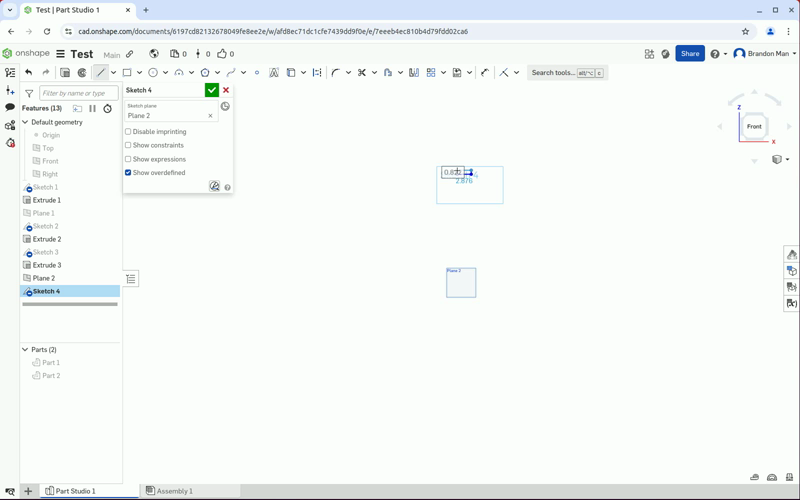
scroll(6)
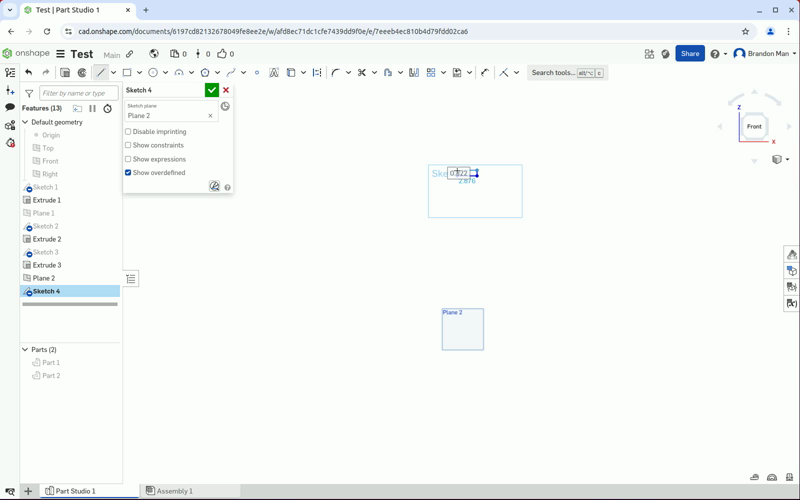
scroll(6)
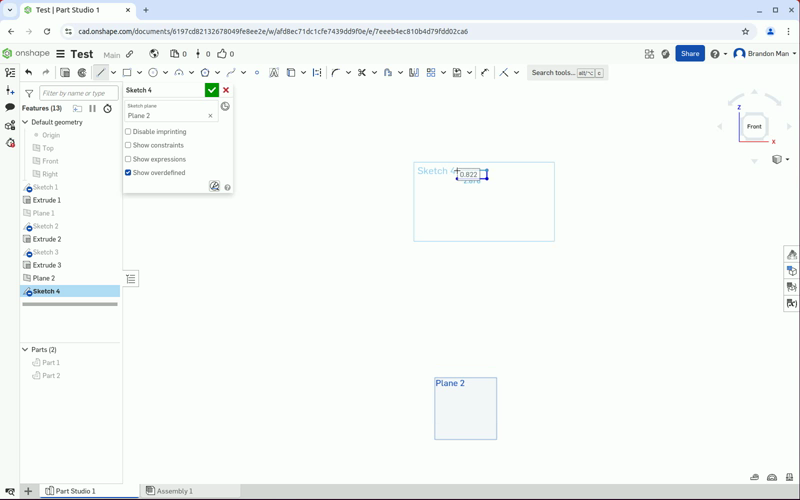
scroll(6)
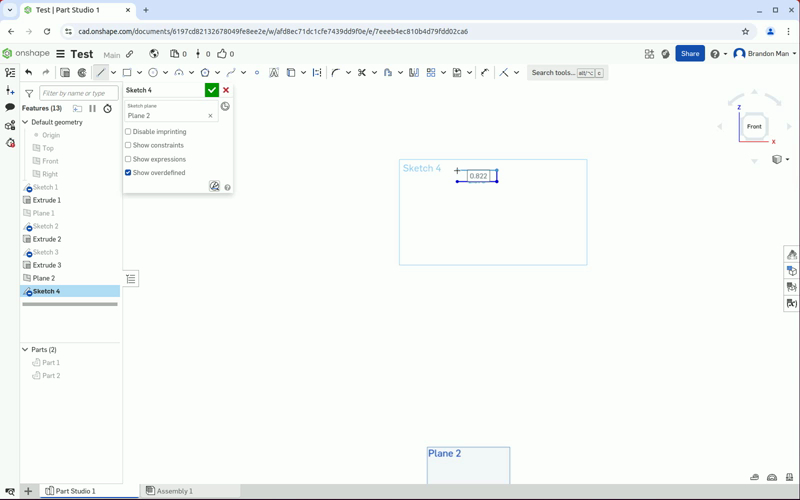
scroll(6)
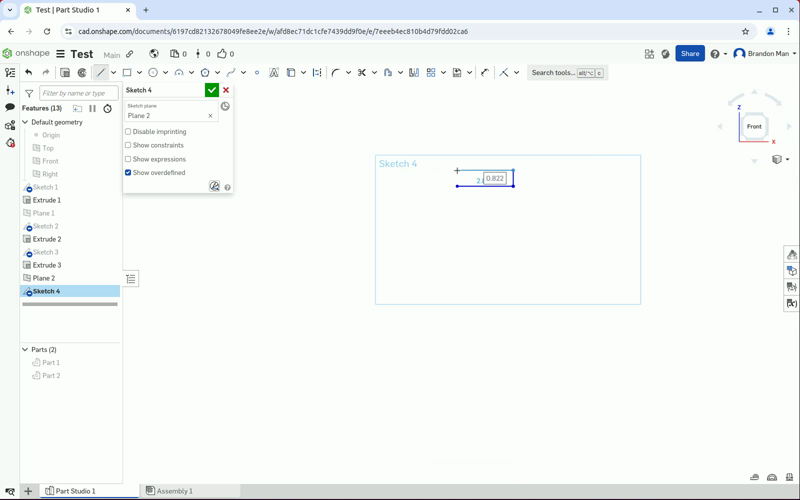
scroll(6)
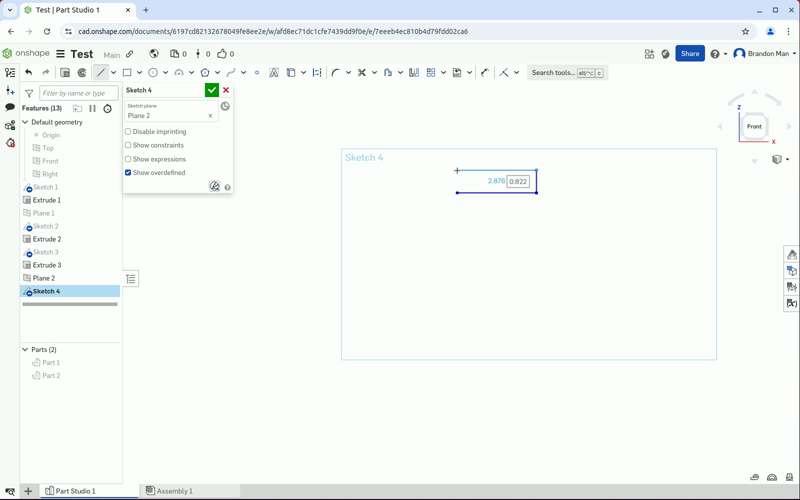
scroll(6)
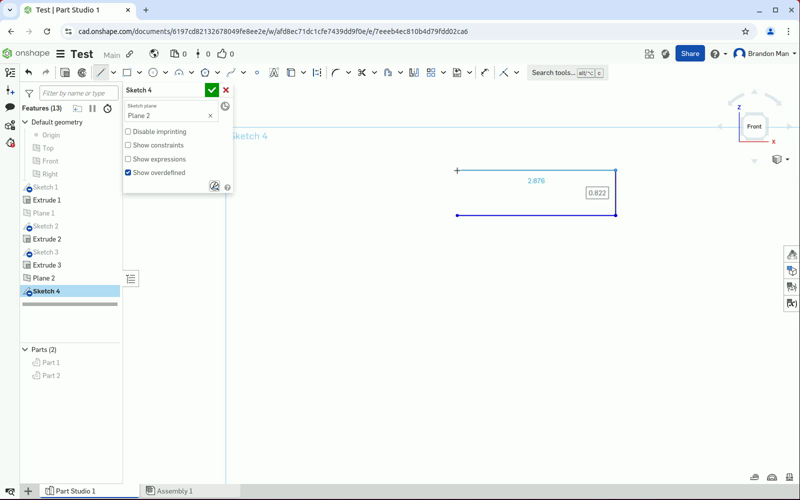
click(457, 170)
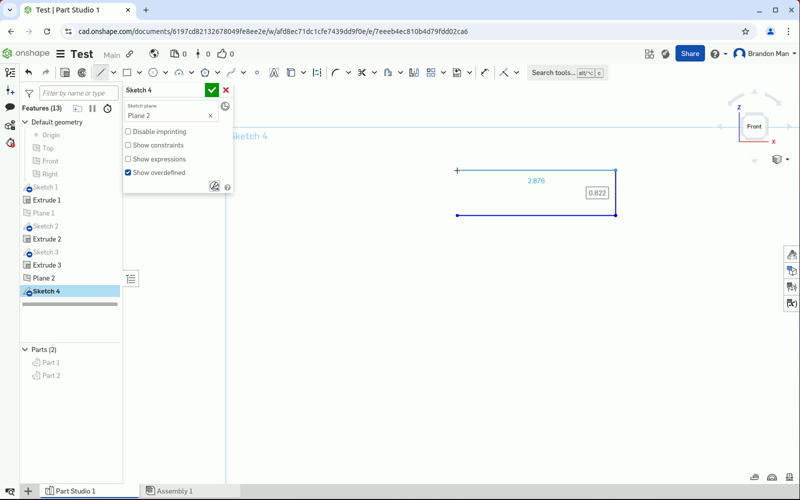
scroll(-6)
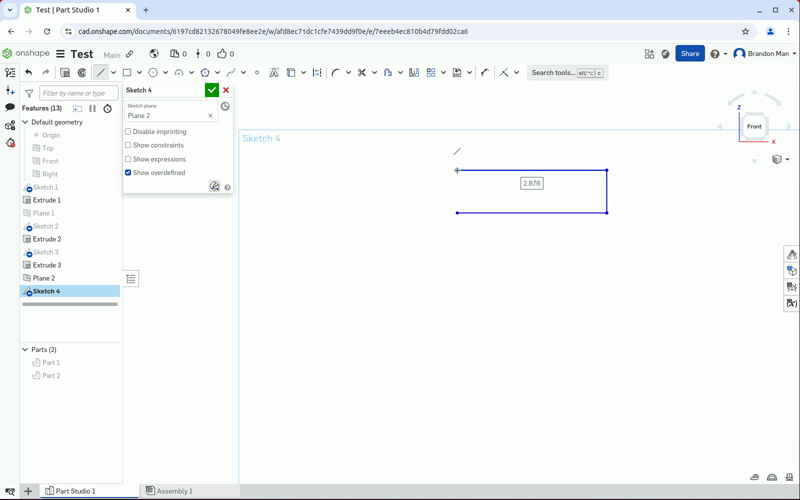
scroll(-6)
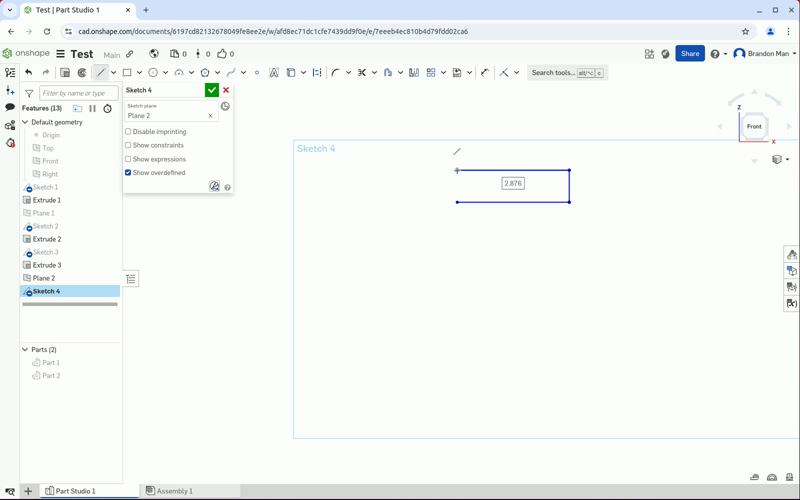
scroll(-6)
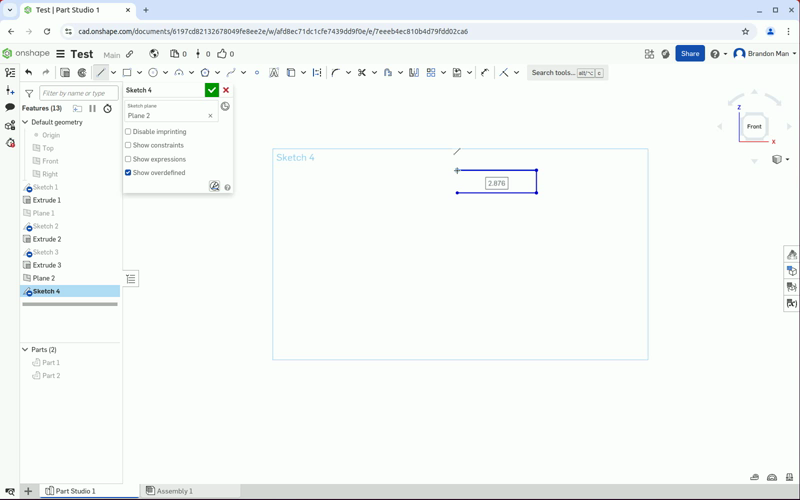
scroll(-6)
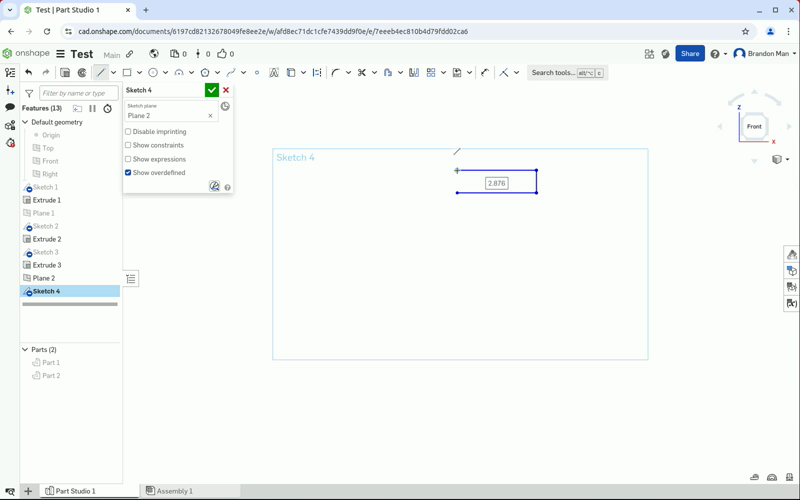
scroll(-6)
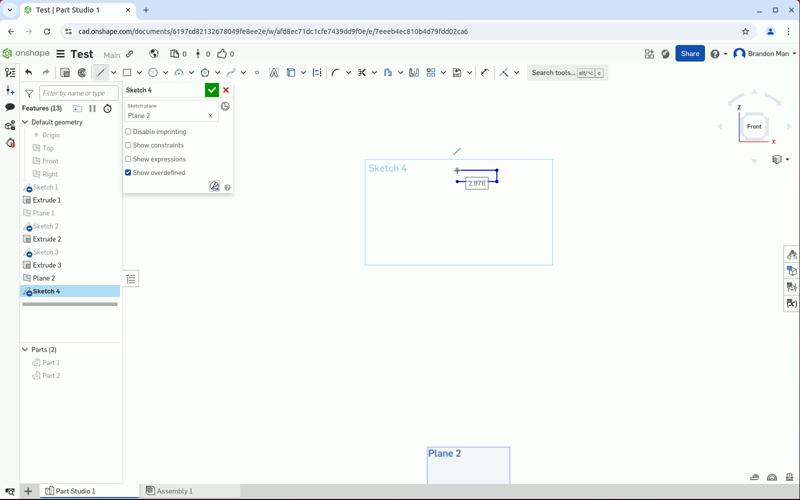
scroll(-6)
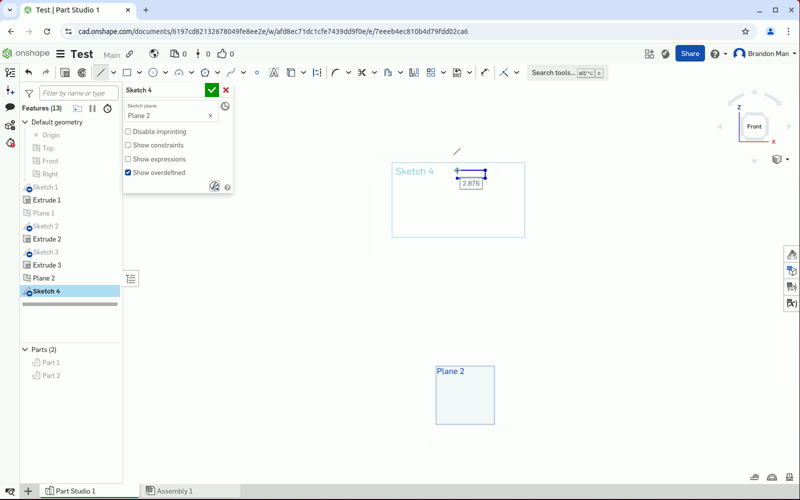
scroll(-6)
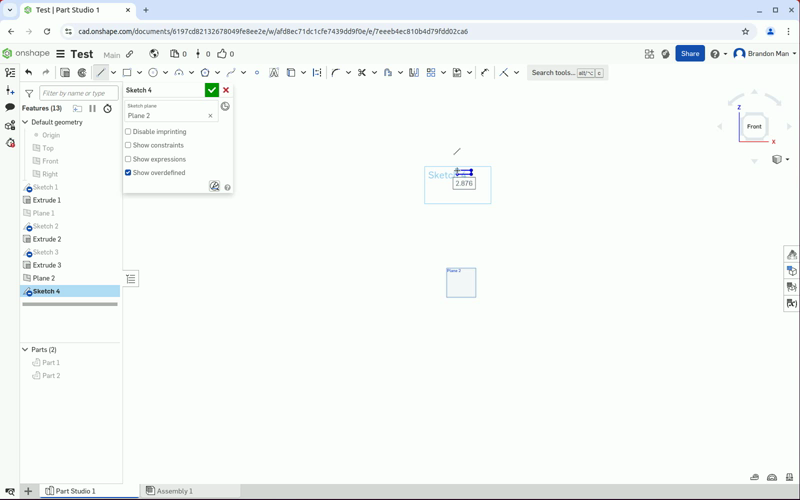
key_up(shift)
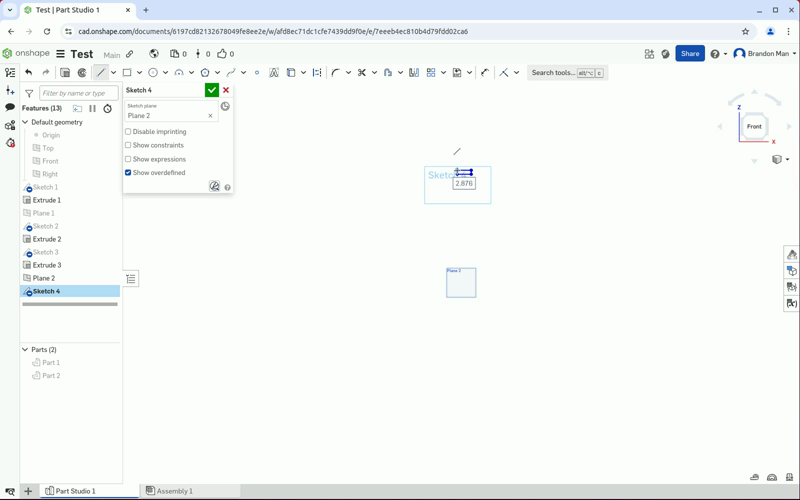
mouse_move(487, 170)
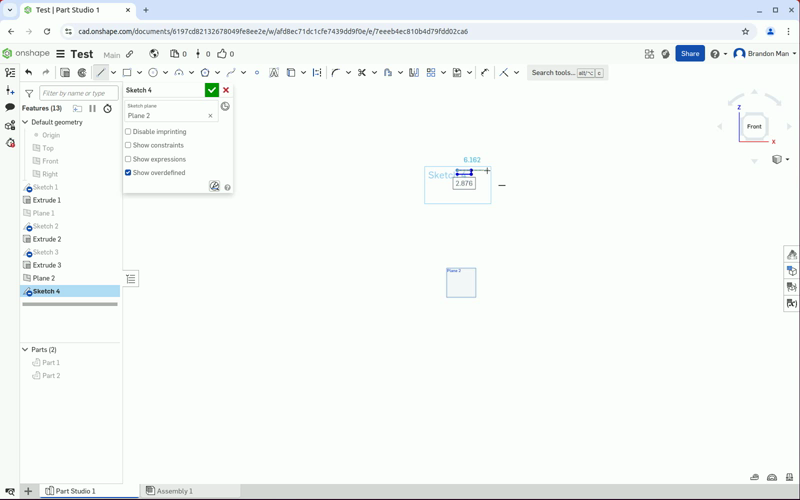
key_down(shift)
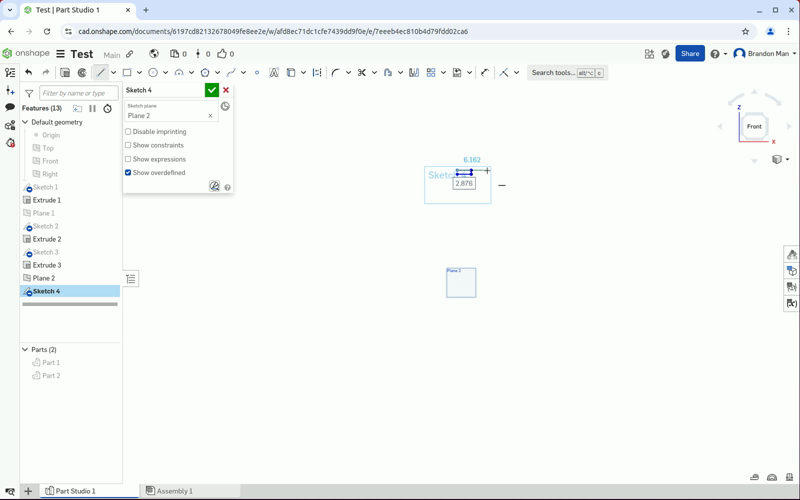
mouse_move(457, 174)
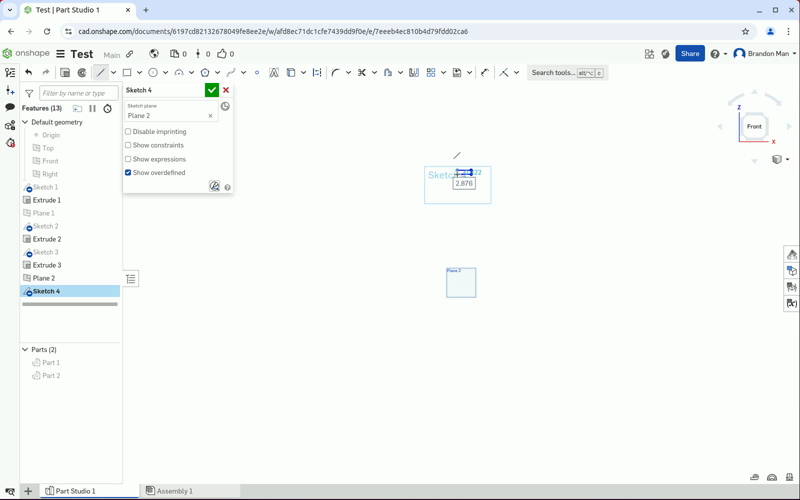
scroll(6)
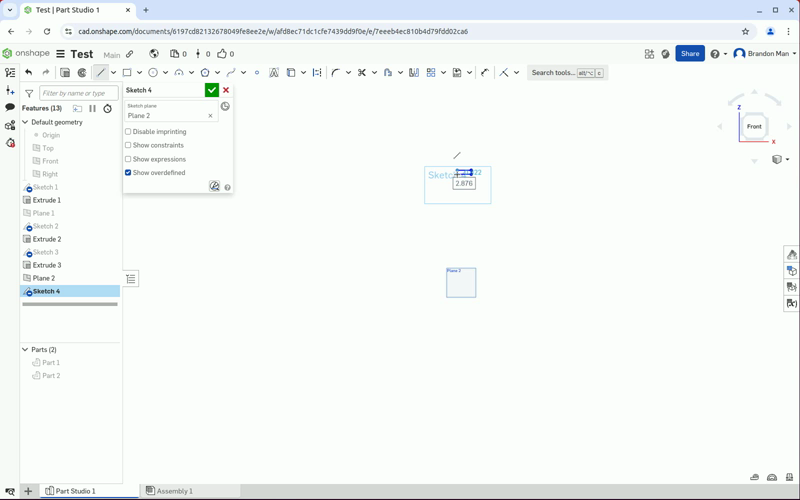
scroll(6)
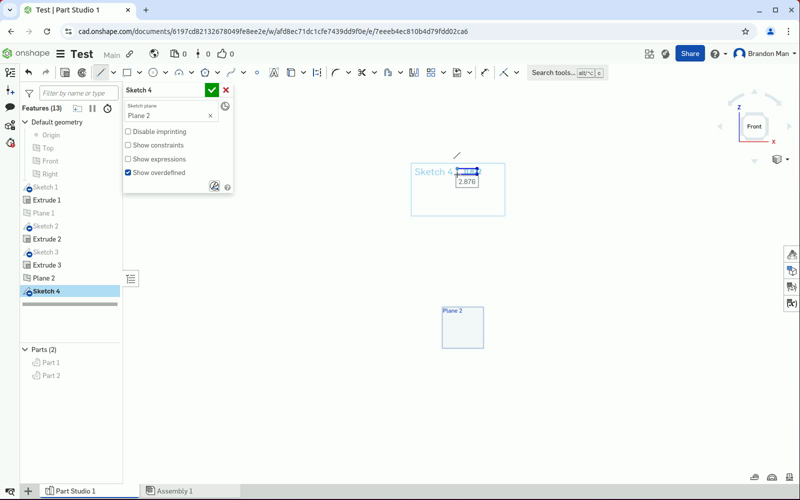
scroll(6)
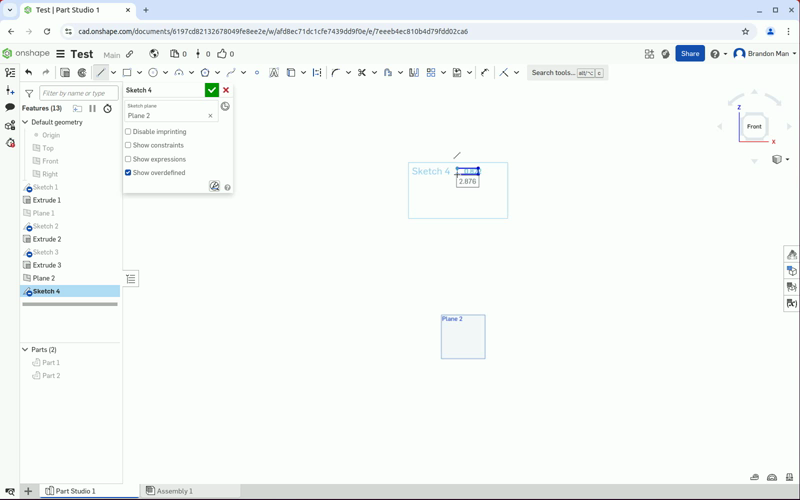
scroll(6)
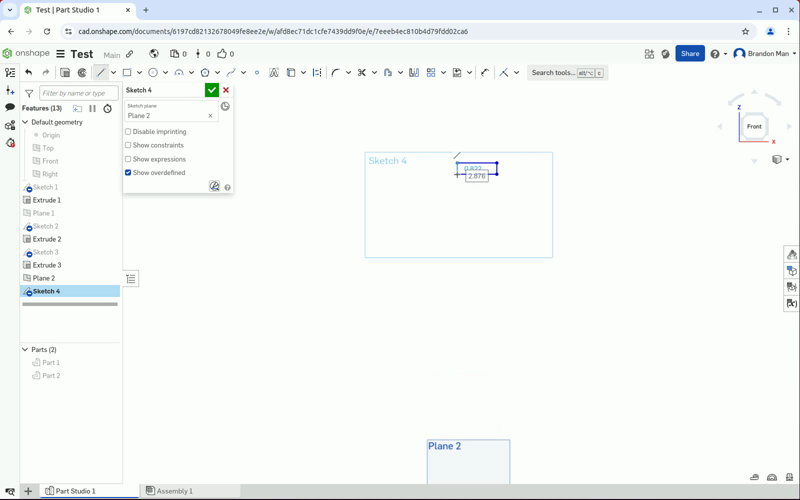
scroll(6)
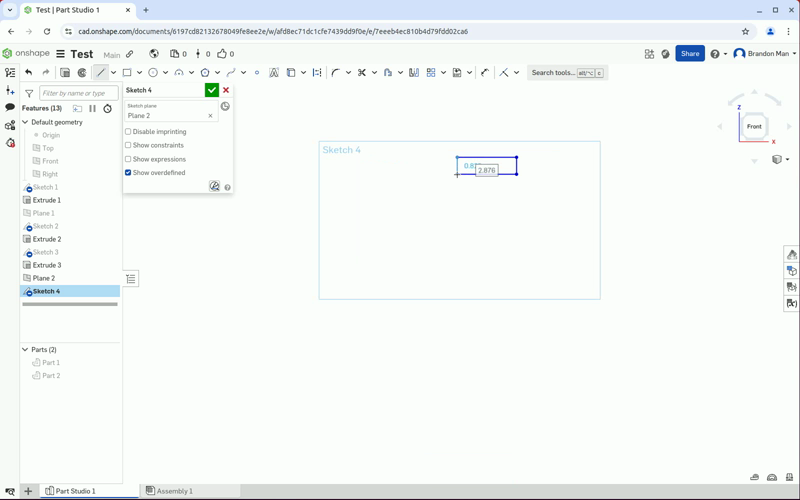
scroll(6)
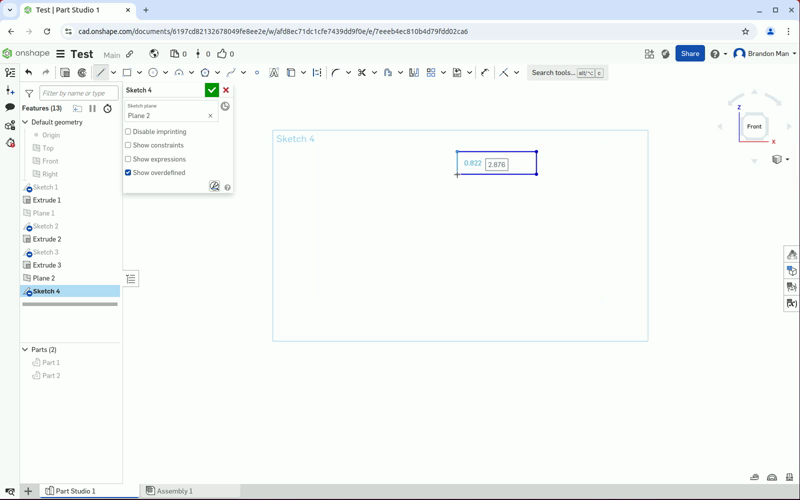
scroll(6)
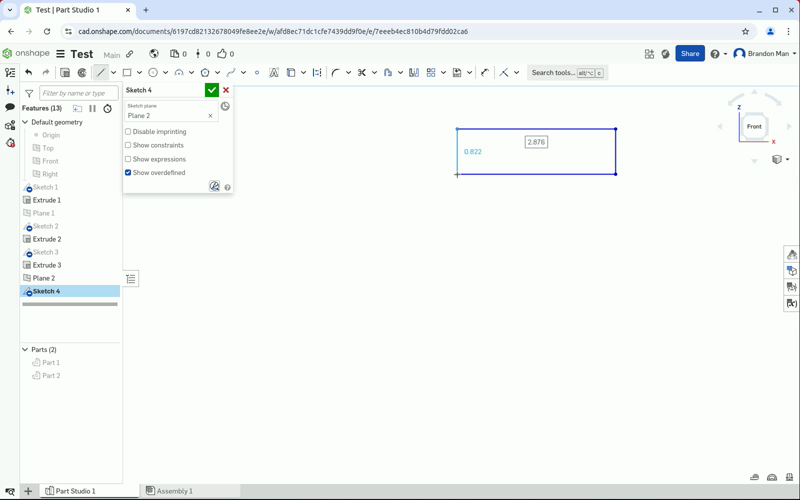
key_up(shift)
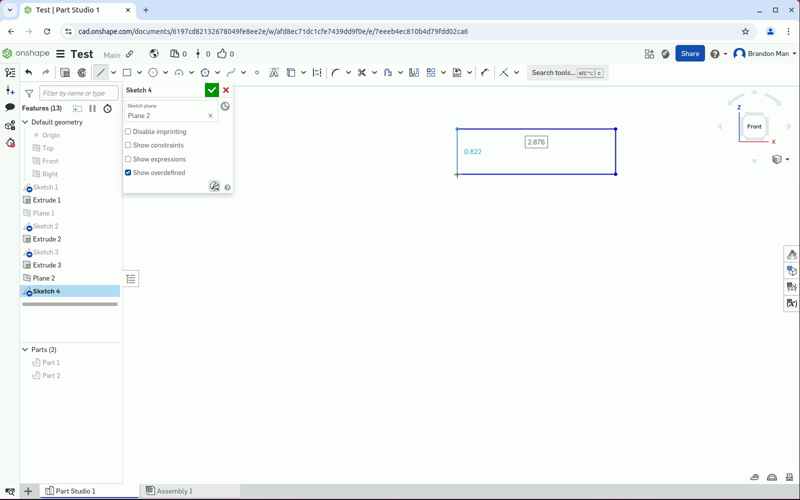
click(457, 174)
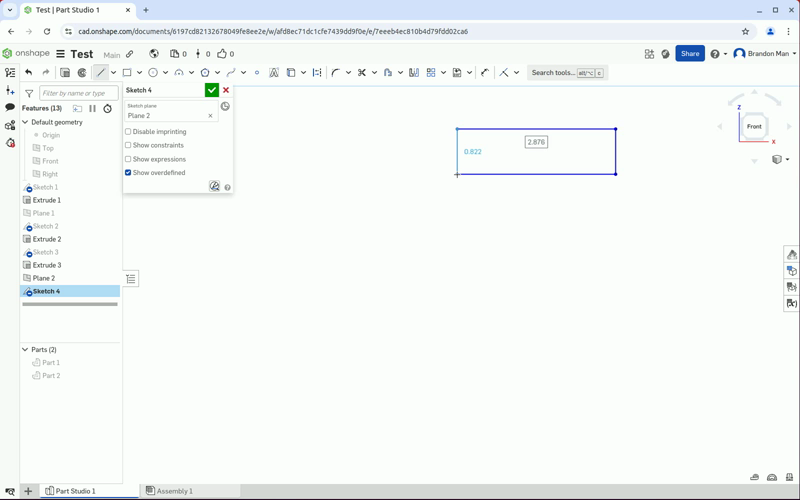
scroll(-6)
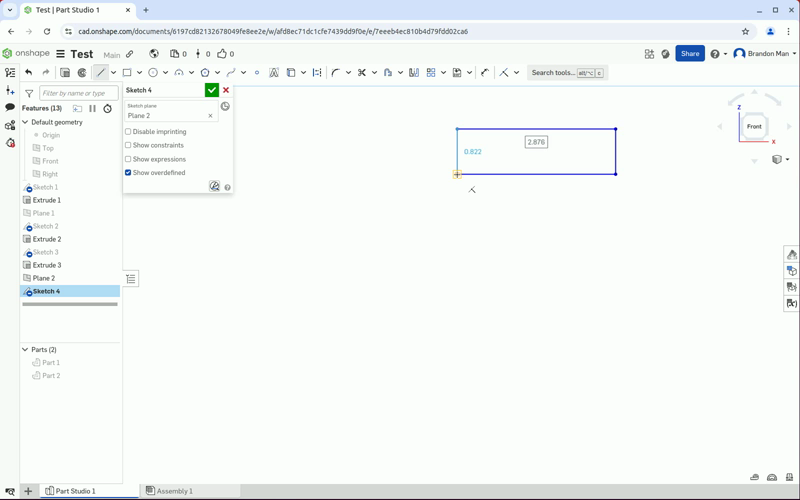
scroll(-6)
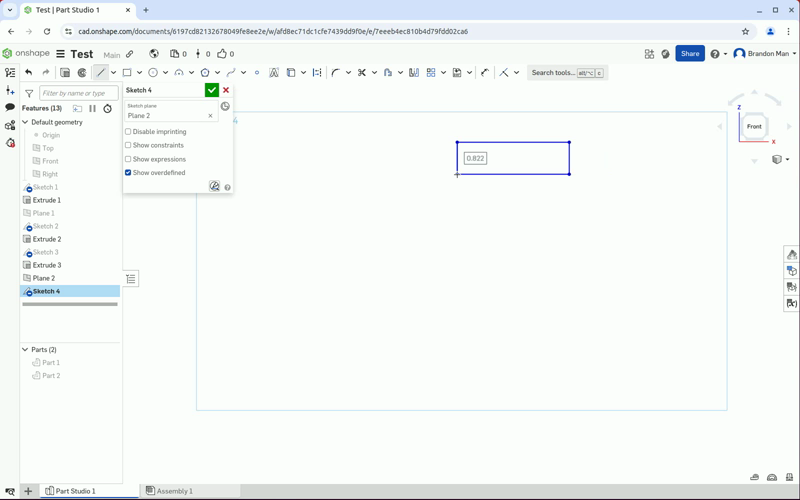
scroll(-6)
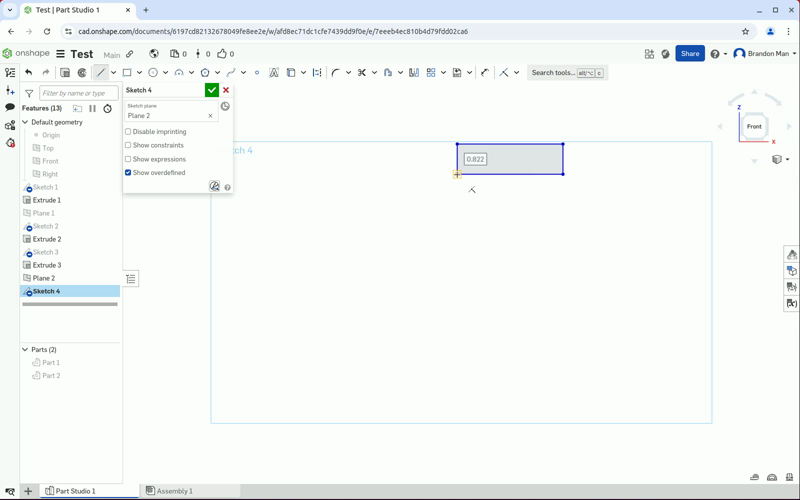
scroll(-6)
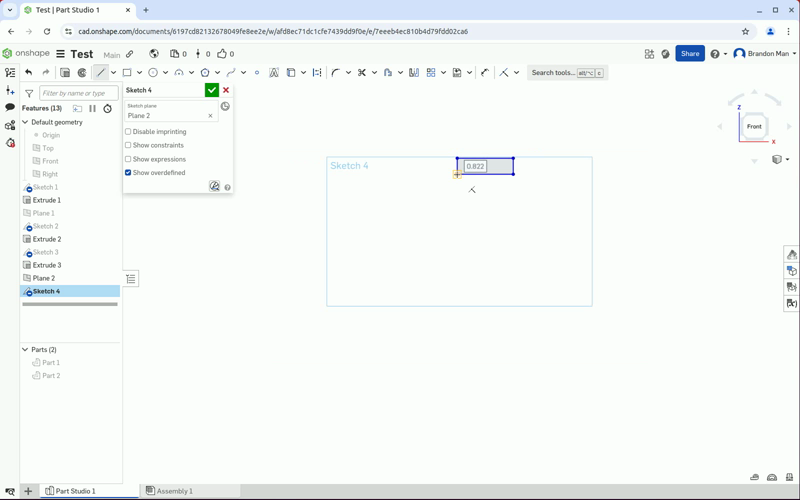
scroll(-6)
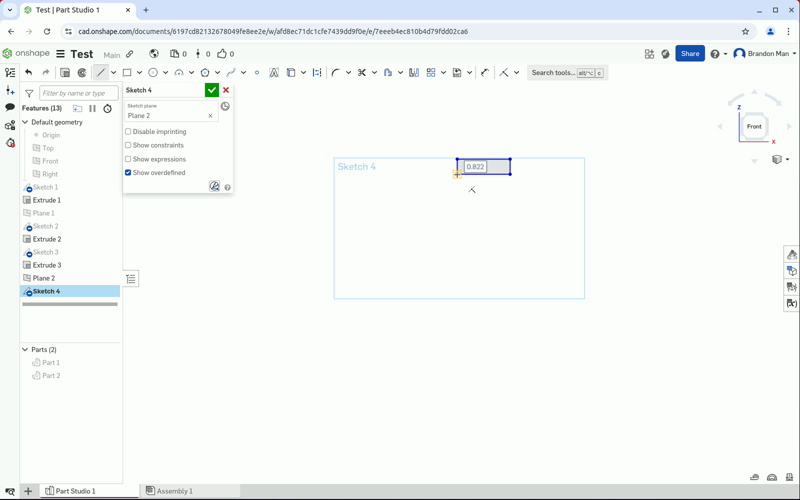
scroll(-6)
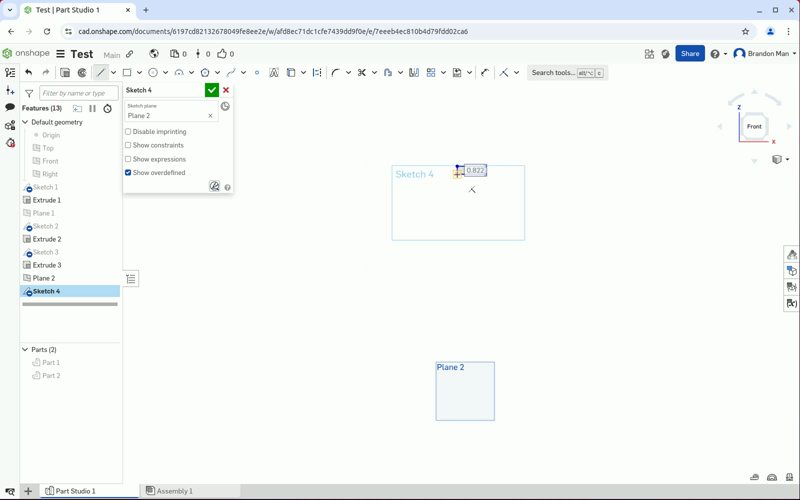
scroll(-6)
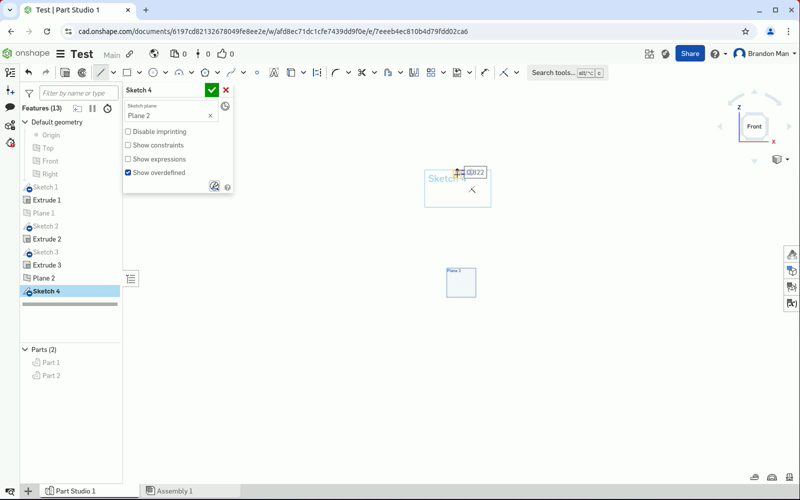
key(esc)
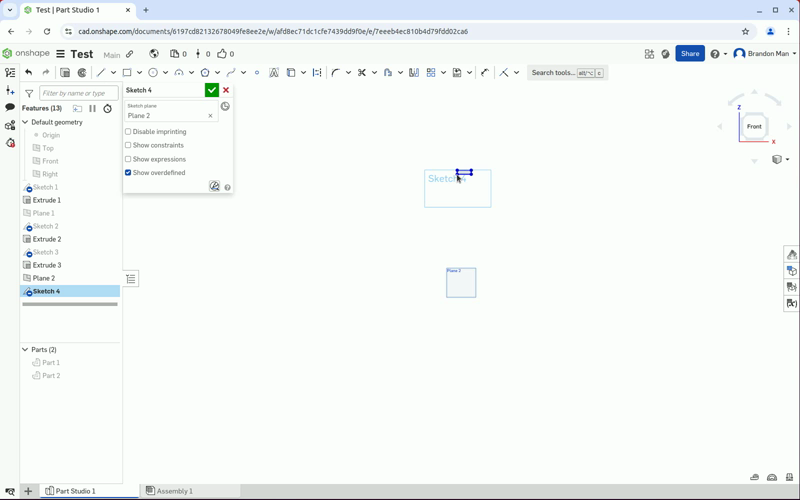
mouse_move(464, 173)
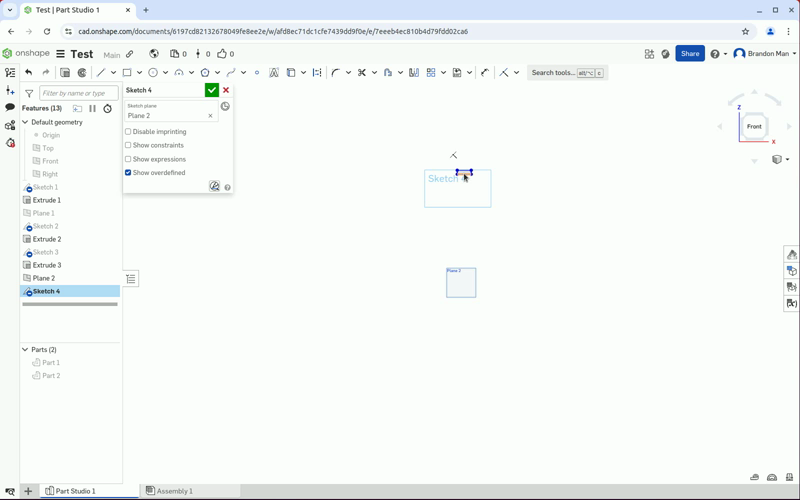
scroll(6)
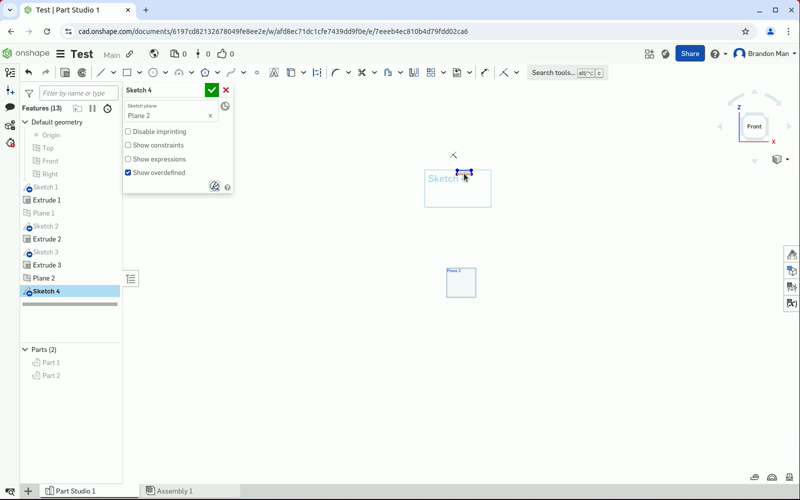
scroll(6)
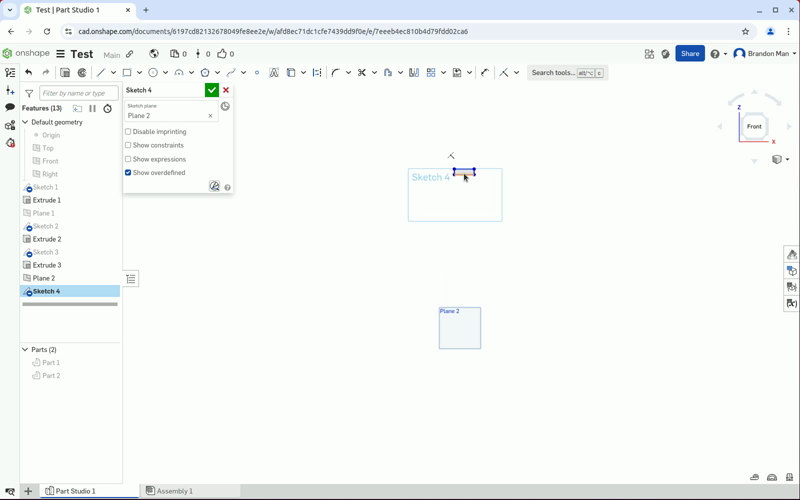
scroll(6)
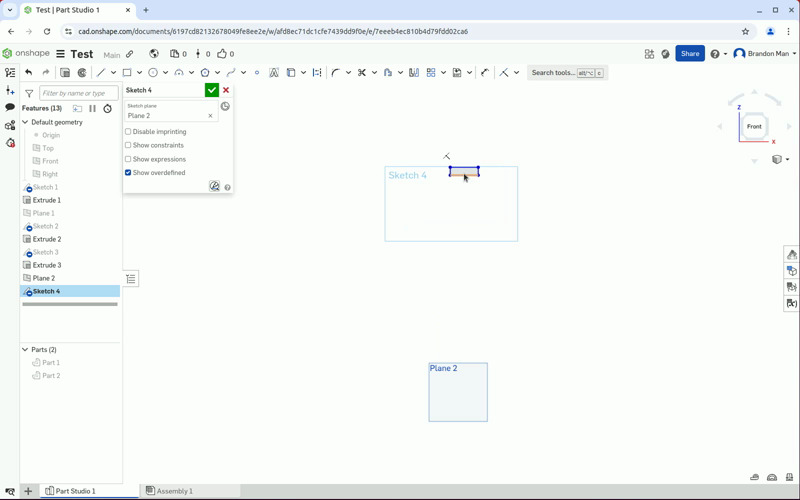
scroll(6)
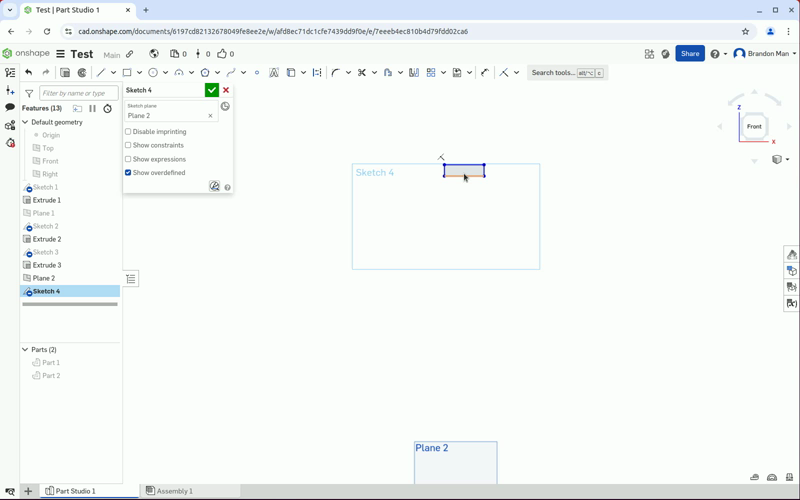
scroll(6)
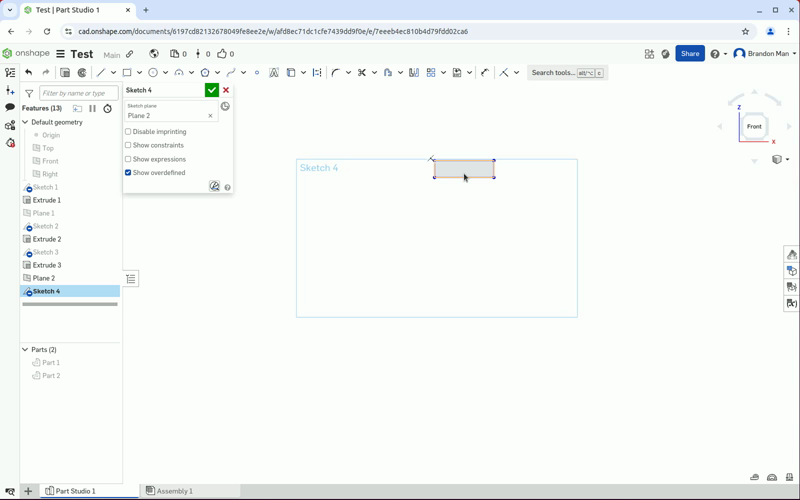
scroll(6)
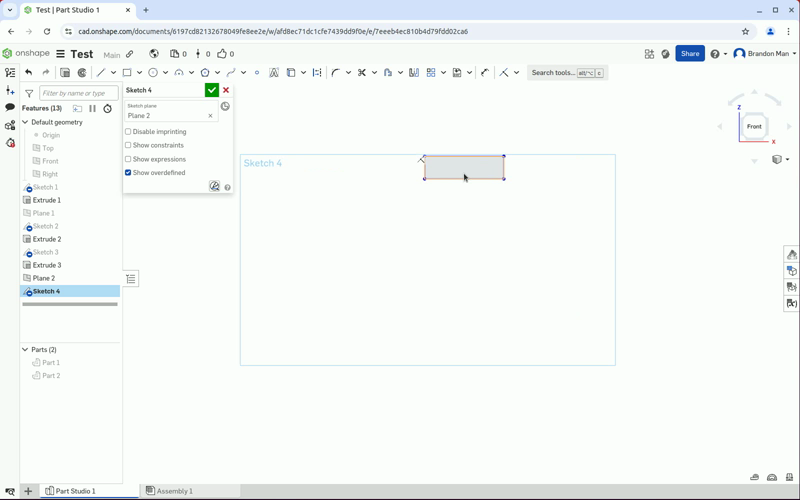
scroll(6)
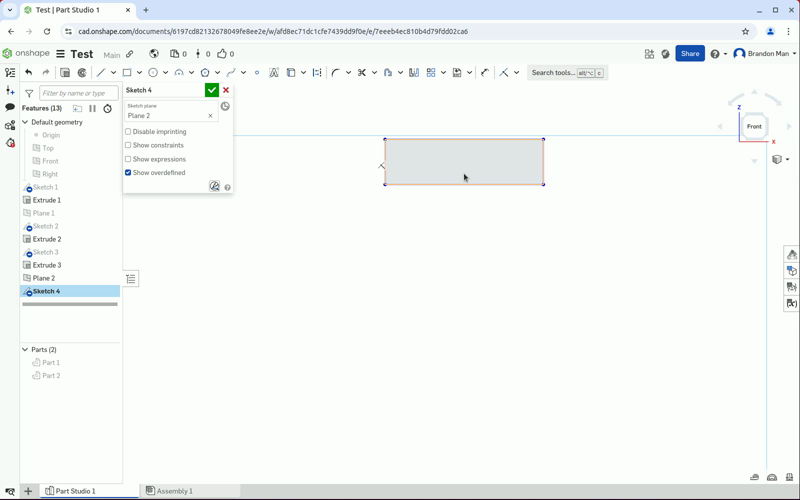
click(464, 173)
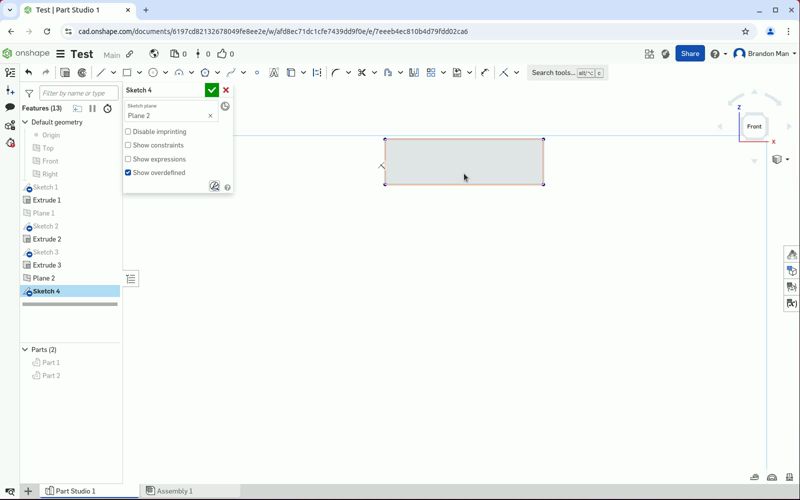
scroll(-6)
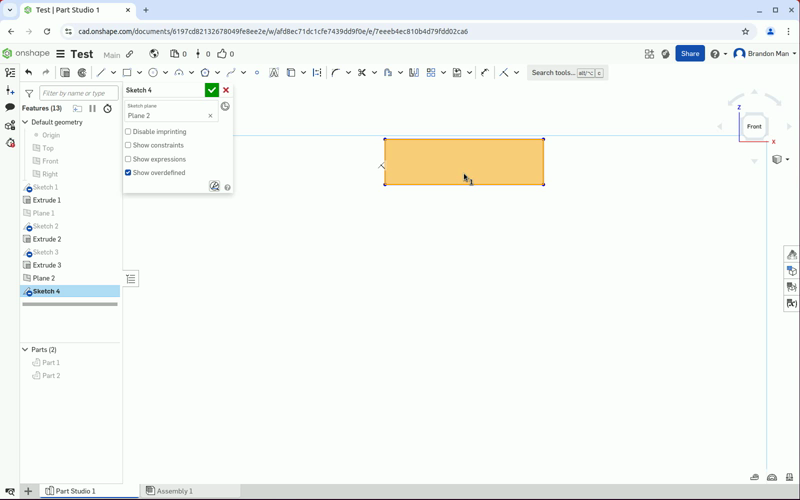
scroll(-6)
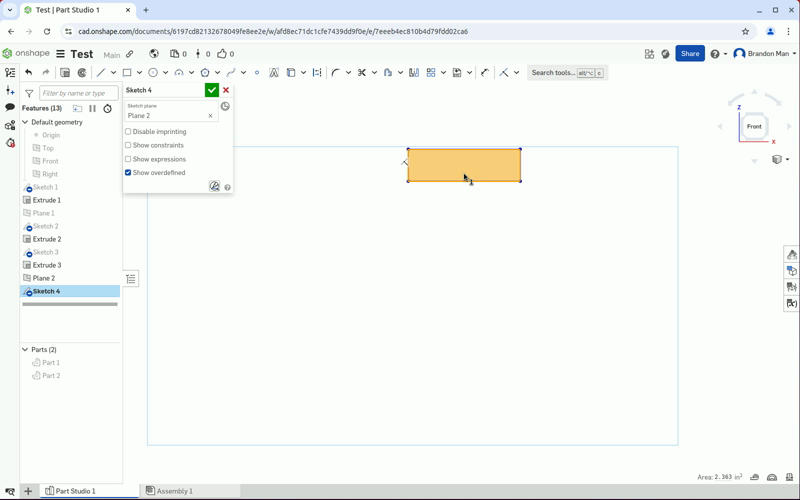
scroll(-6)
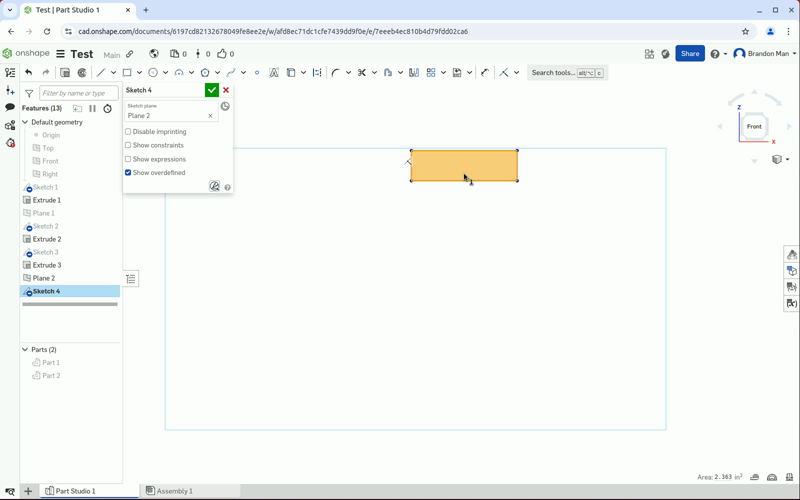
scroll(-6)
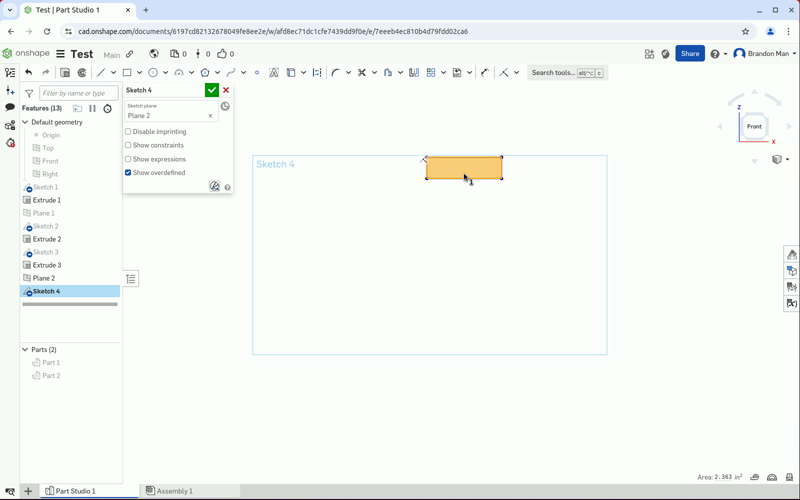
scroll(-6)
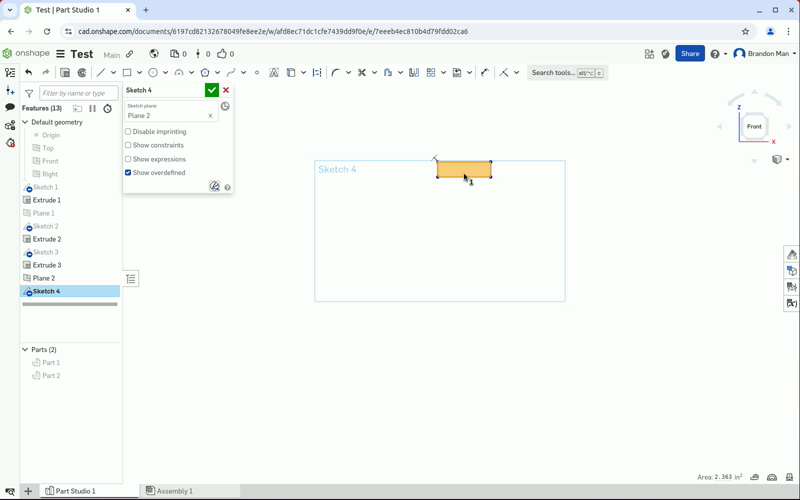
scroll(-6)
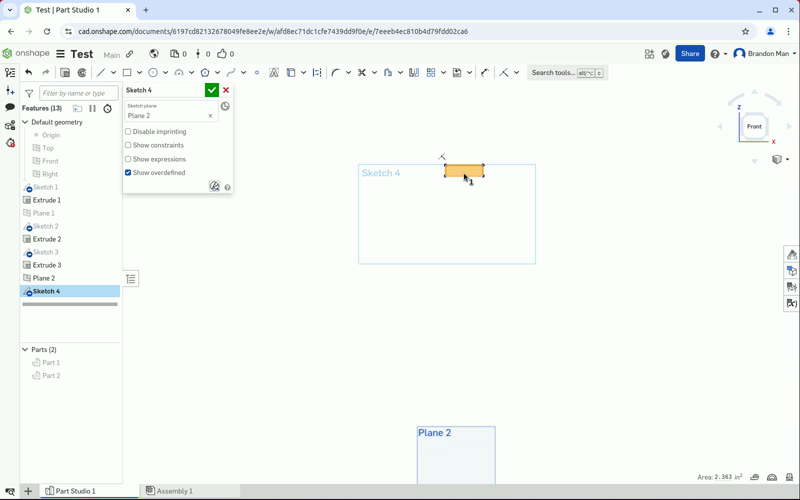
scroll(-6)
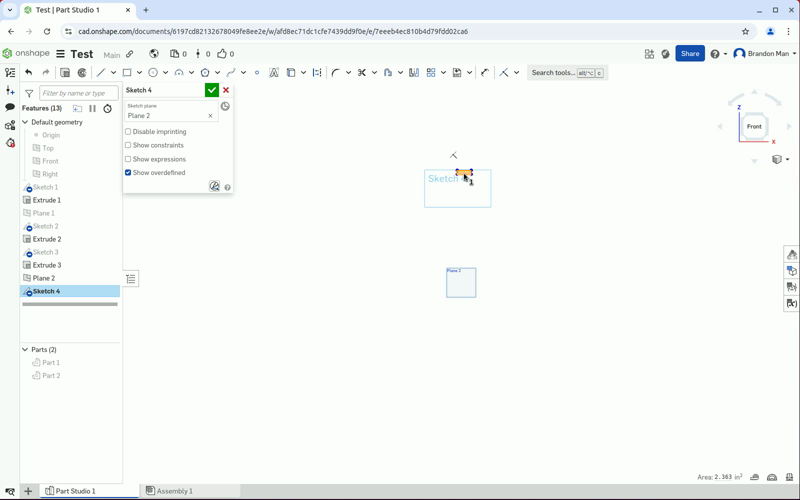
mouse_move(73, 352)
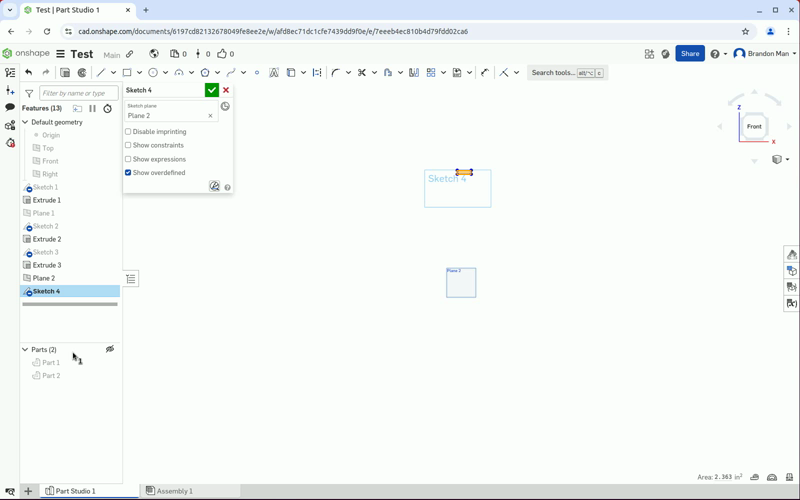
key(shift+y)
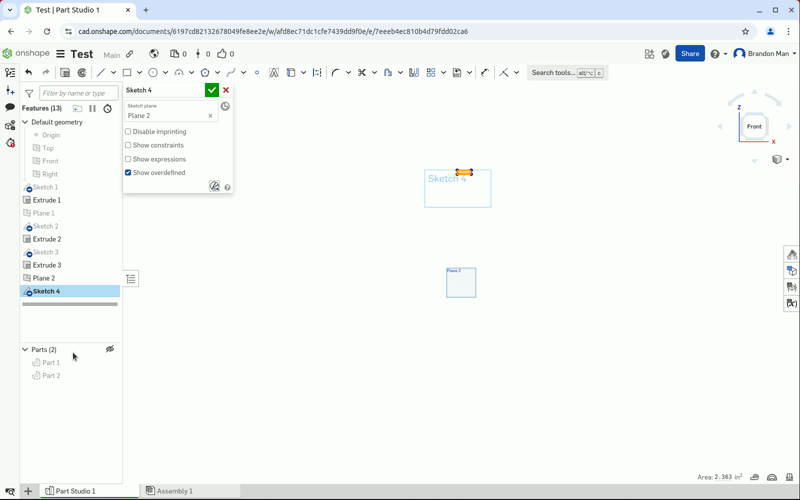
key(shift+e)
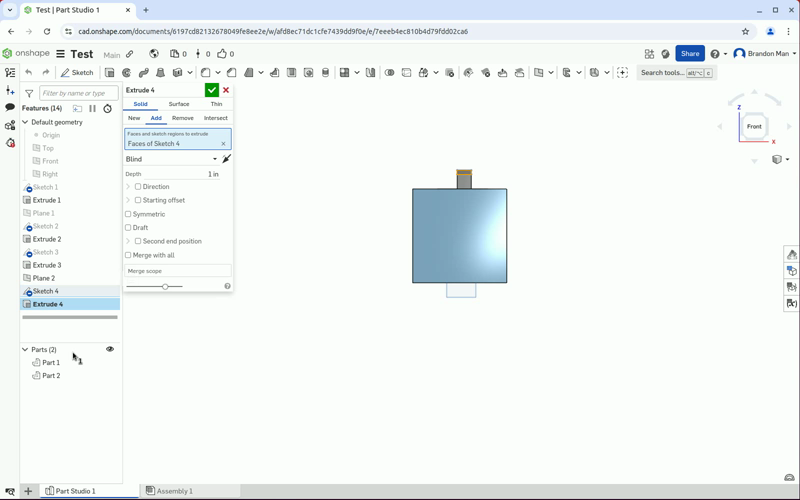
mouse_move(143, 106)
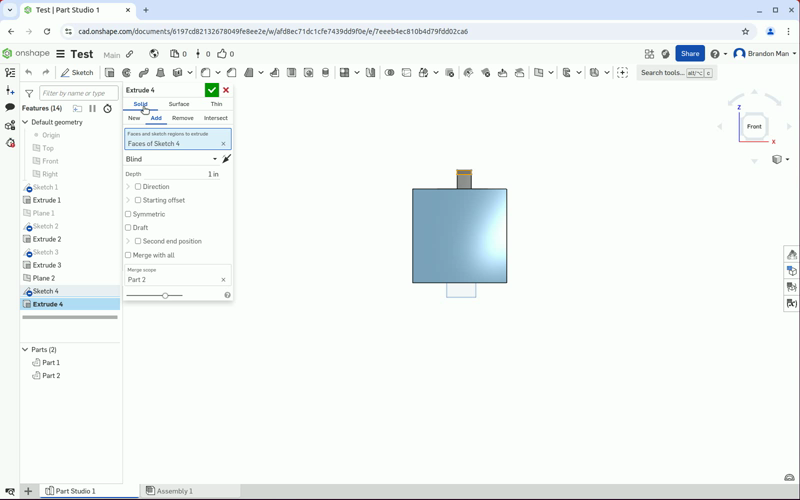
click(143, 106)
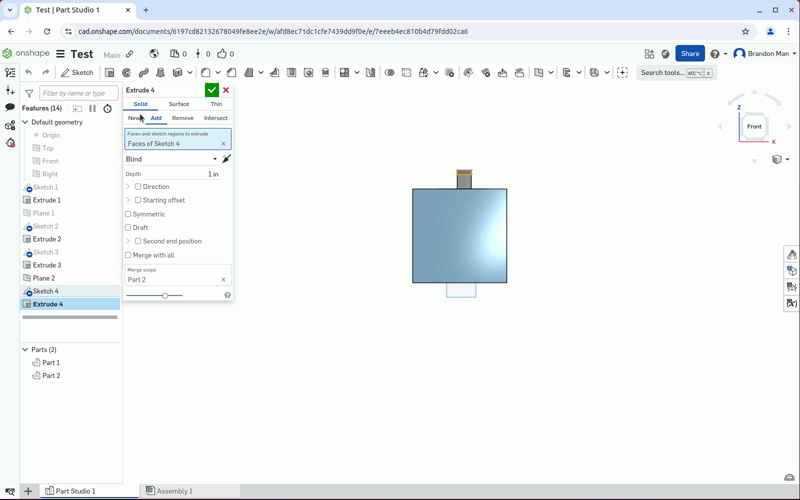
mouse_move(137, 120)
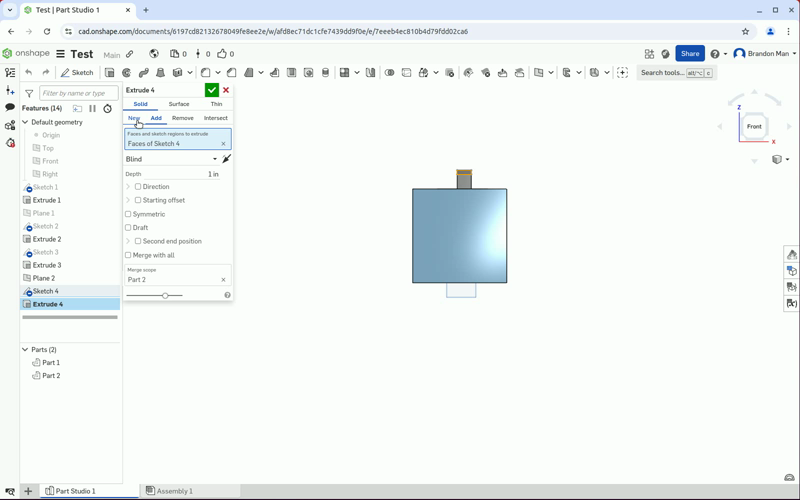
click(137, 120)
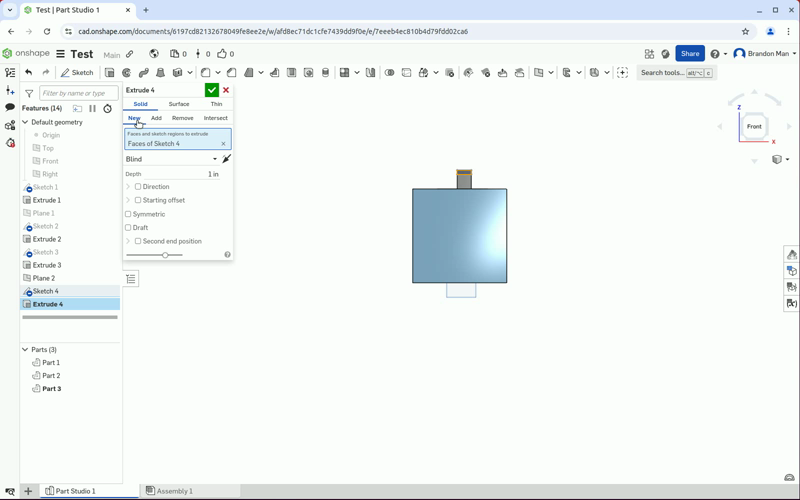
key(tab, 4)
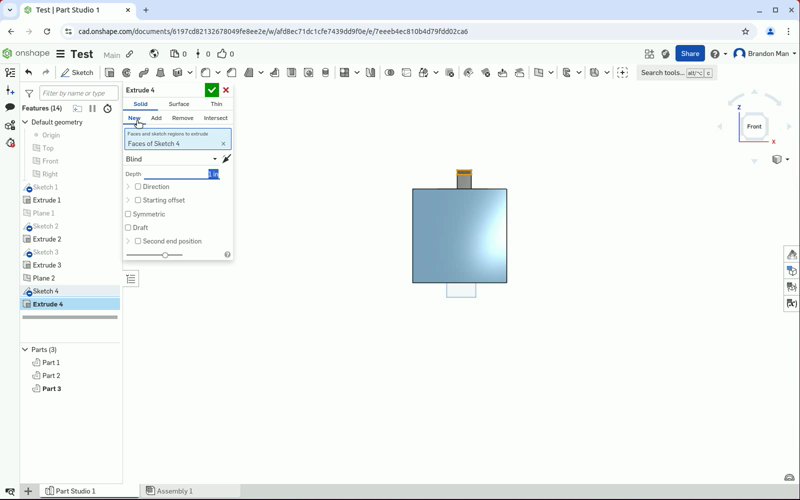
text(1.444)
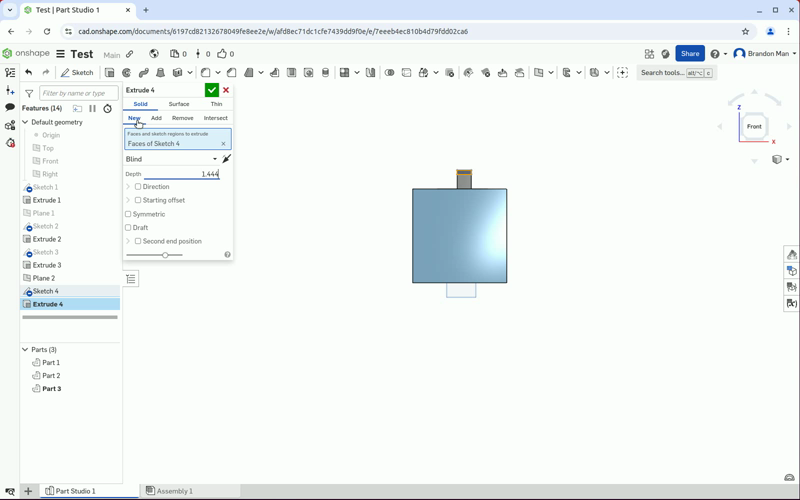
key(enter)
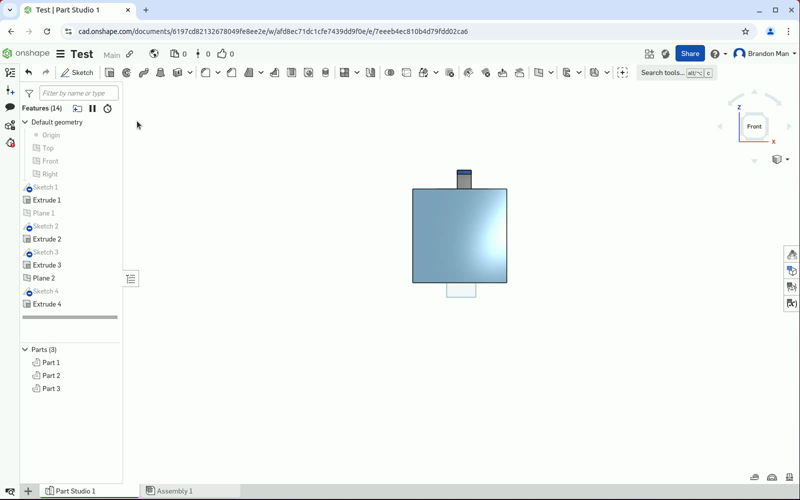
key(shift+h)
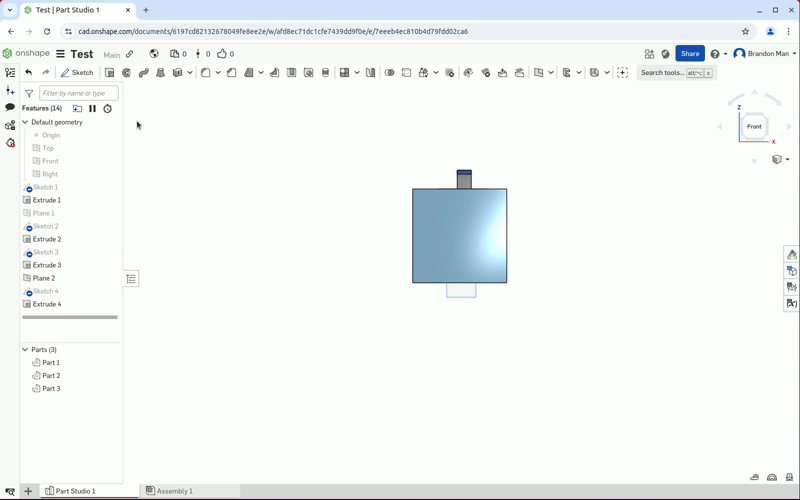
key(shift+h)
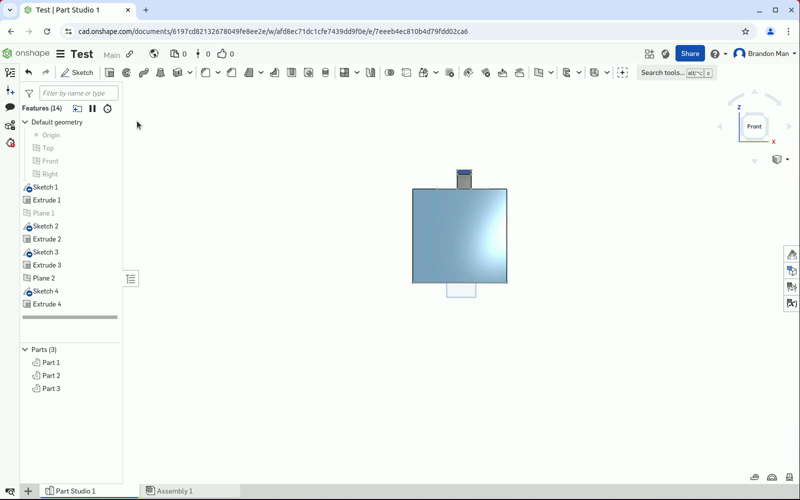
key(shift+7)
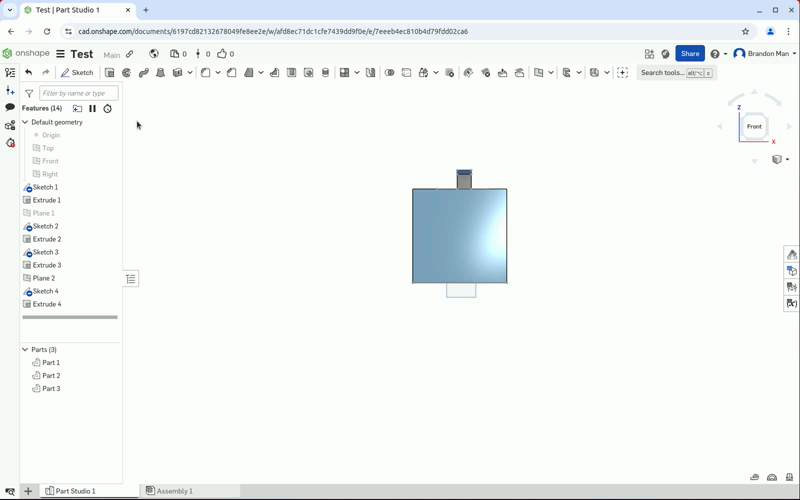
key(left, 2)
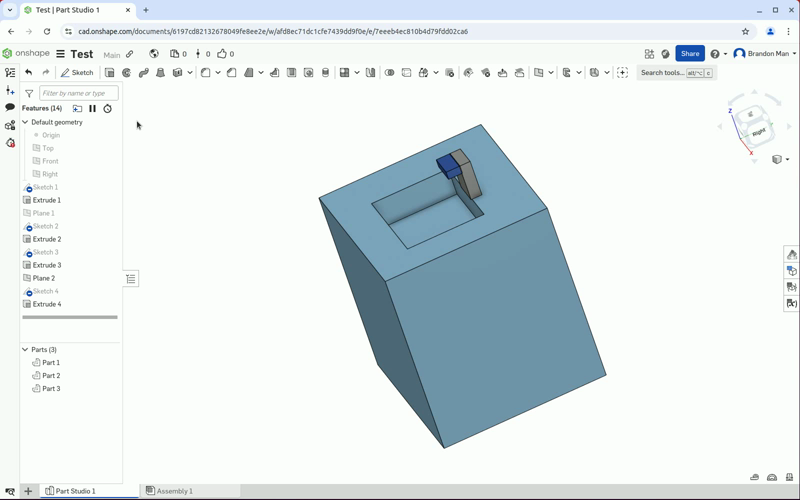
key(down, 2)
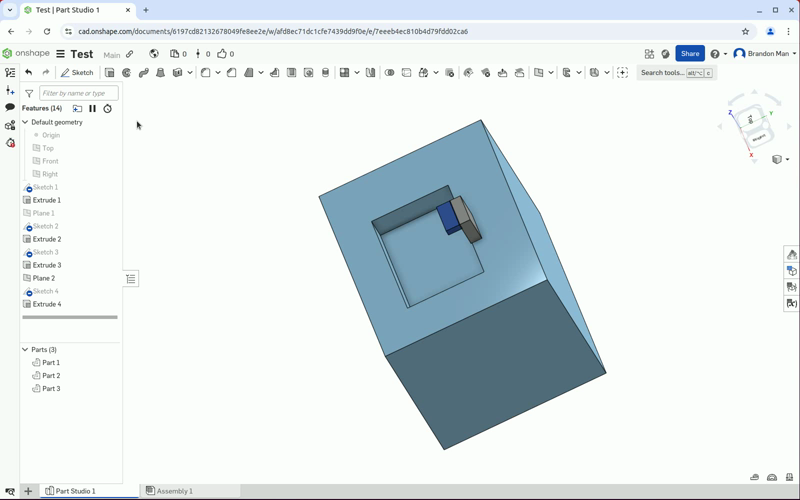
key(up, 2)
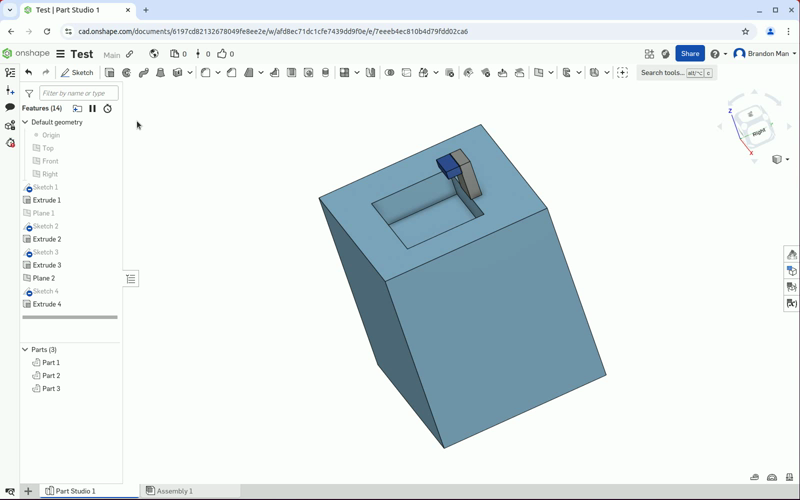
key(right, 2)
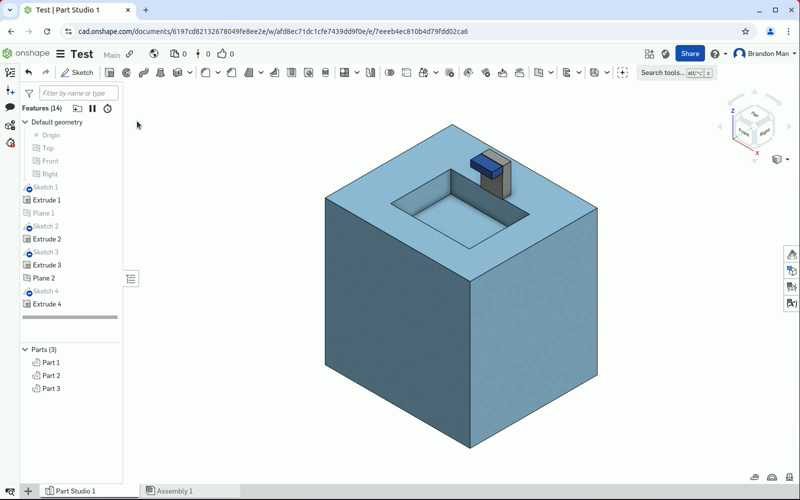
mouse_move(73, 189)
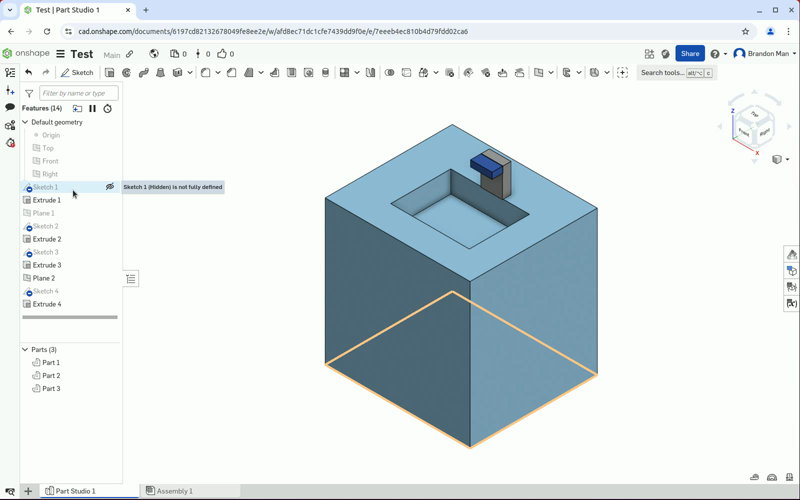
click(73, 189)